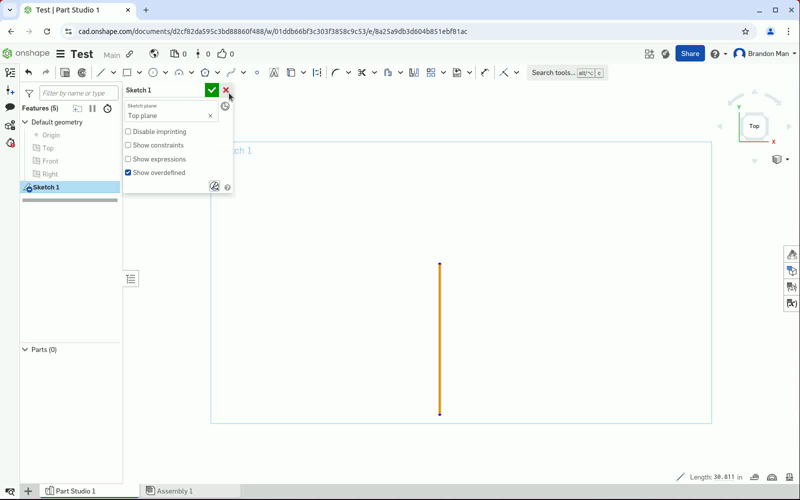
key(shift+h)
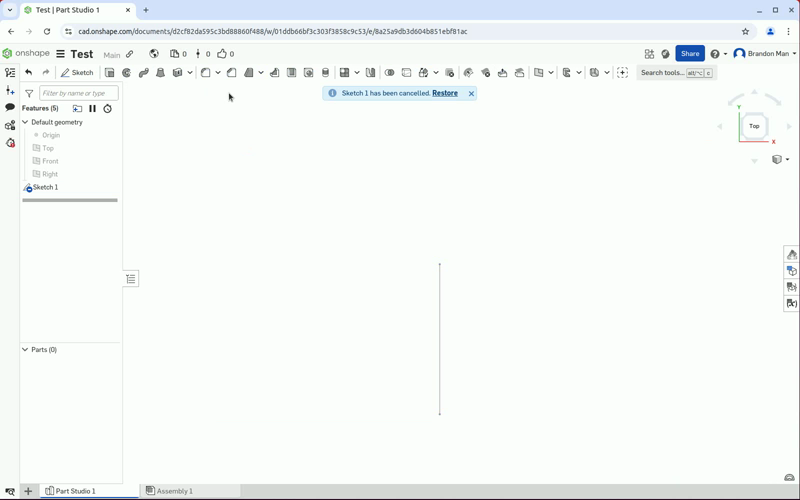
key(shift+s)
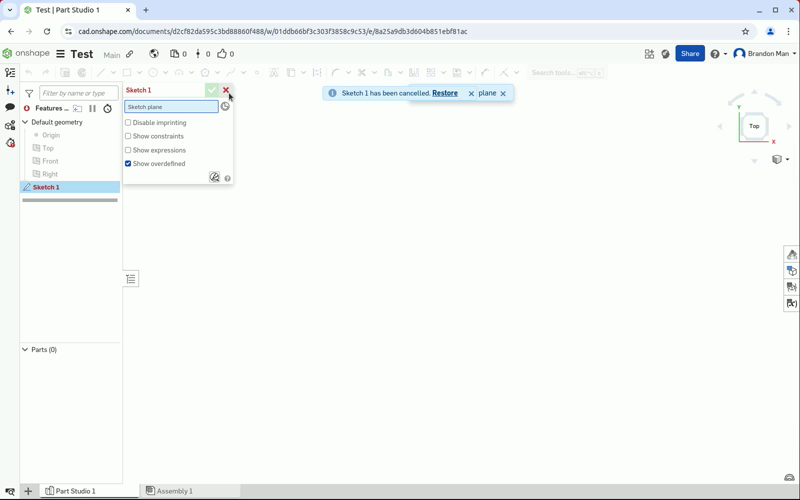
mouse_move(73, 150)
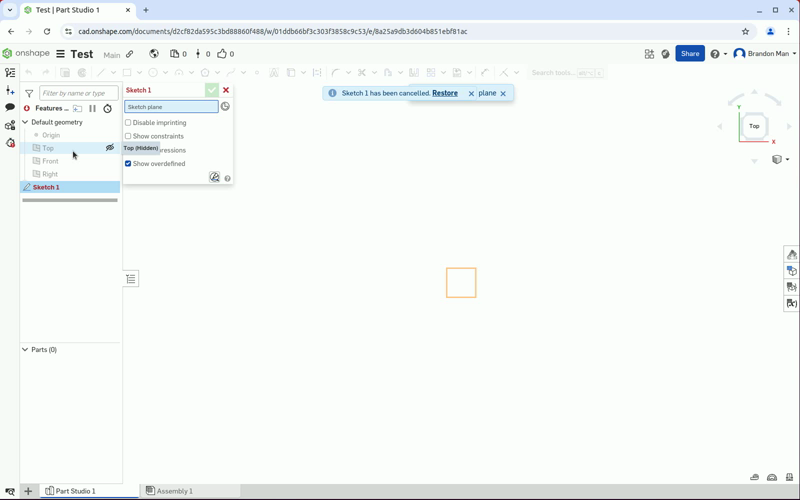
click(73, 150)
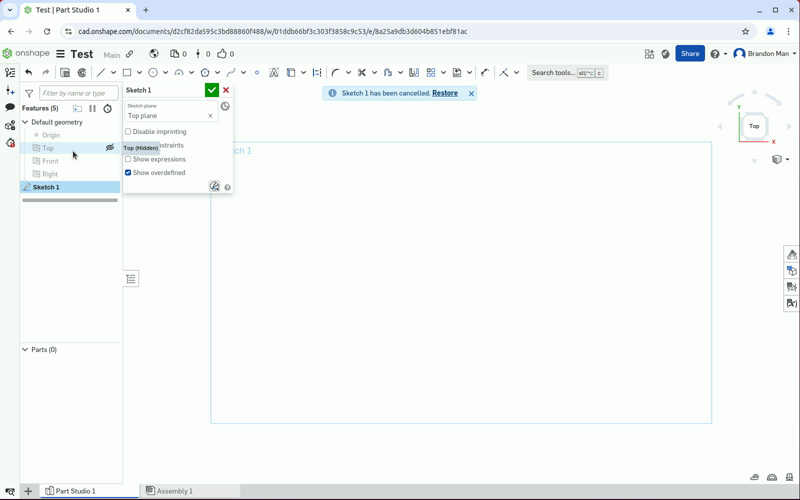
mouse_move(73, 352)
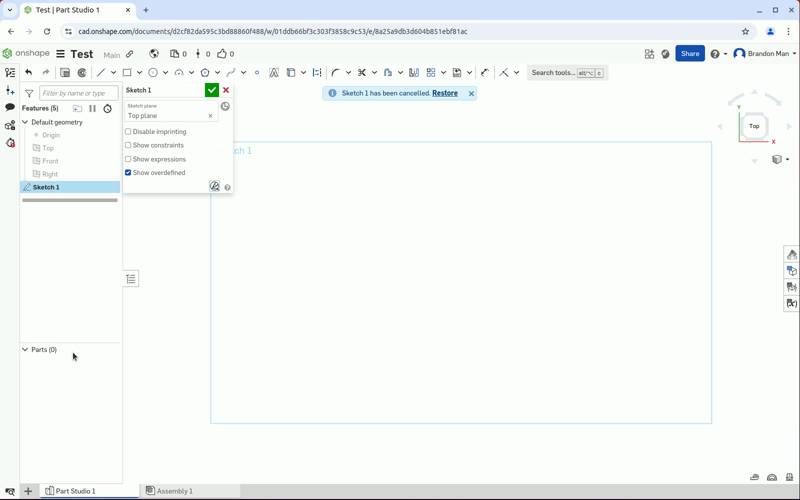
key(y)
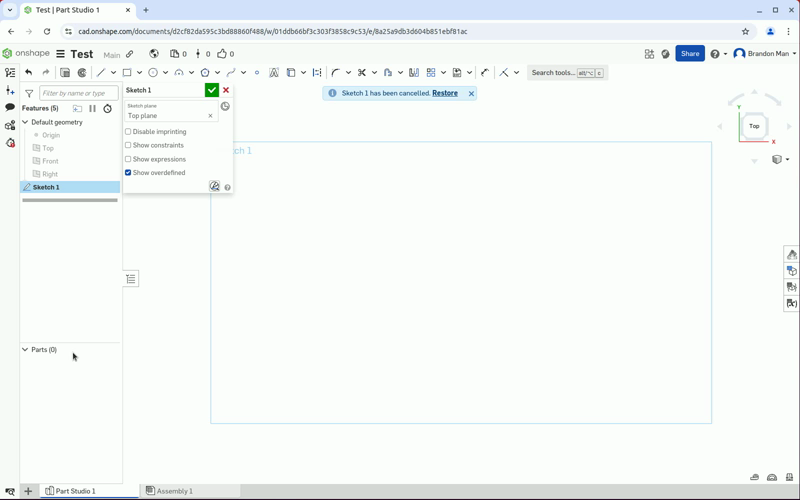
key(l)
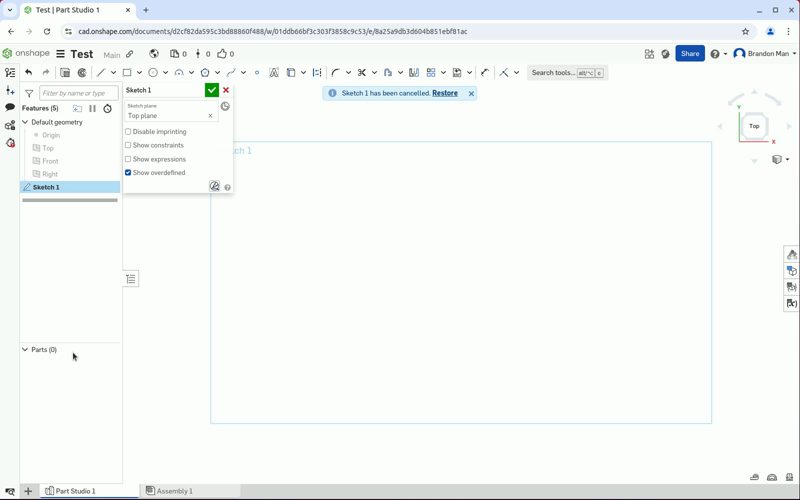
key_down(shift)
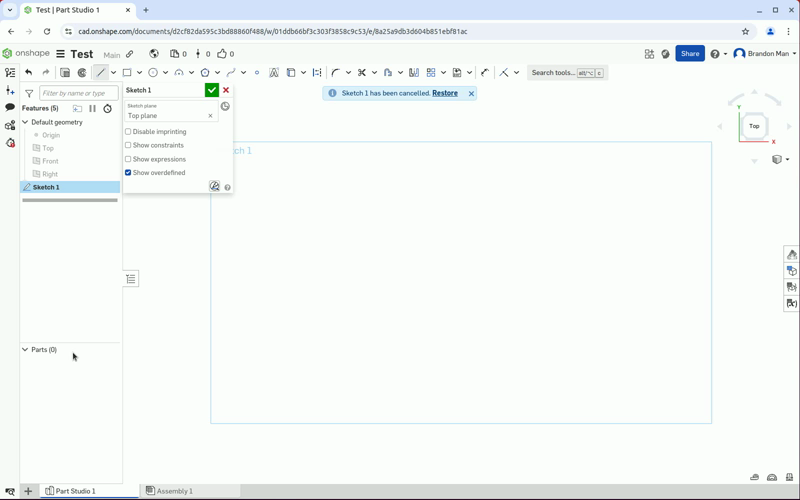
mouse_move(348, 282)
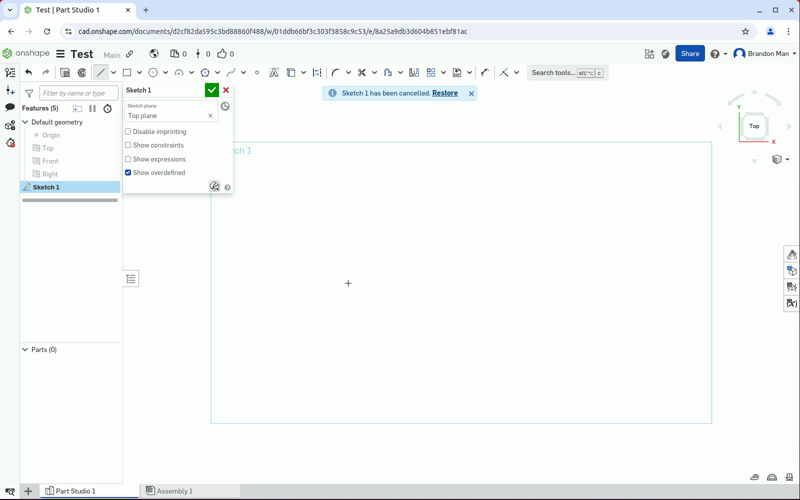
click(348, 282)
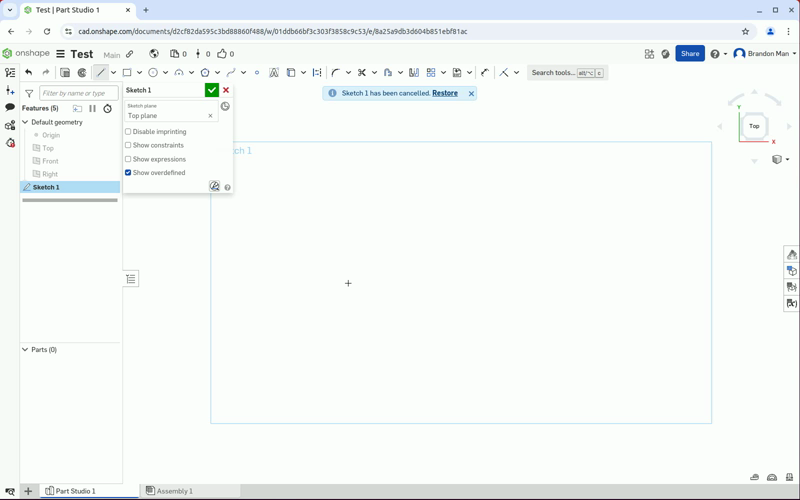
key_up(shift)
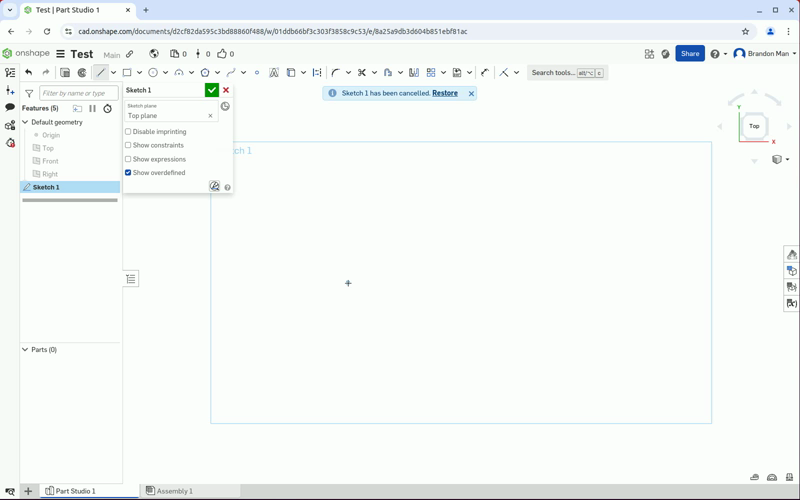
key_down(shift)
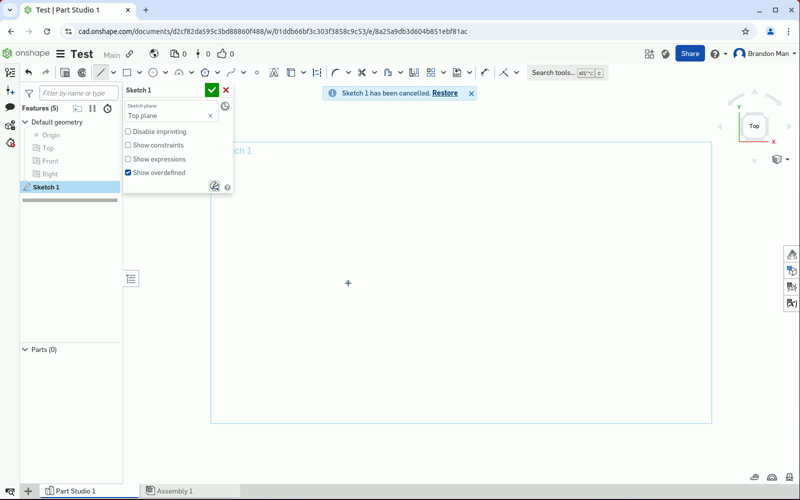
mouse_move(572, 282)
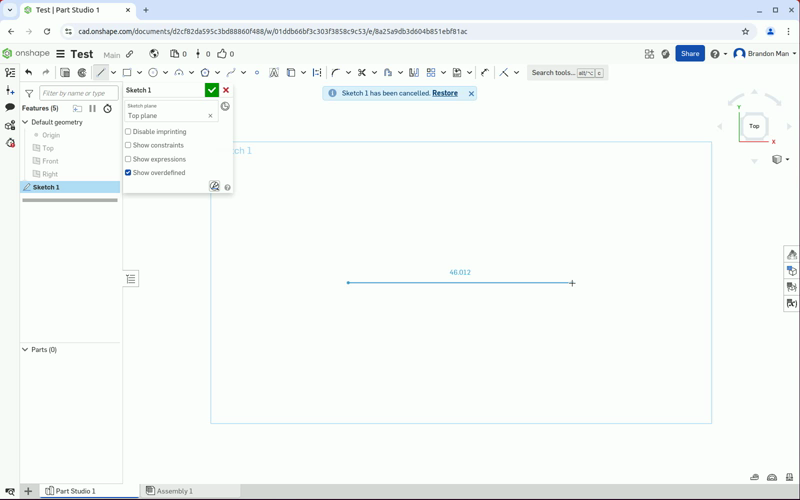
click(572, 282)
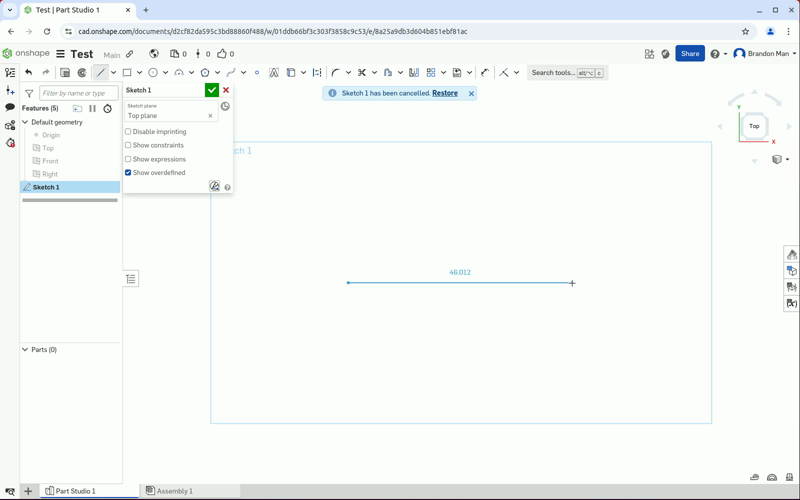
key_up(shift)
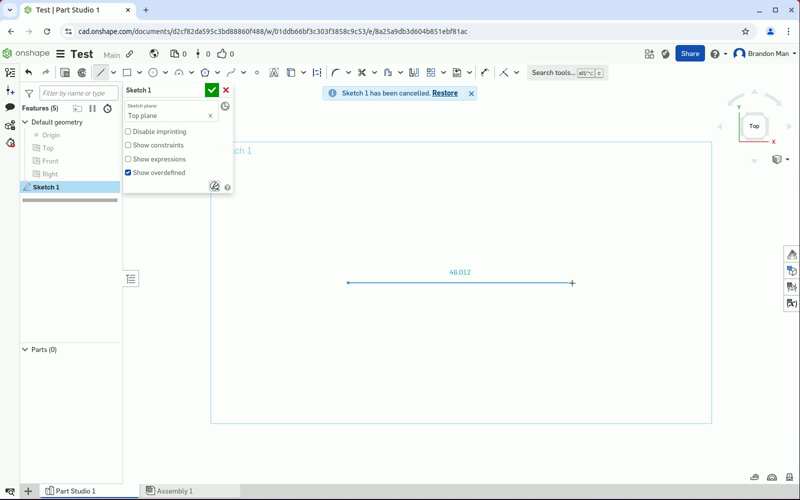
key_down(shift)
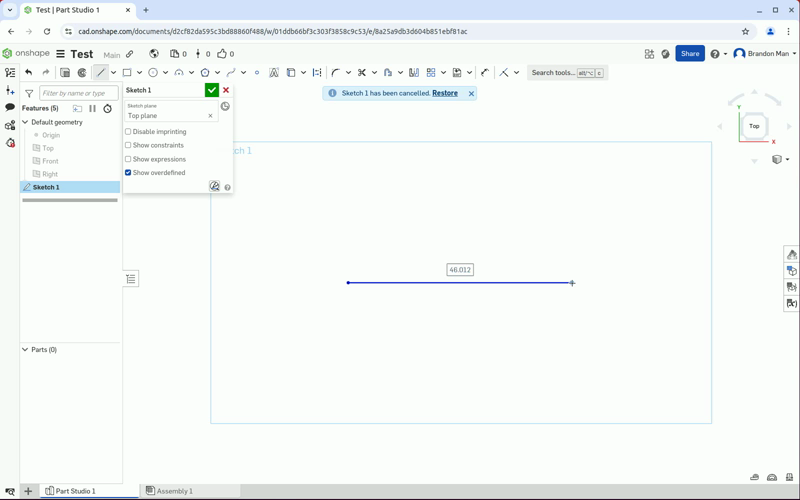
mouse_move(589, 282)
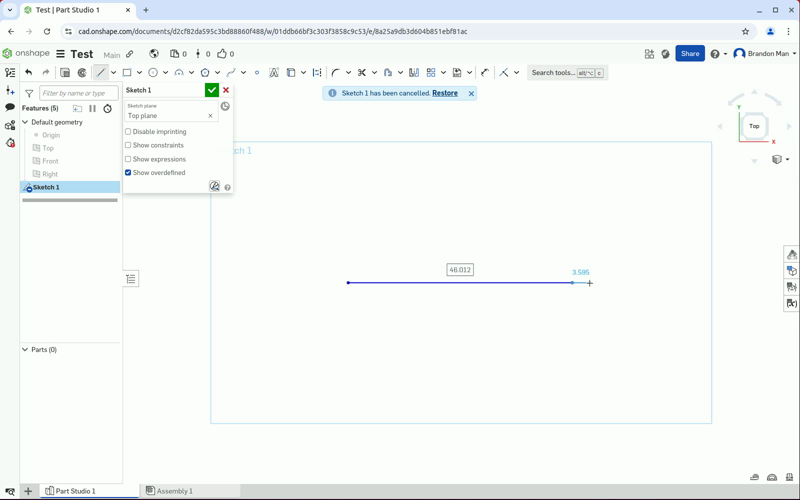
mouse_move(572, 254)
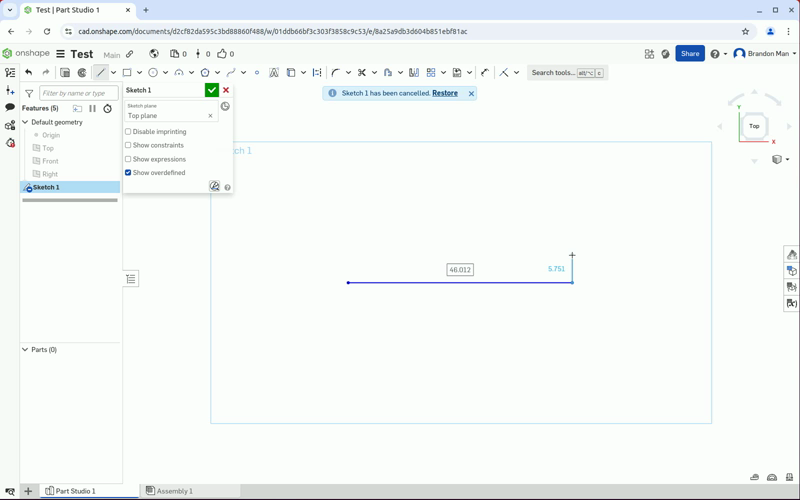
click(572, 254)
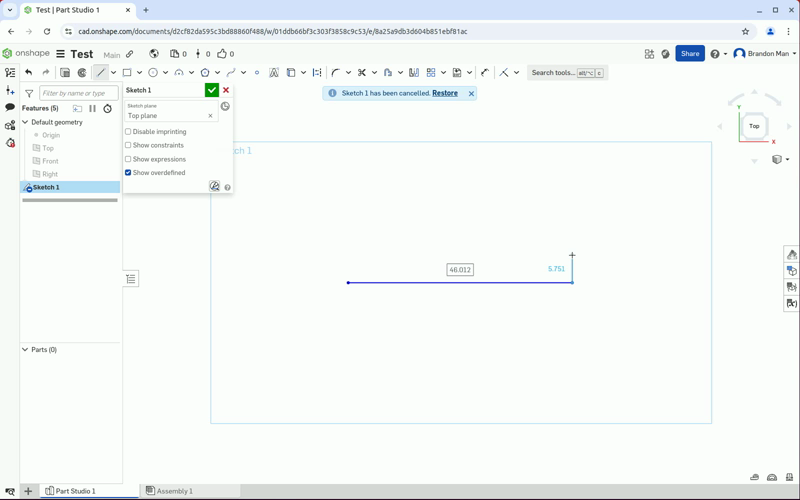
key_up(shift)
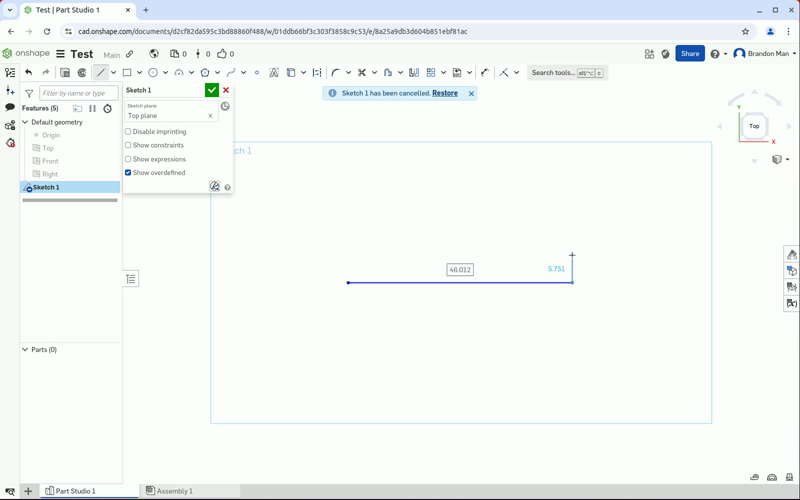
key_down(shift)
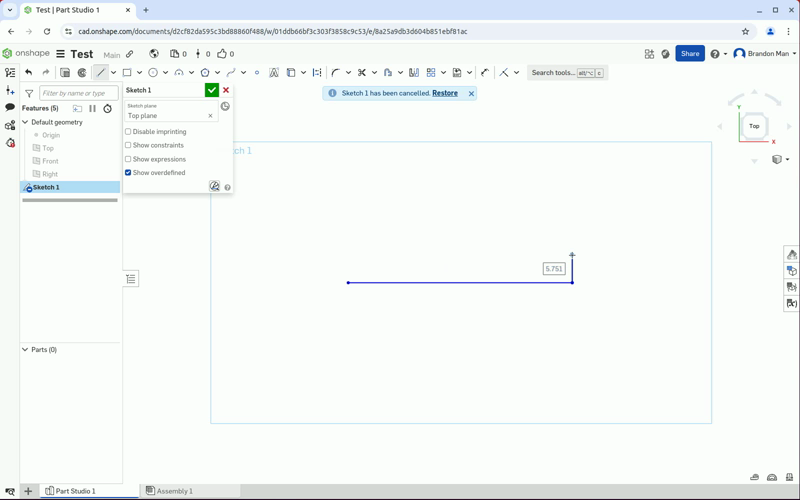
mouse_move(589, 254)
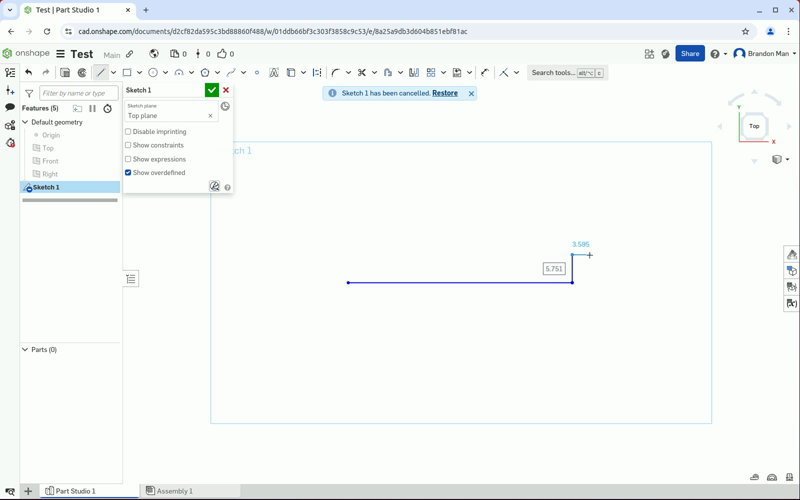
mouse_move(553, 254)
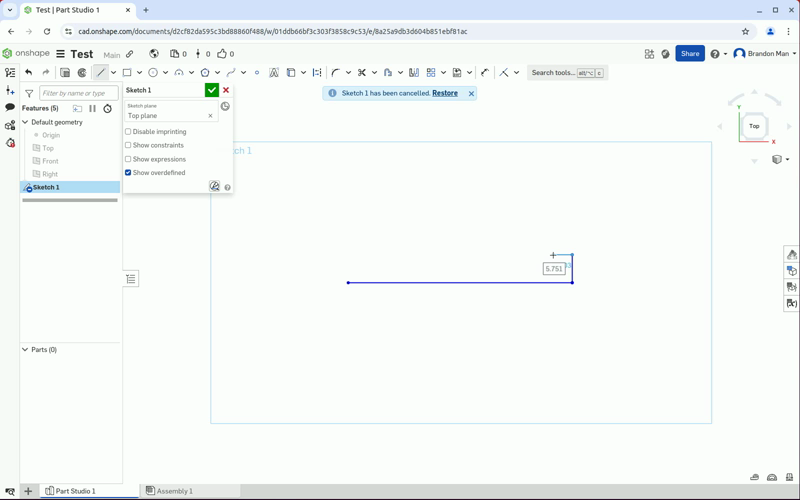
click(553, 254)
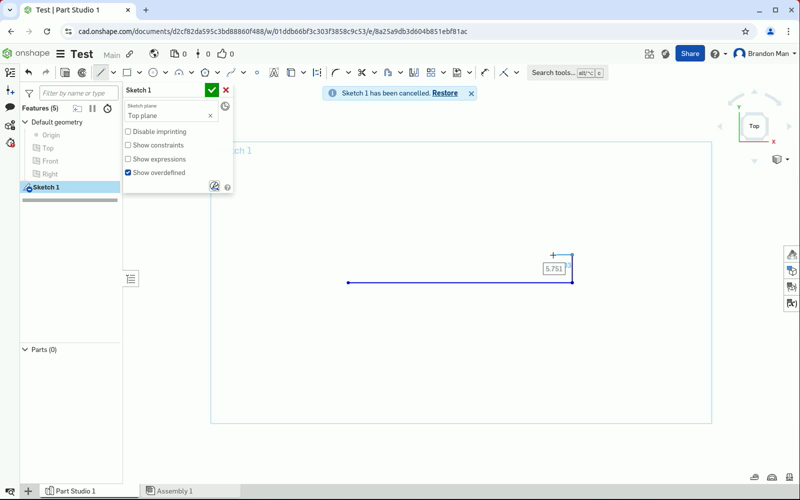
key_up(shift)
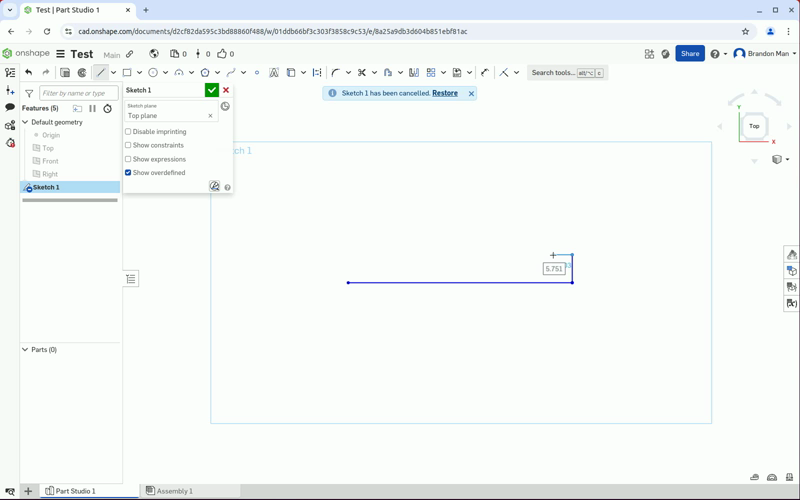
key_down(shift)
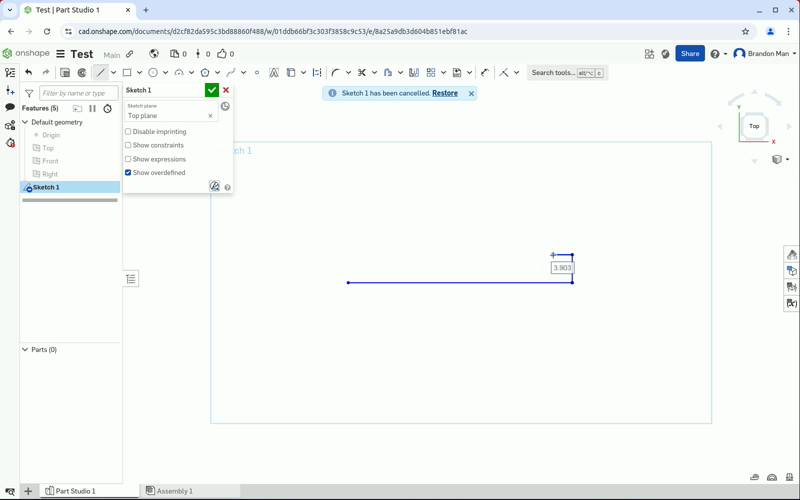
mouse_move(367, 254)
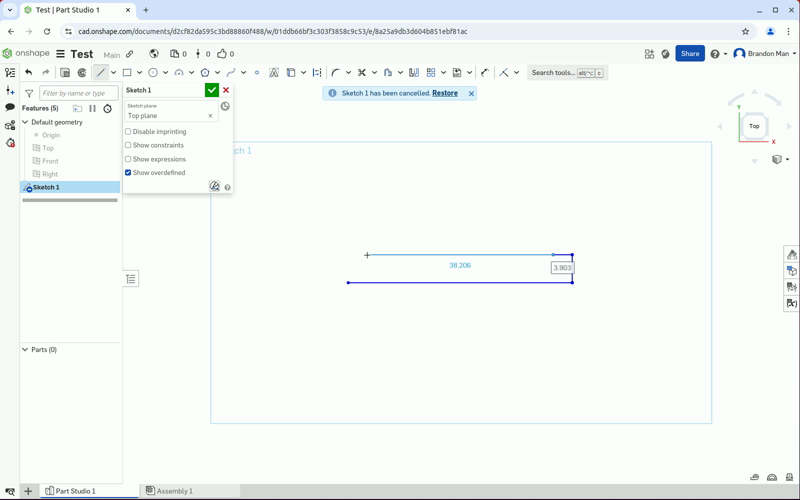
click(367, 254)
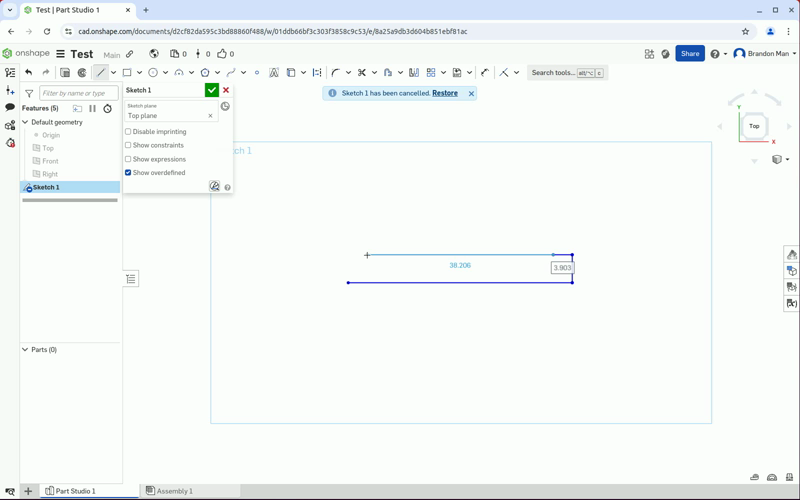
key_up(shift)
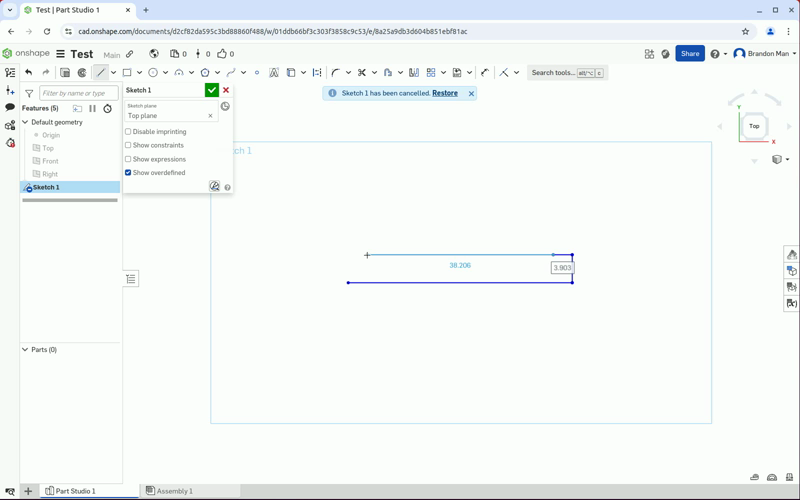
key_down(shift)
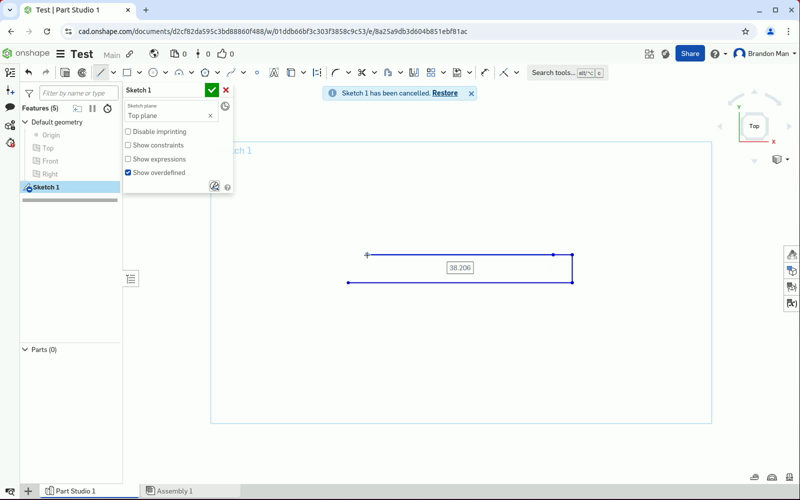
mouse_move(397, 254)
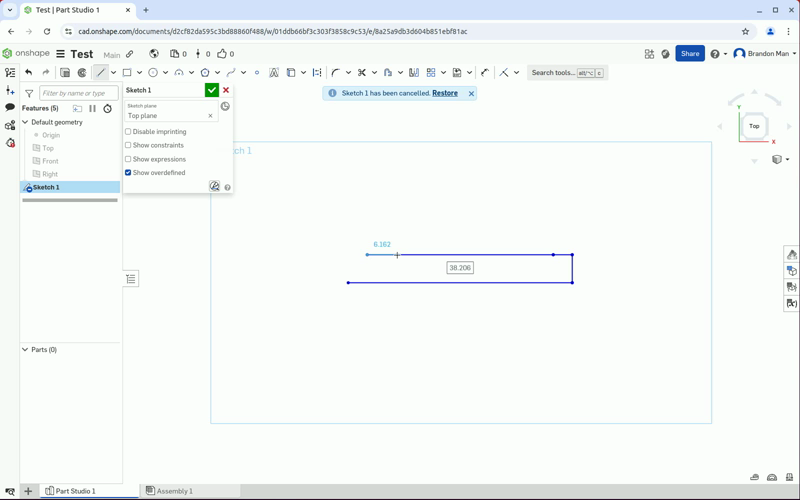
mouse_move(348, 254)
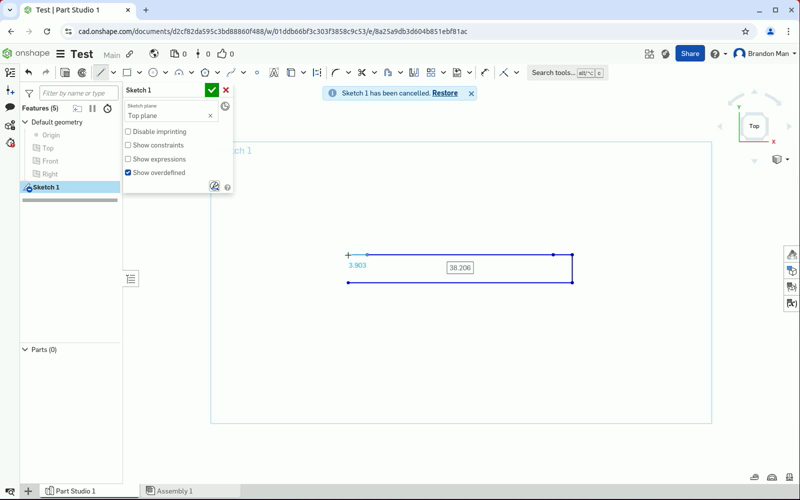
click(348, 254)
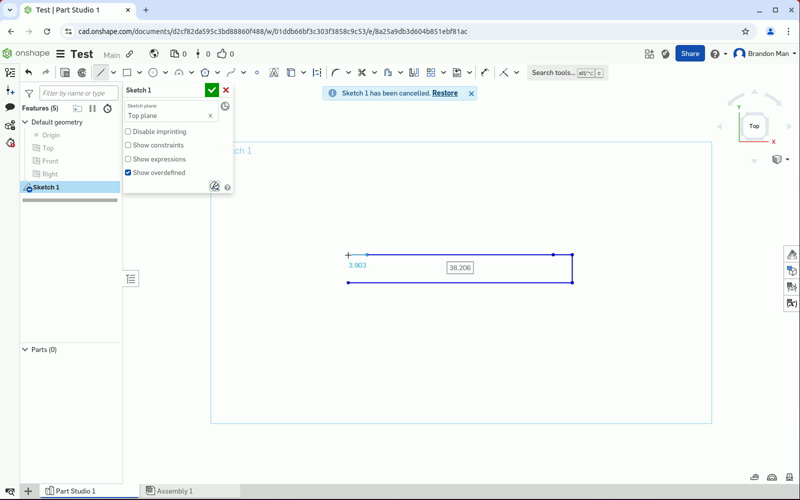
key_up(shift)
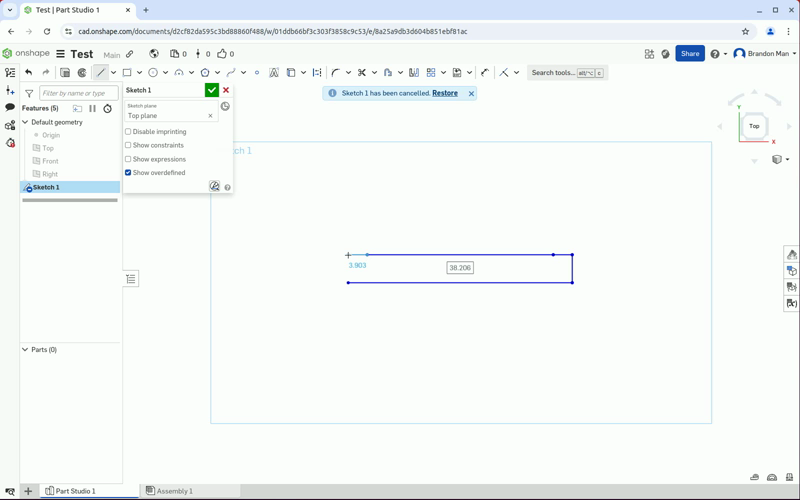
mouse_move(378, 254)
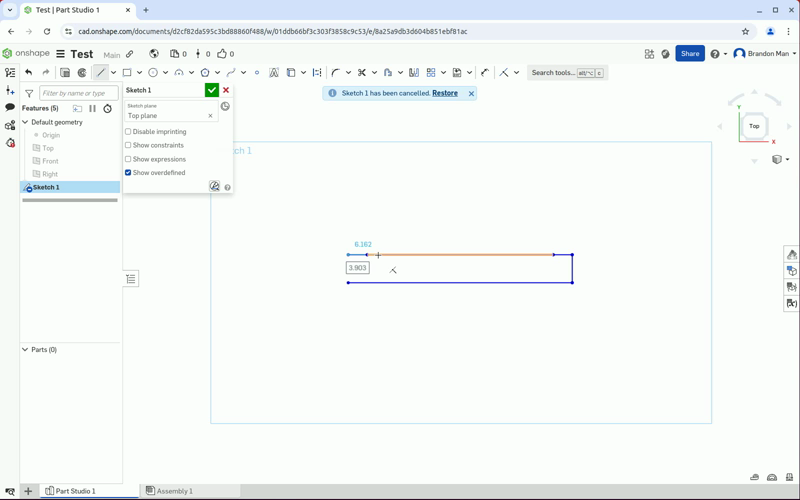
key_down(shift)
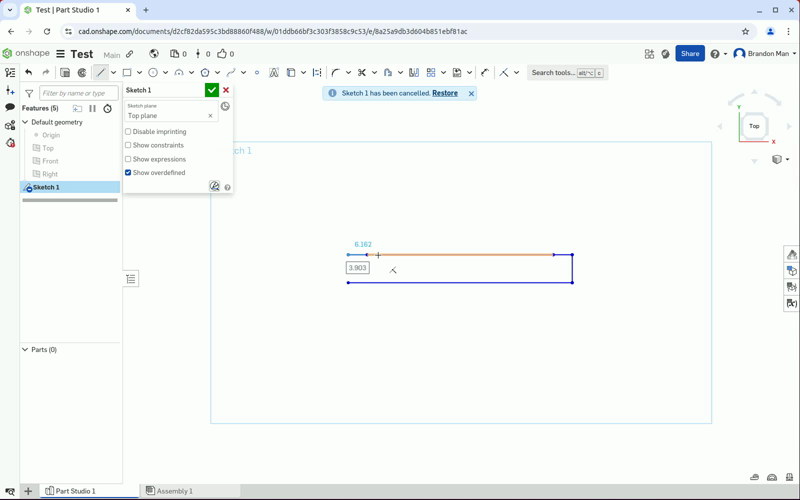
mouse_move(348, 282)
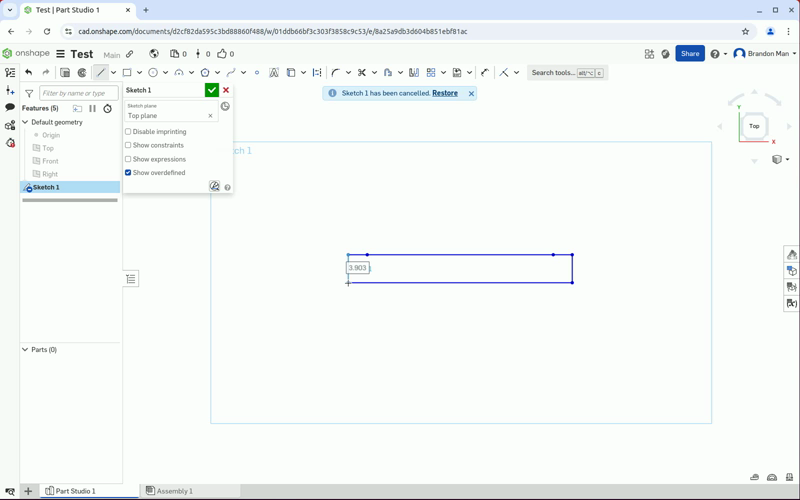
key_up(shift)
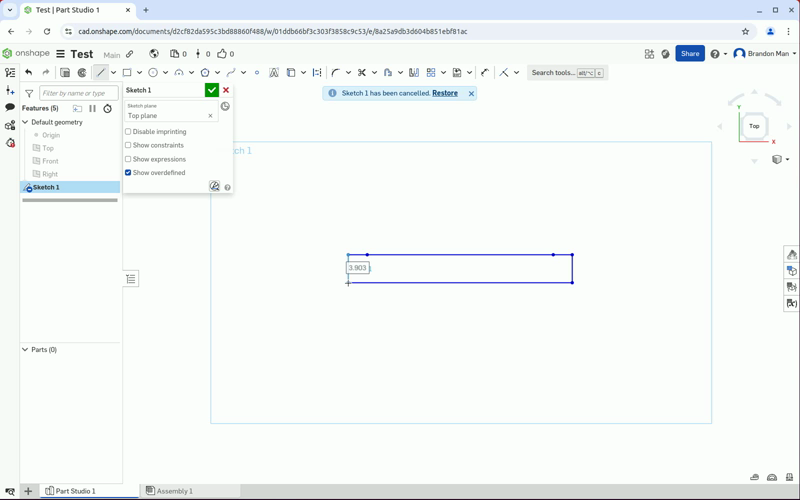
click(348, 282)
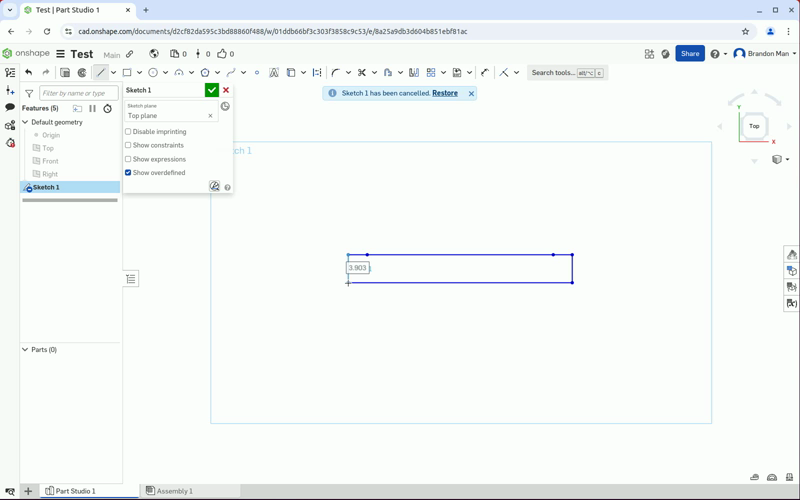
key(esc)
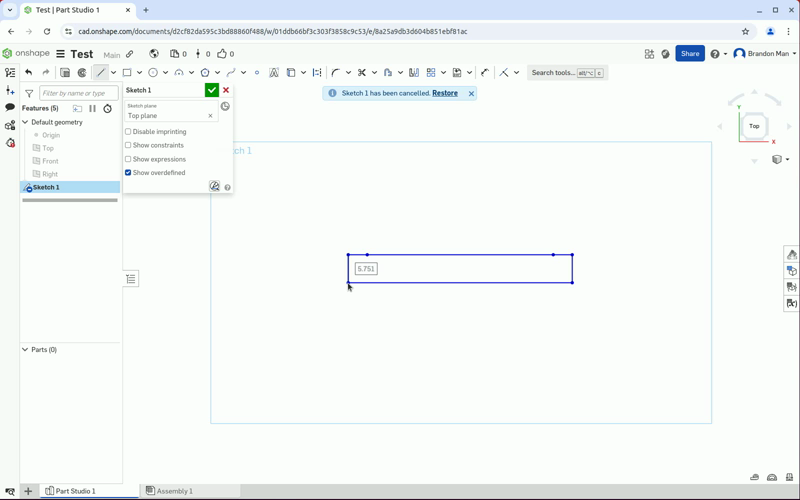
mouse_move(441, 263)
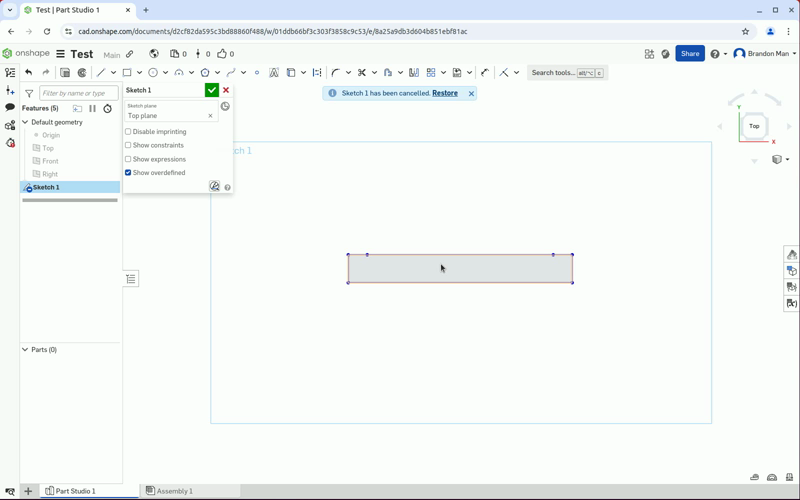
click(441, 263)
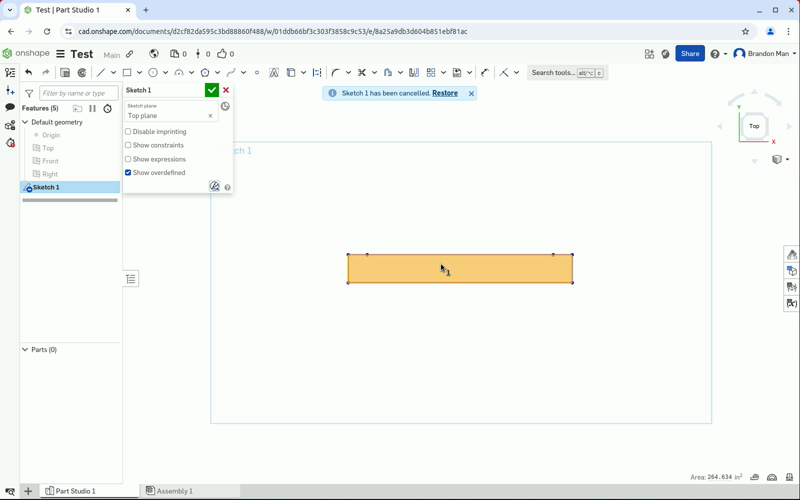
mouse_move(73, 352)
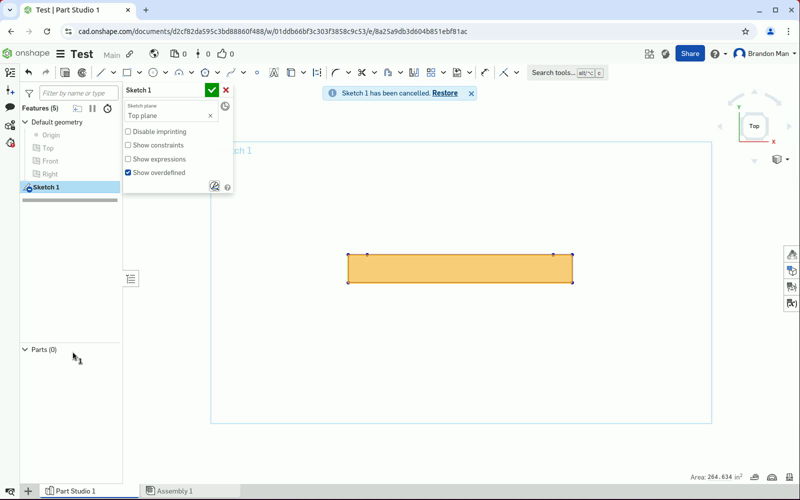
key(shift+y)
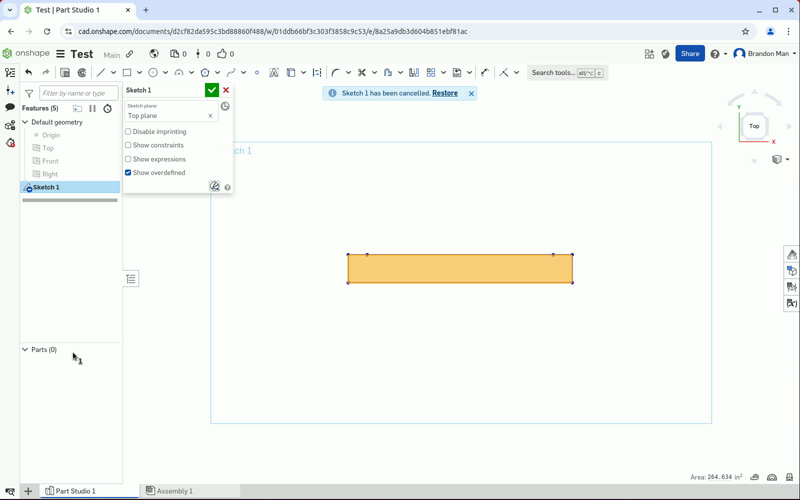
key(shift+e)
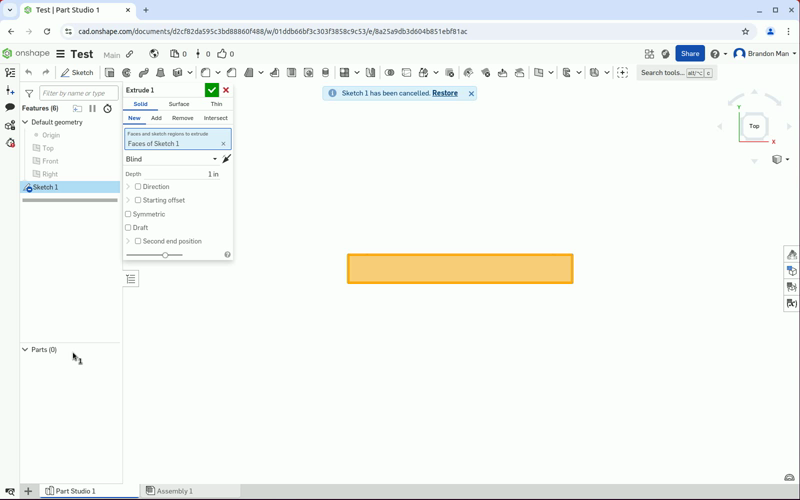
mouse_move(143, 106)
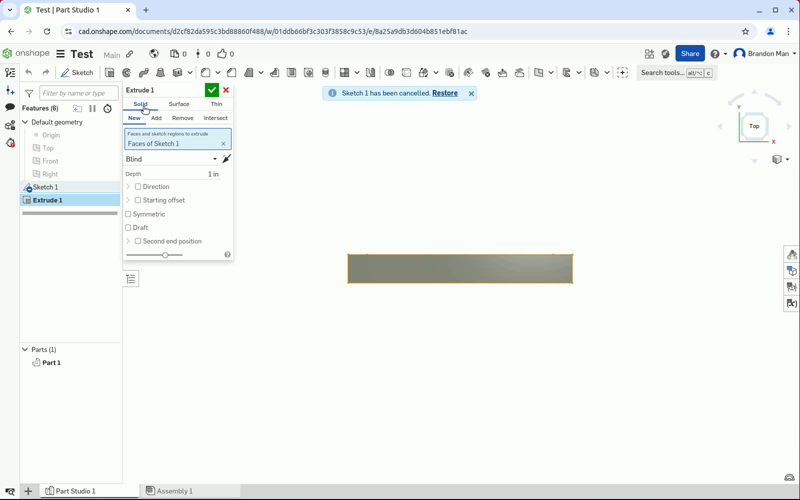
click(143, 106)
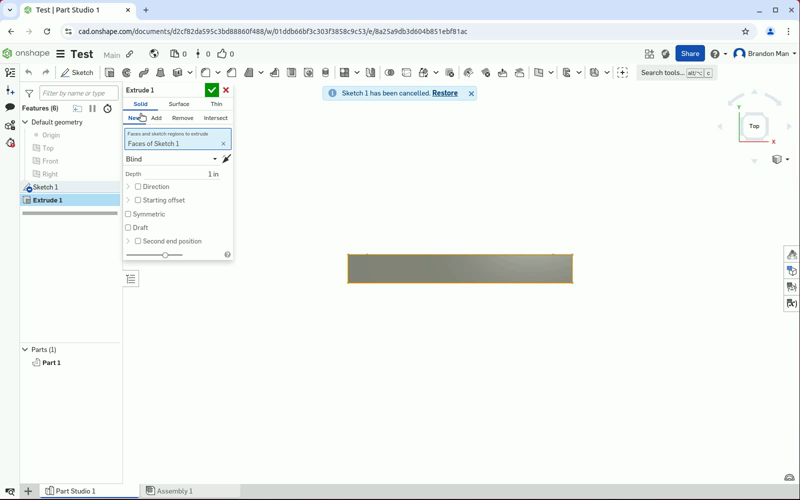
mouse_move(137, 120)
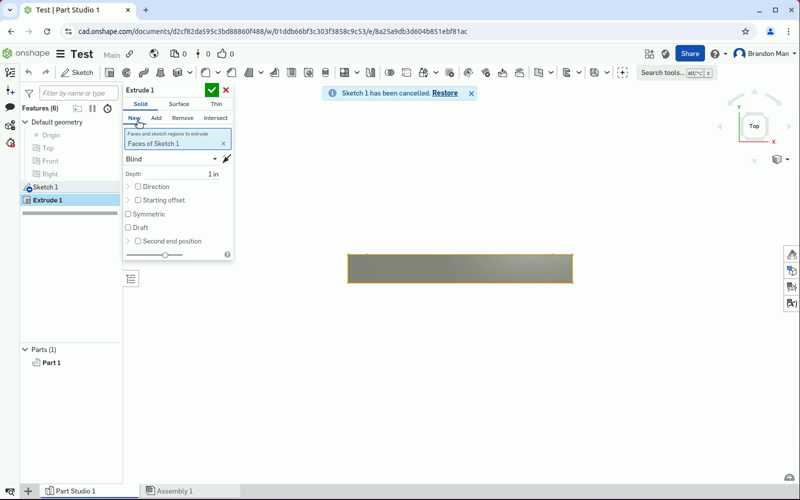
click(137, 120)
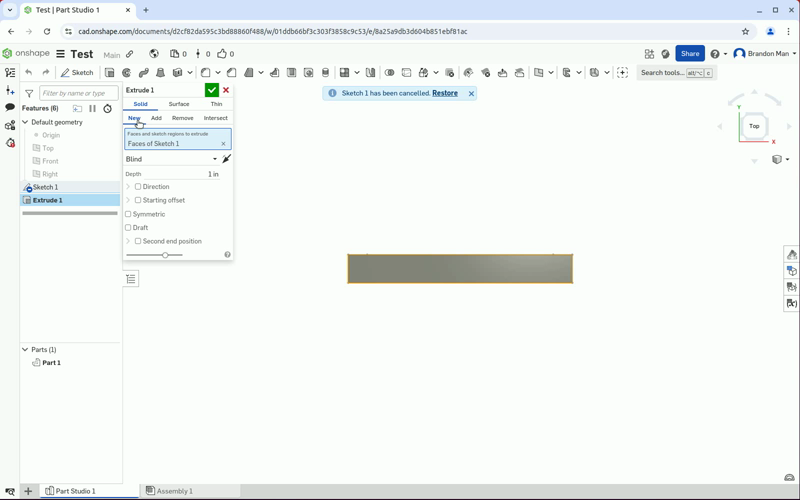
key(tab, 4)
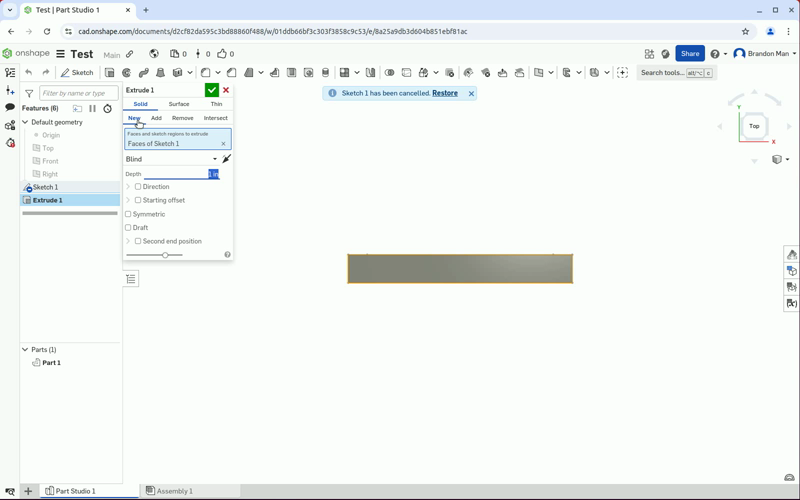
text(3.851)
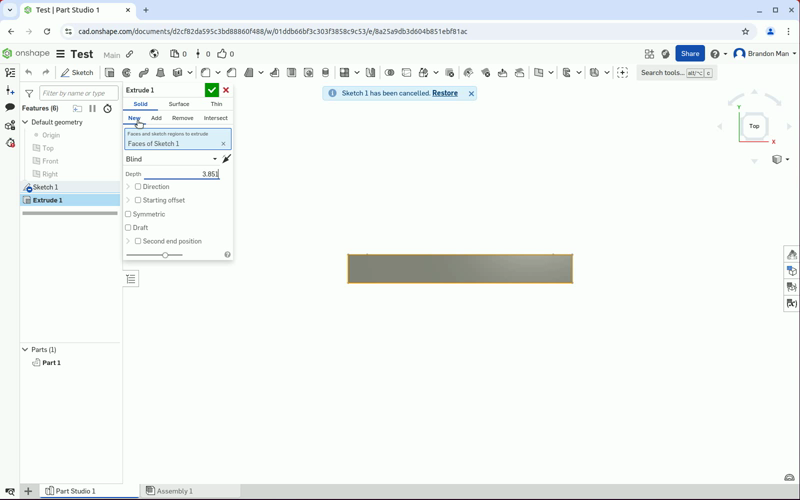
key(enter)
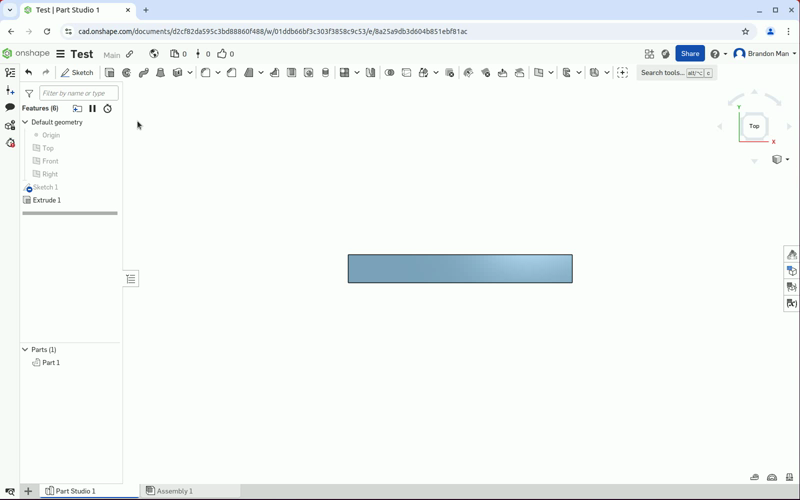
key(shift+h)
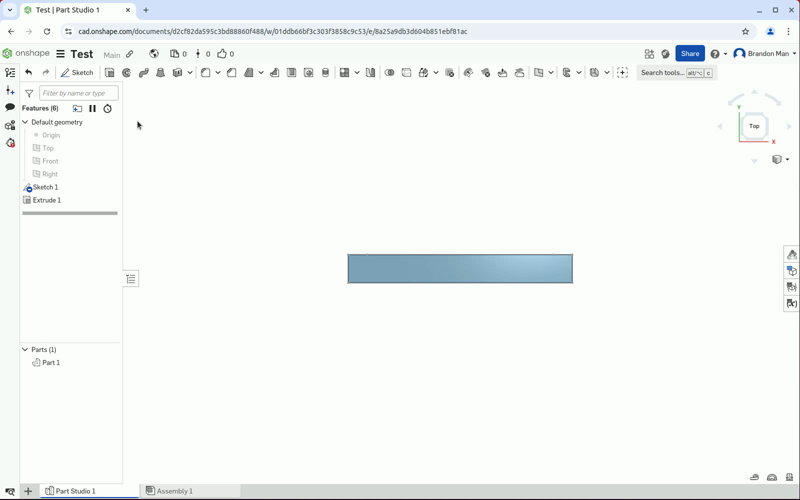
key(shift+h)
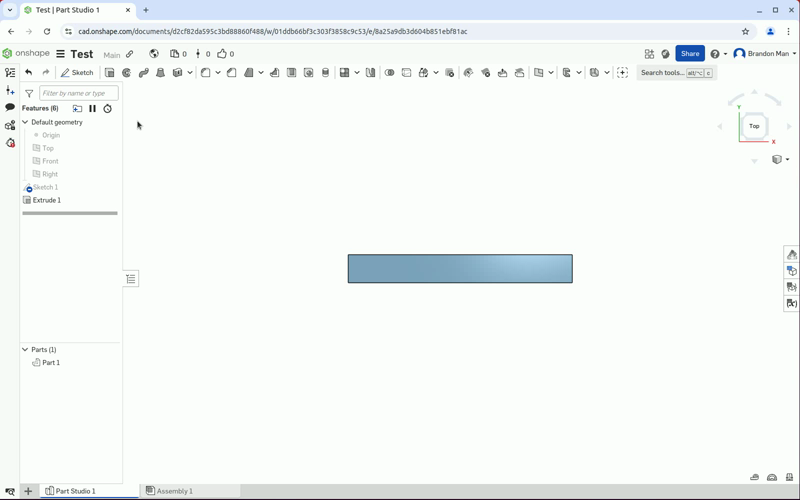
mouse_move(73, 189)
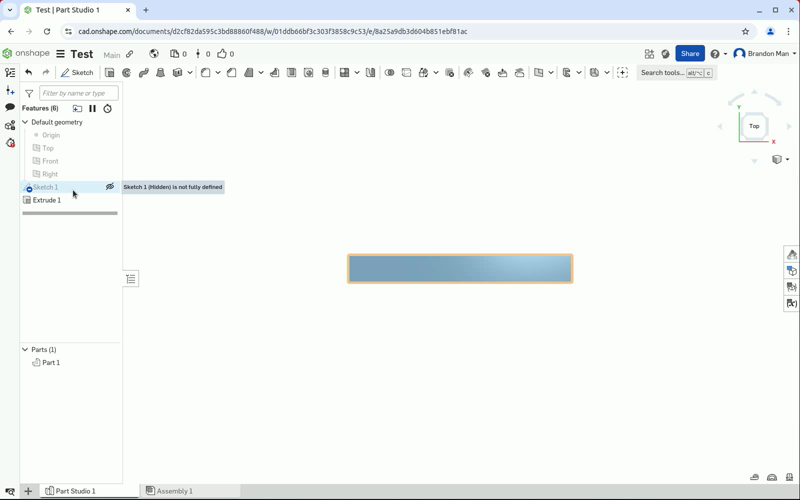
click(73, 189)
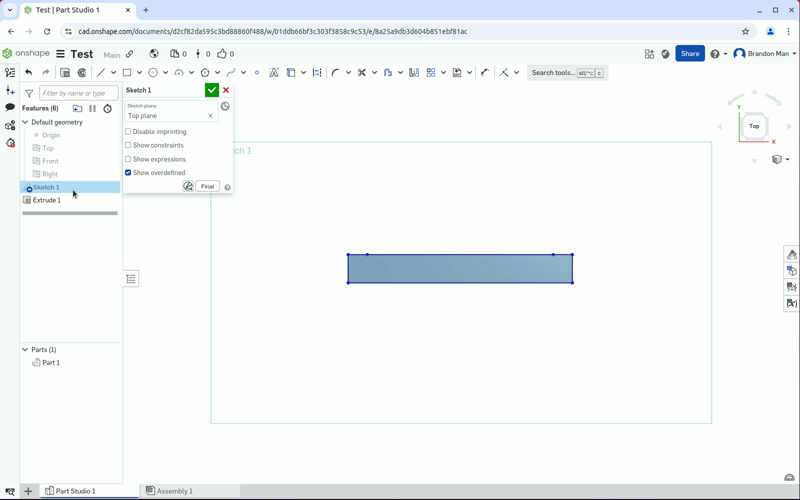
mouse_move(229, 92)
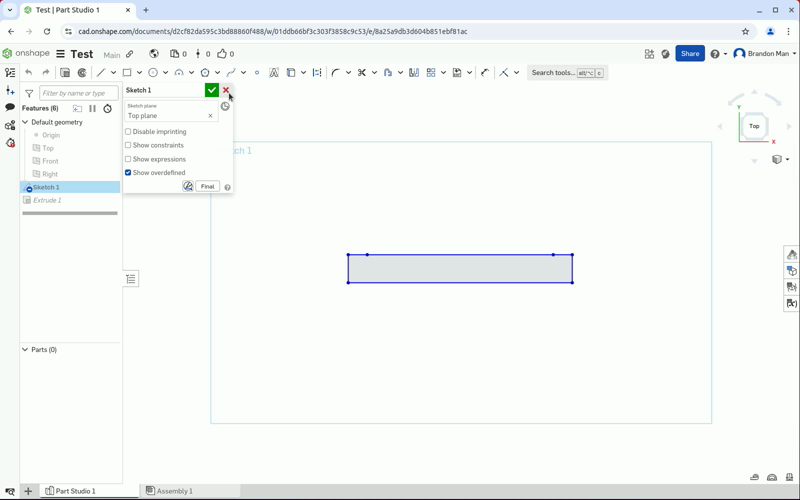
click(229, 92)
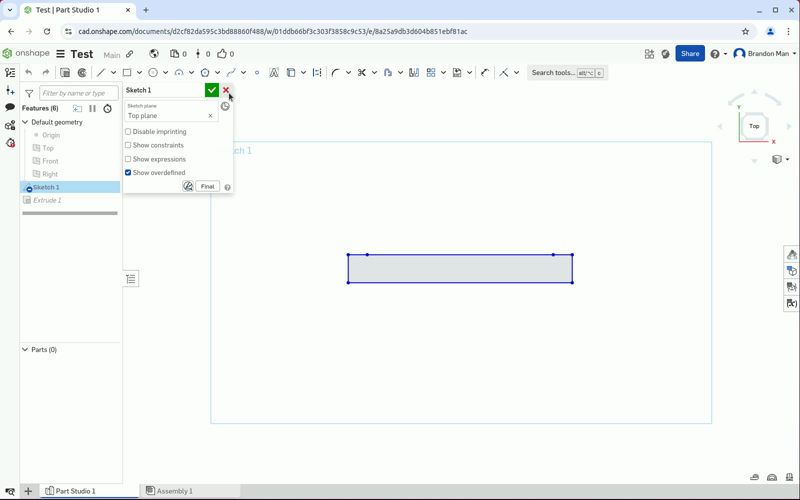
key(shift+s)
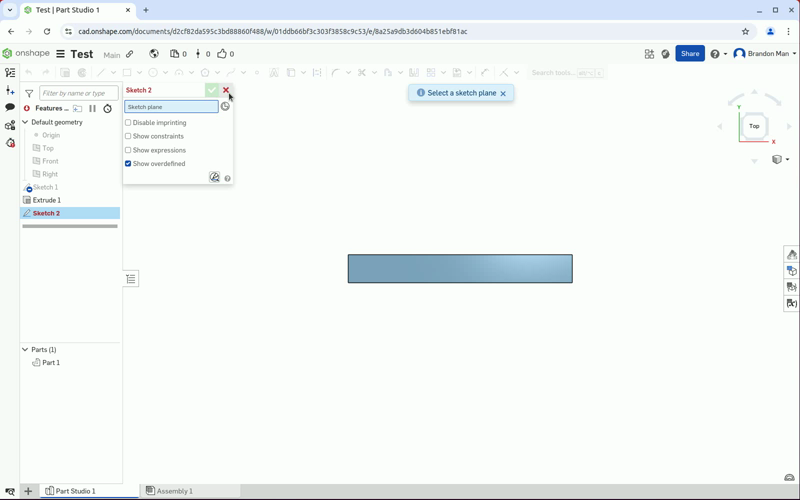
mouse_move(73, 150)
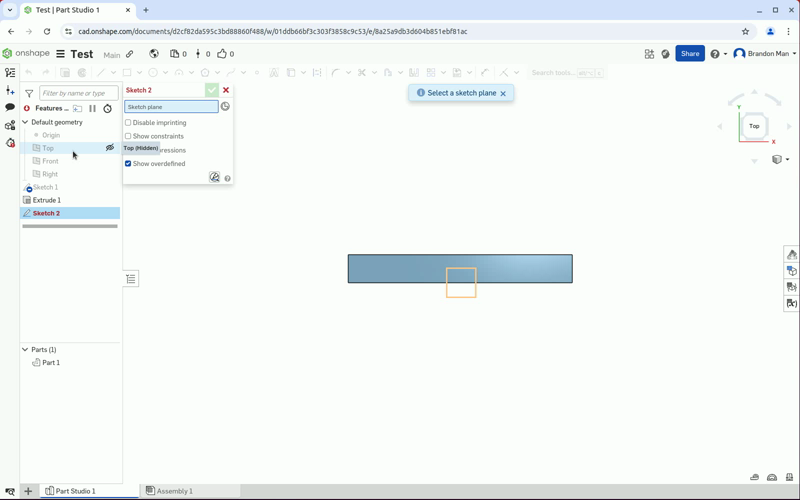
click(73, 150)
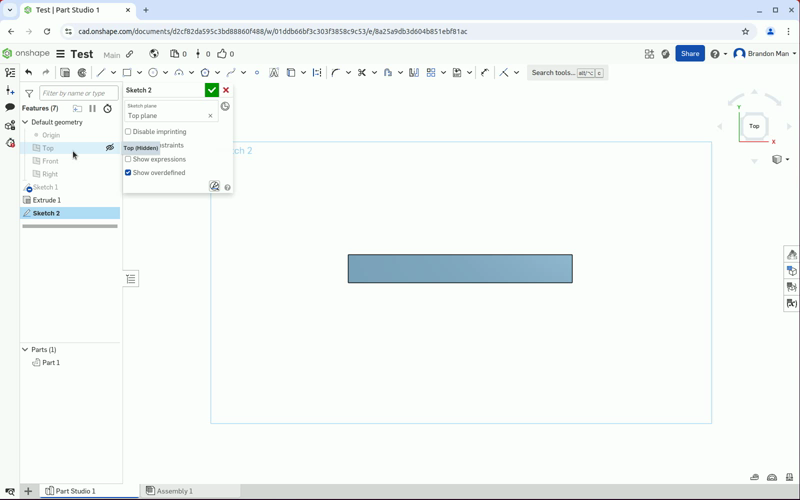
mouse_move(73, 352)
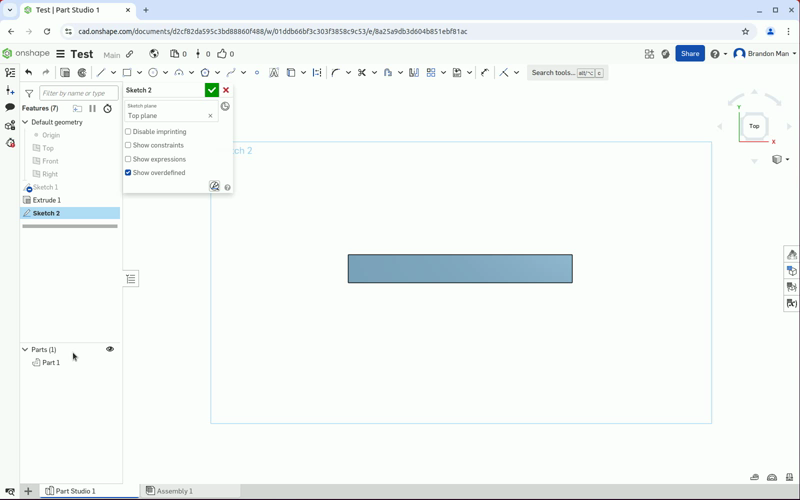
key(y)
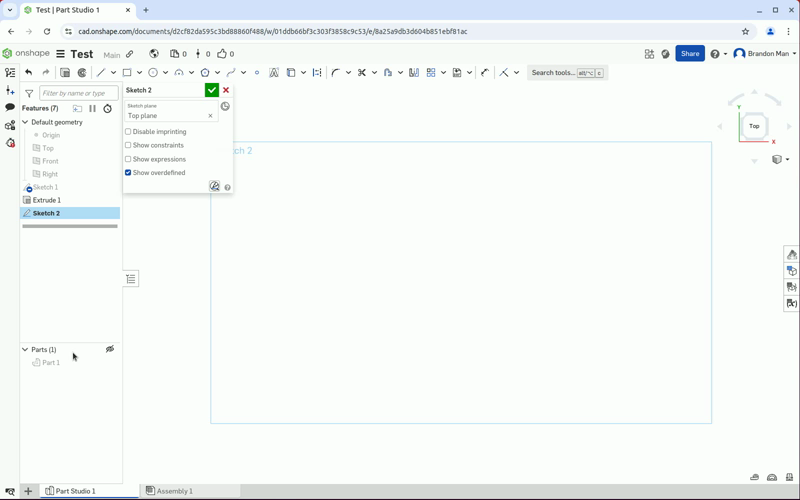
key(l)
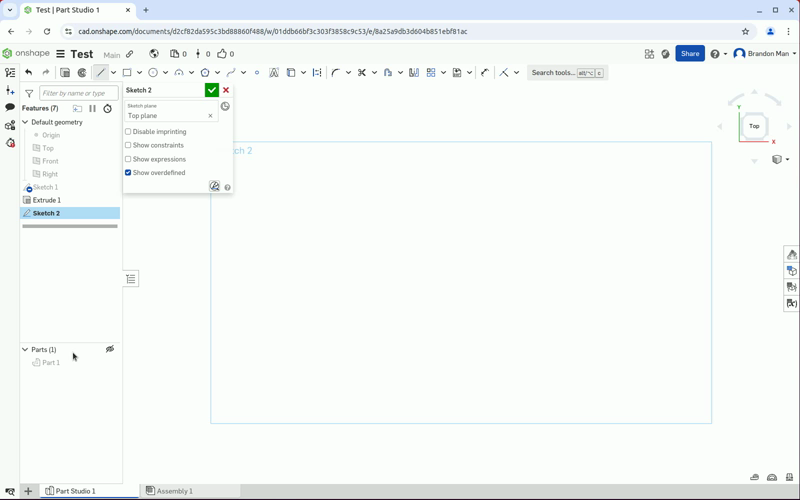
key_down(shift)
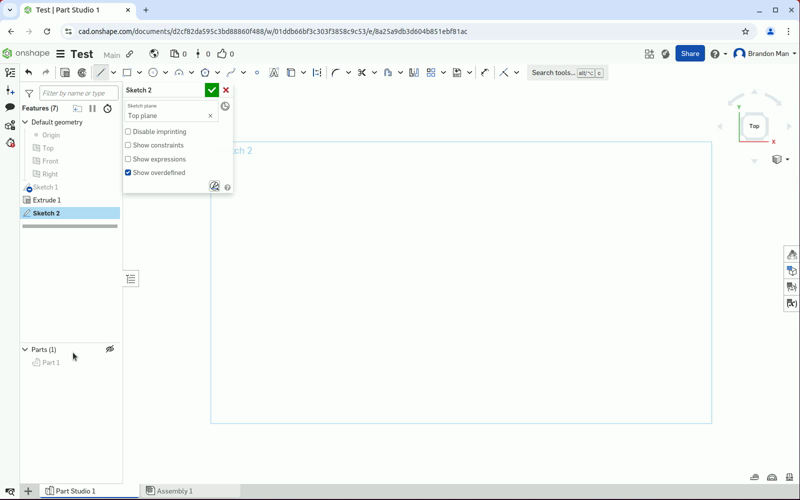
mouse_move(385, 198)
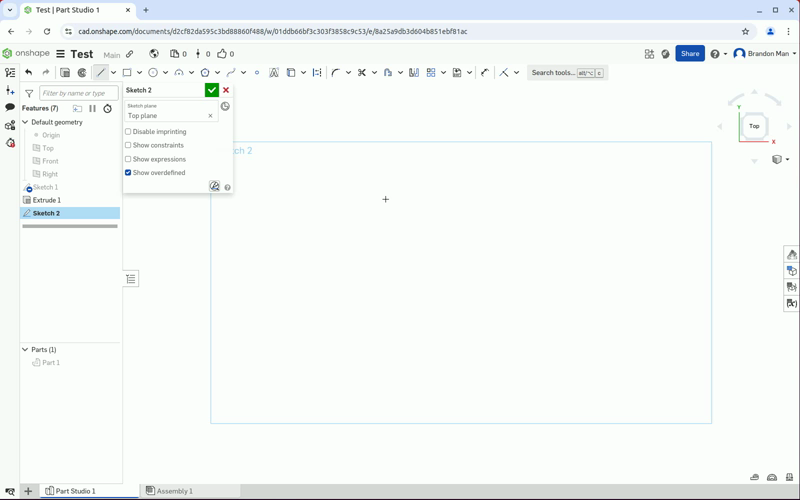
click(385, 198)
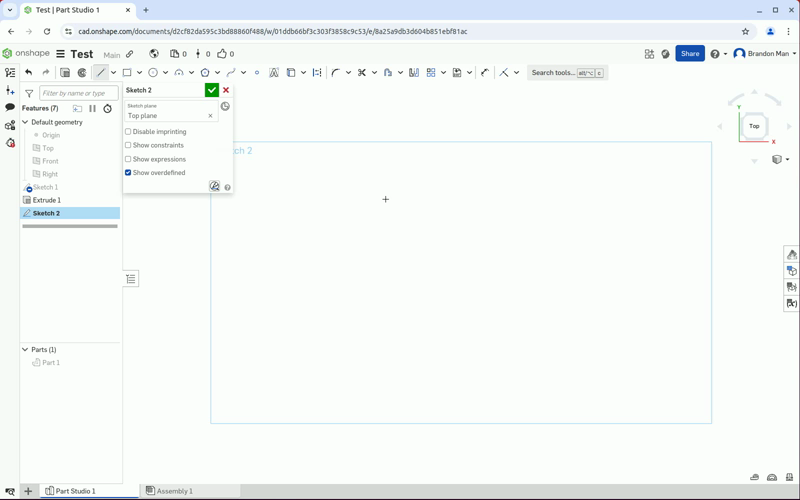
key_up(shift)
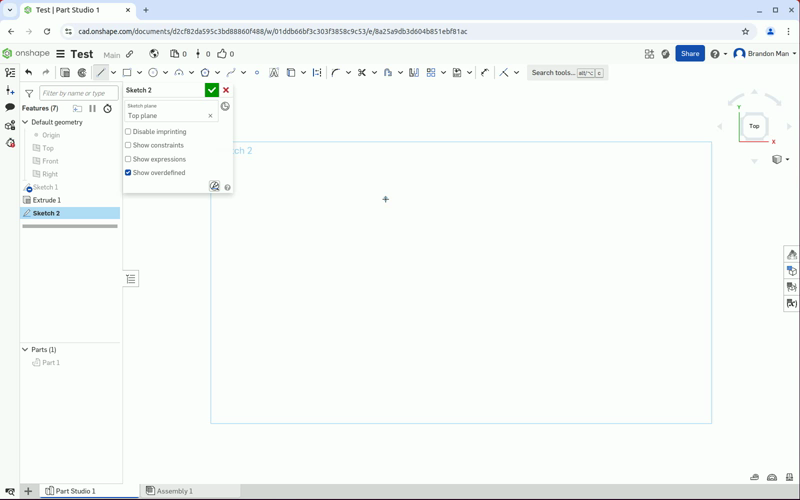
key_down(shift)
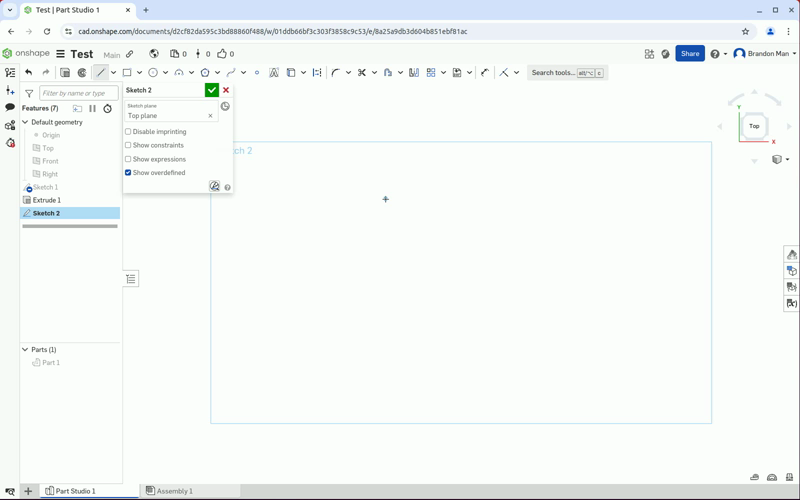
mouse_move(535, 198)
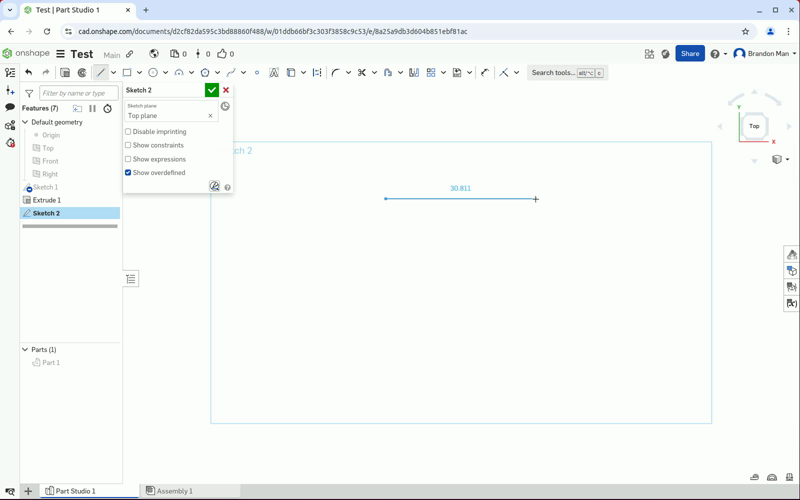
click(535, 198)
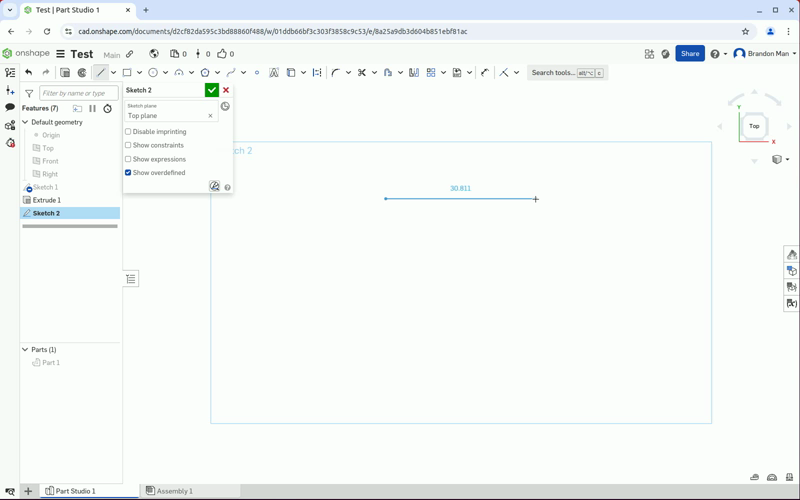
key_up(shift)
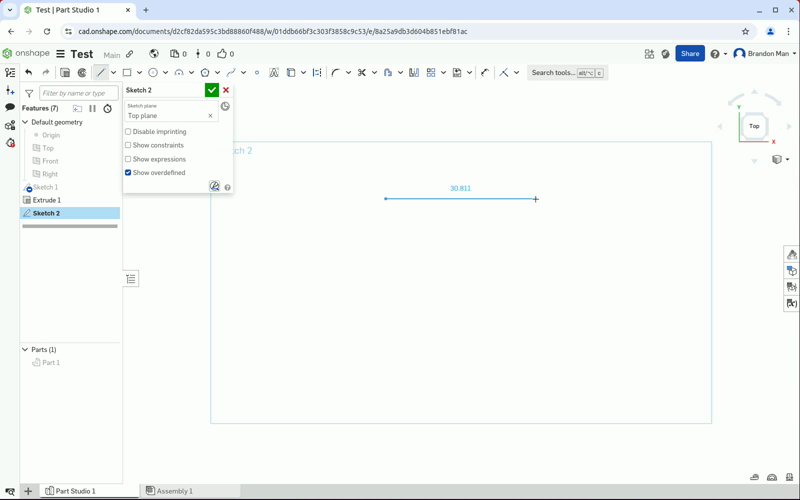
key_down(shift)
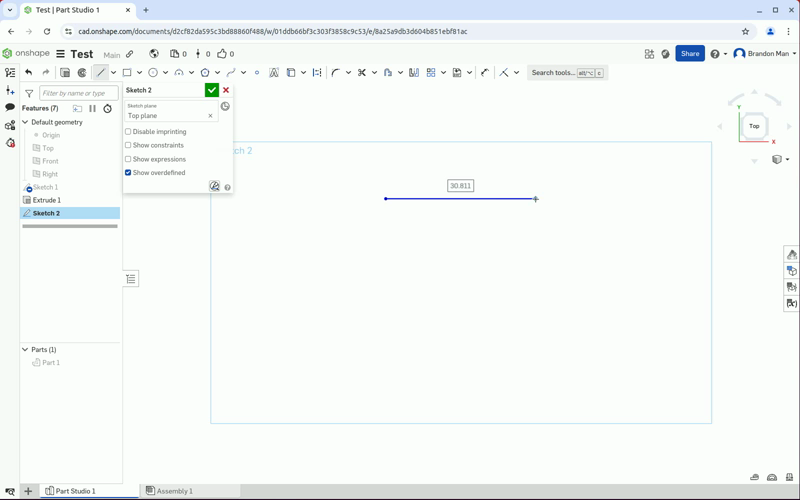
mouse_move(565, 198)
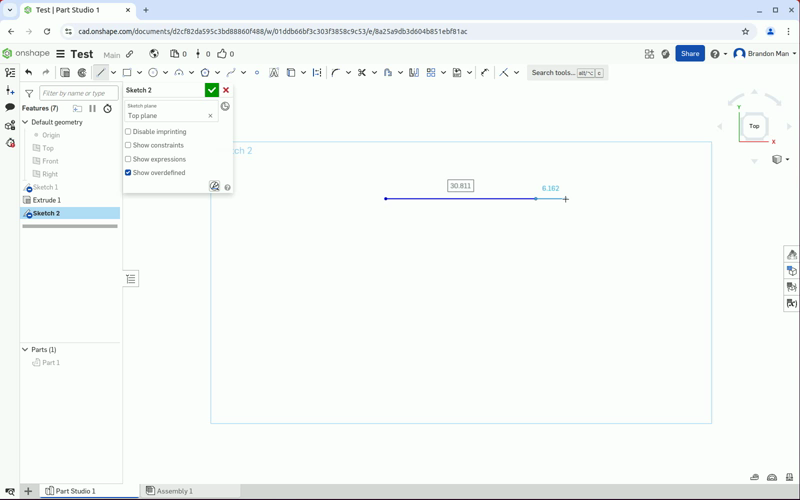
mouse_move(535, 170)
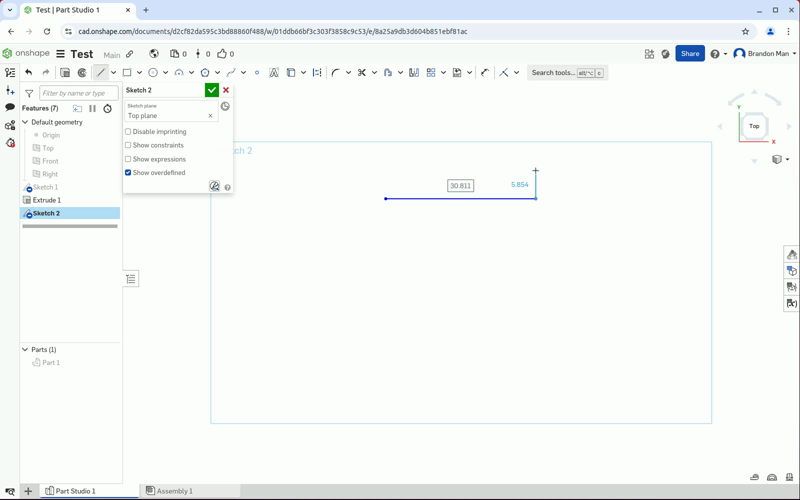
click(535, 170)
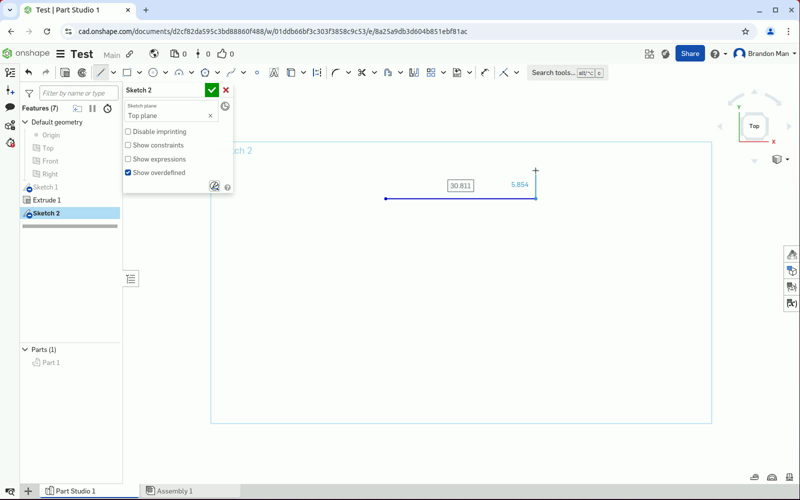
key_up(shift)
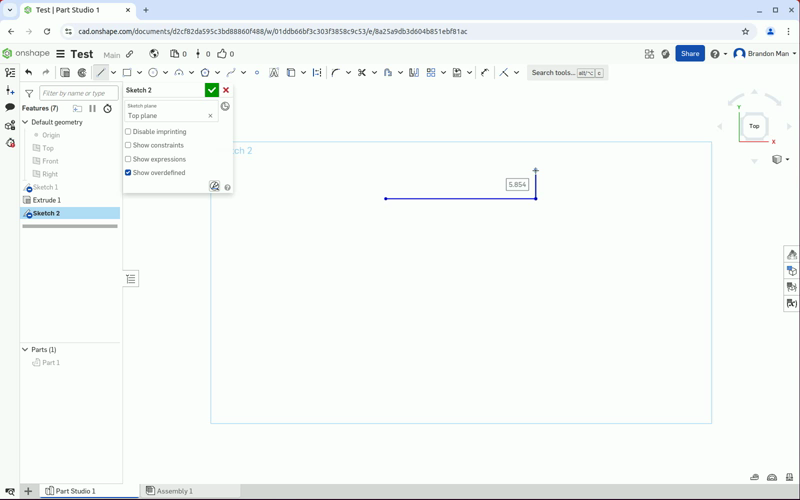
key_down(shift)
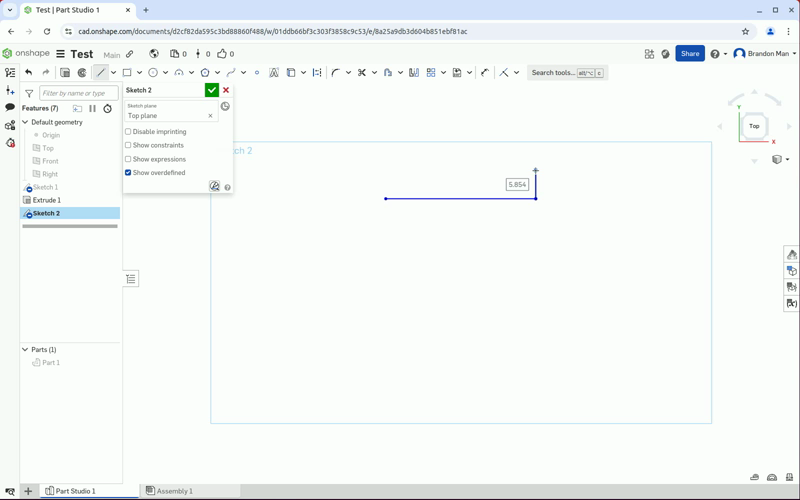
mouse_move(385, 170)
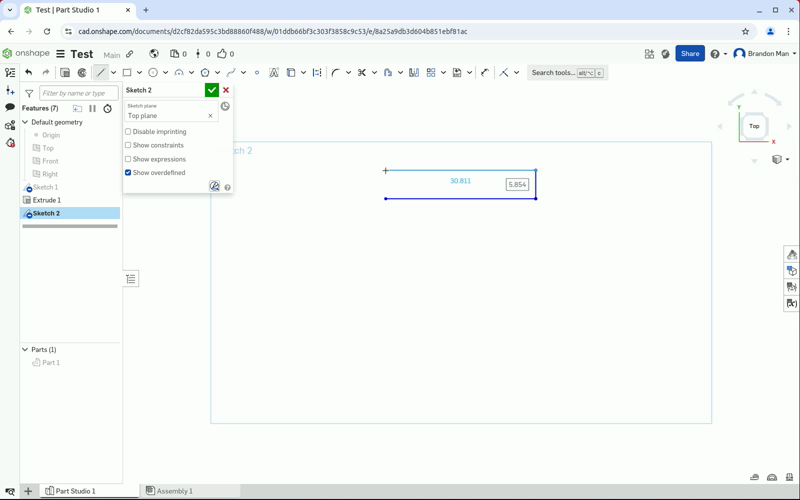
click(385, 170)
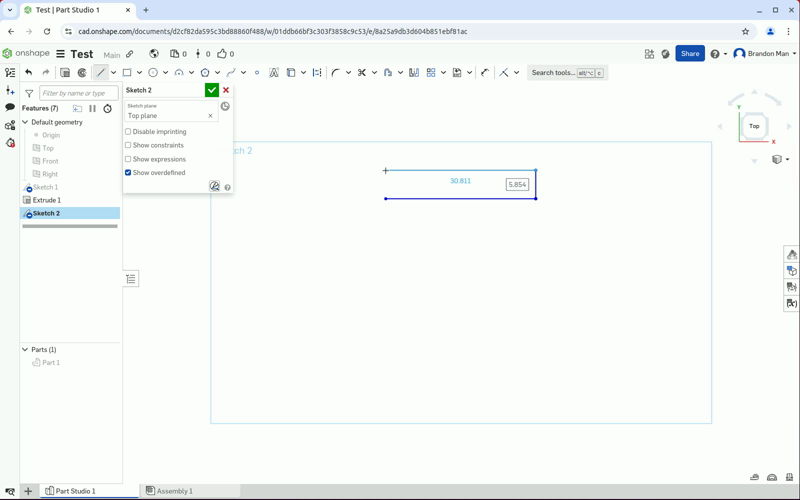
key_up(shift)
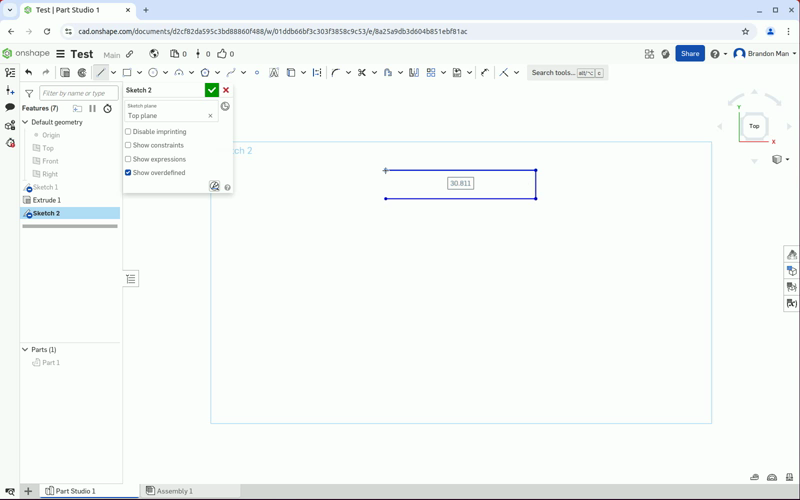
mouse_move(415, 170)
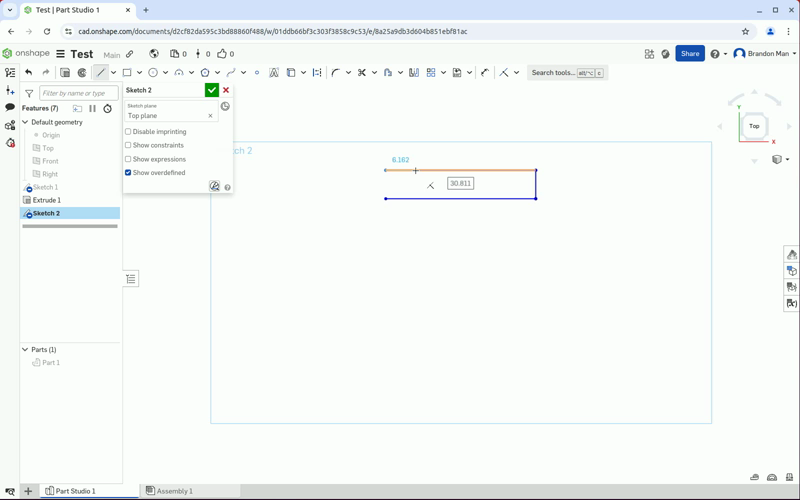
key_down(shift)
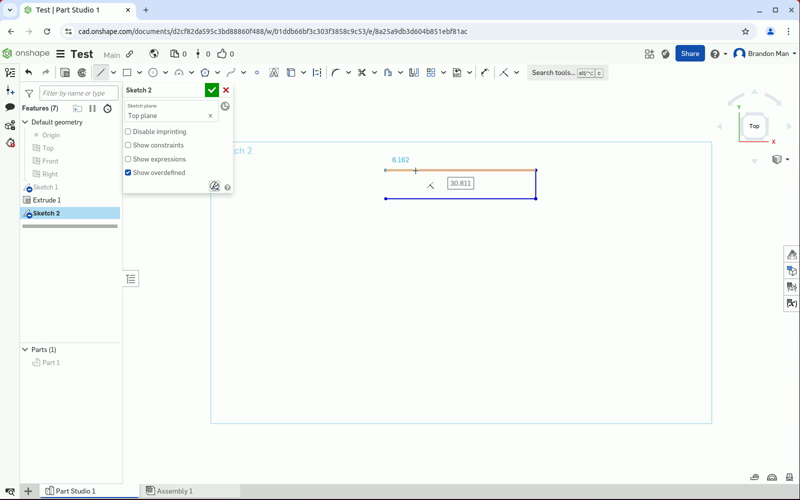
mouse_move(385, 198)
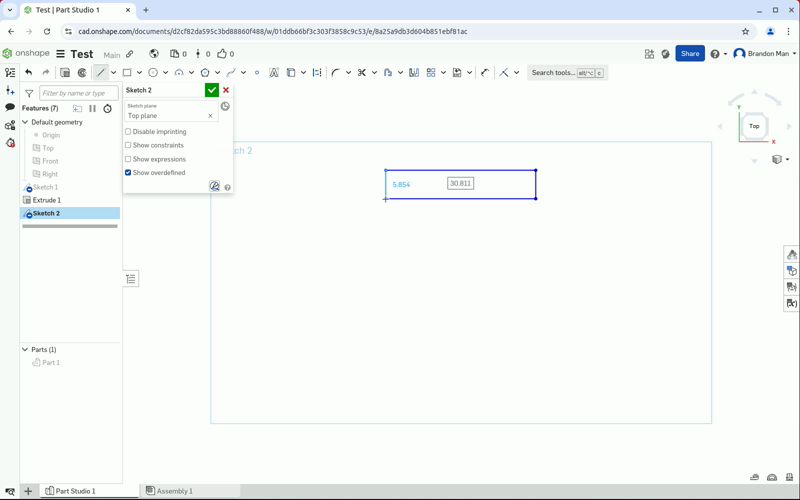
key_up(shift)
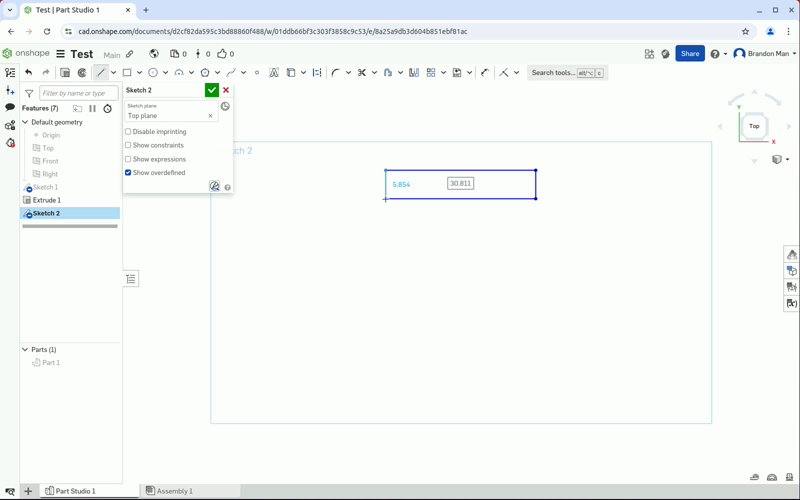
click(385, 198)
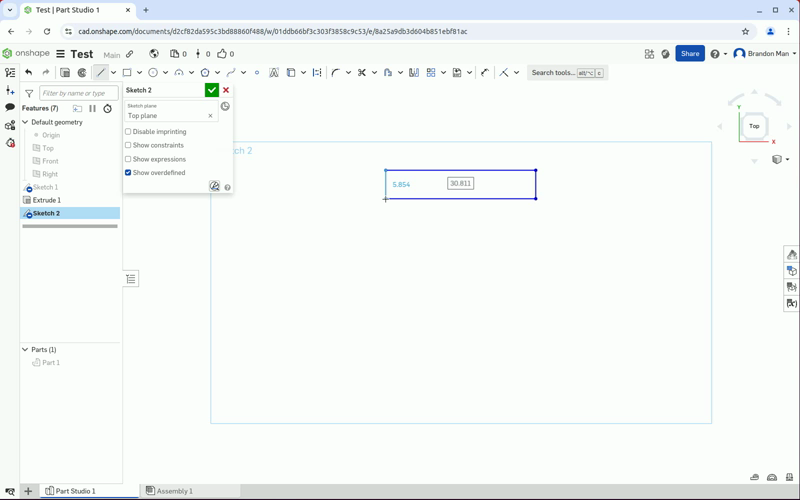
key(esc)
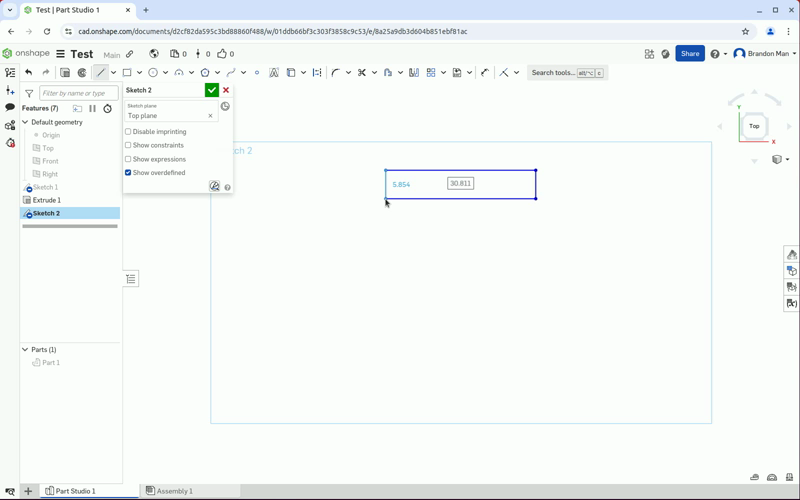
mouse_move(434, 174)
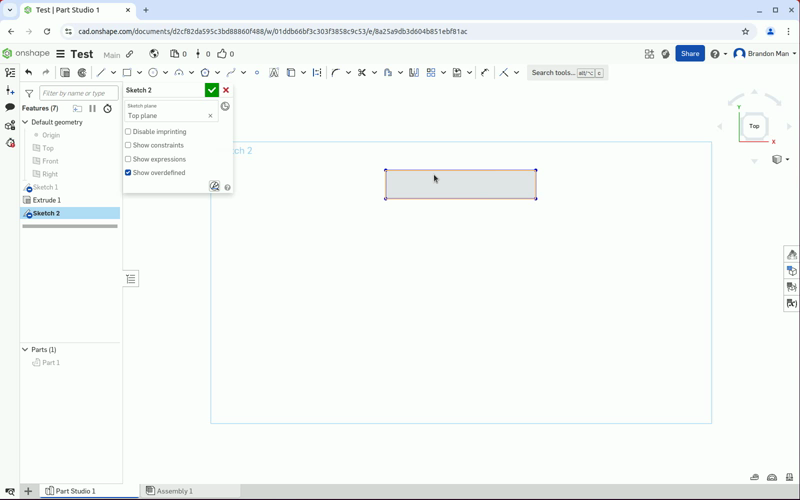
click(434, 174)
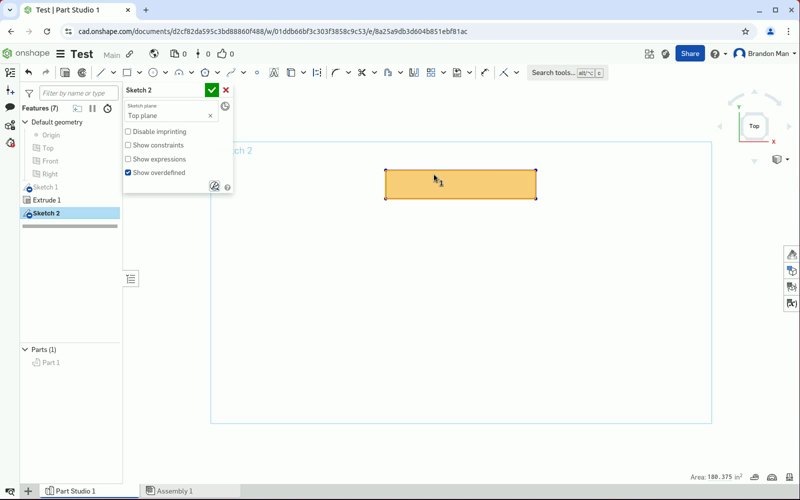
mouse_move(73, 352)
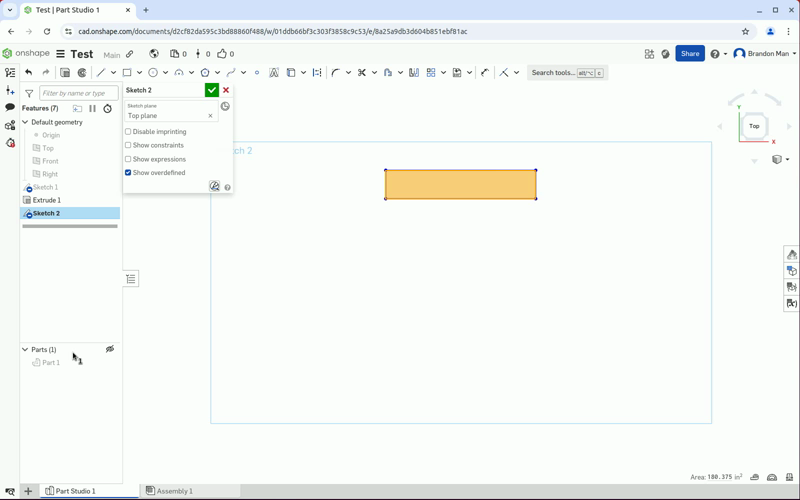
key(shift+y)
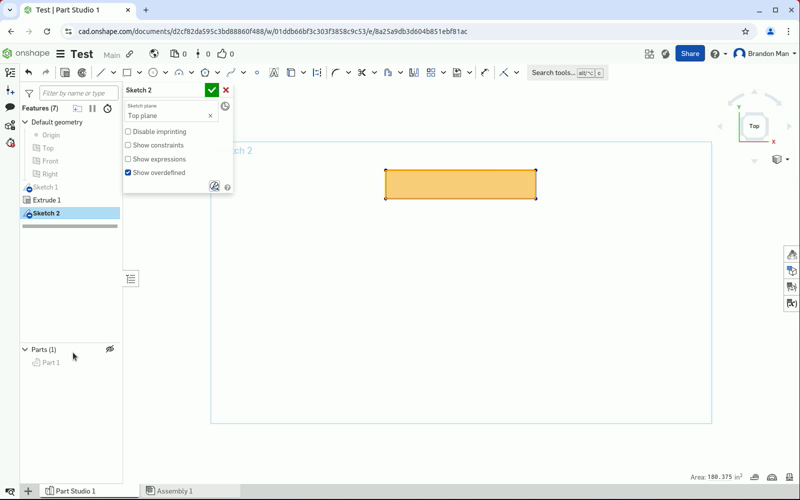
key(shift+e)
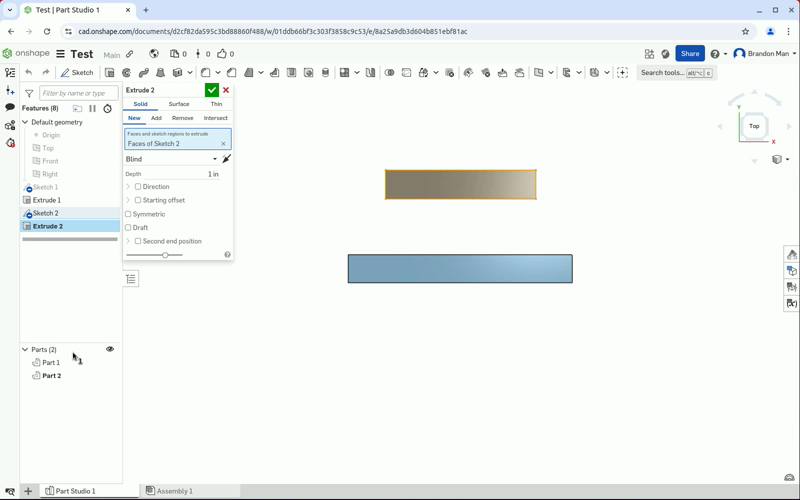
mouse_move(143, 106)
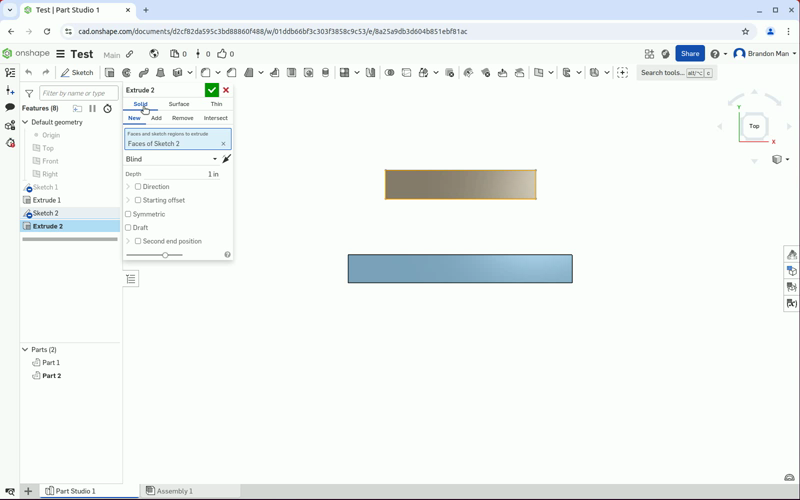
click(143, 106)
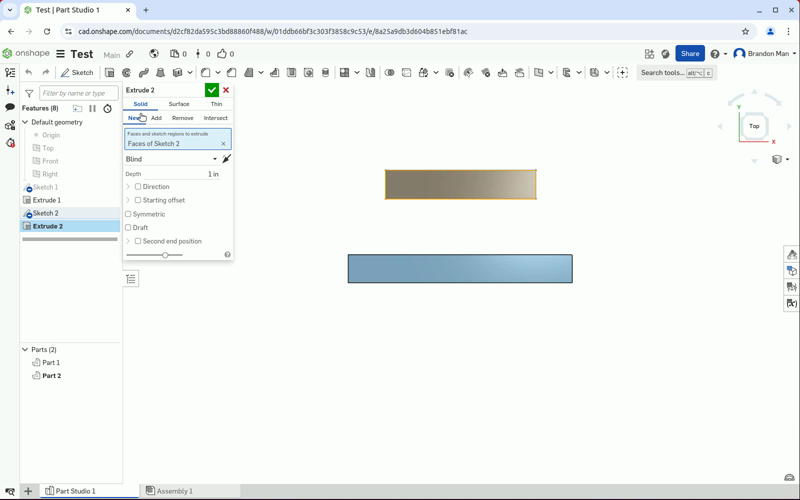
mouse_move(137, 120)
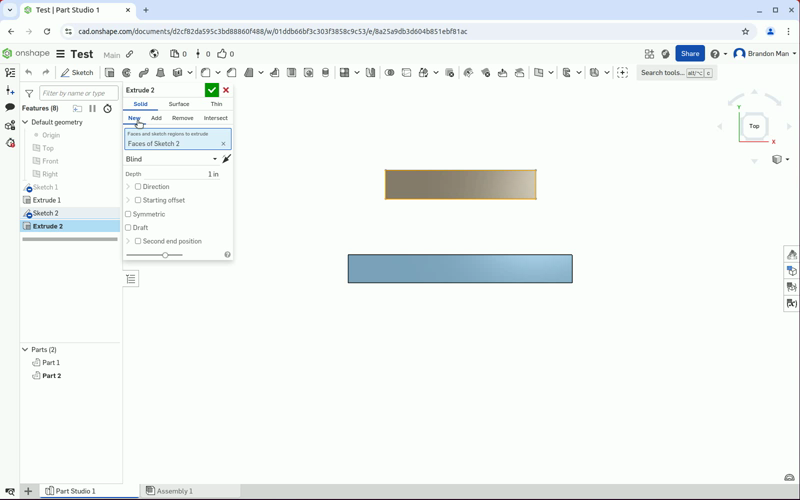
click(137, 120)
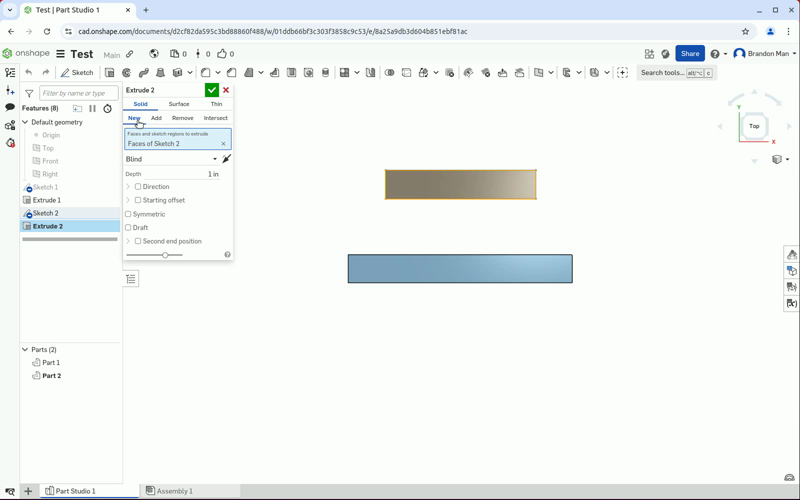
key(tab, 4)
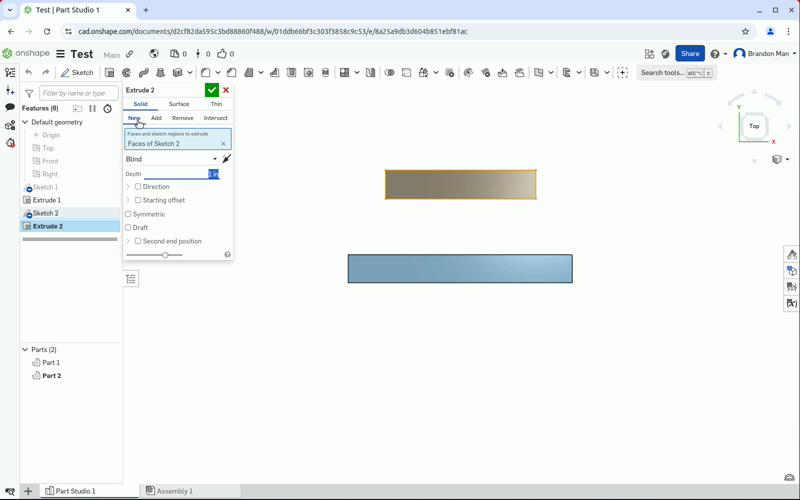
text(3.851)
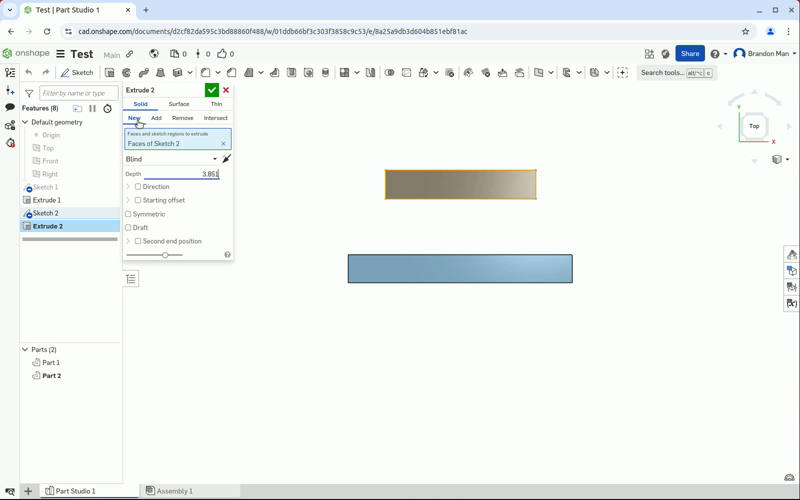
key(enter)
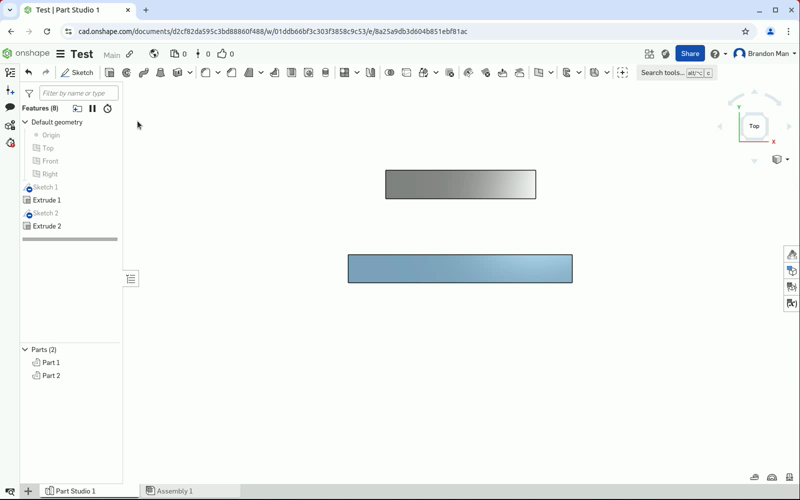
key(shift+h)
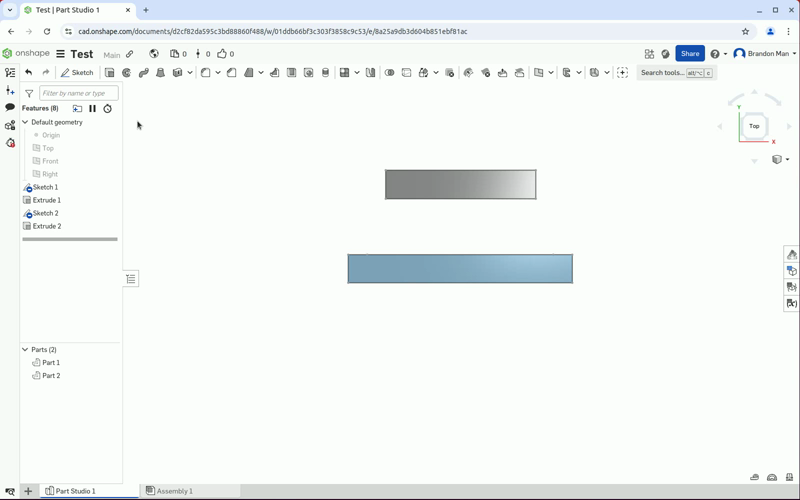
key(shift+h)
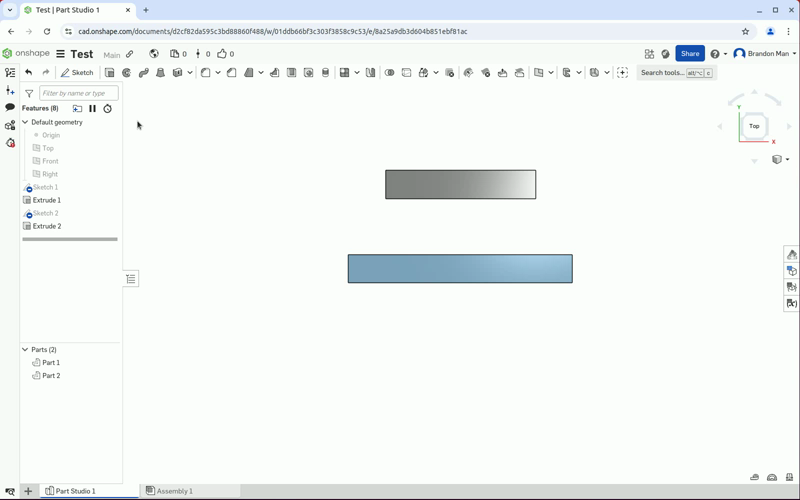
mouse_move(73, 189)
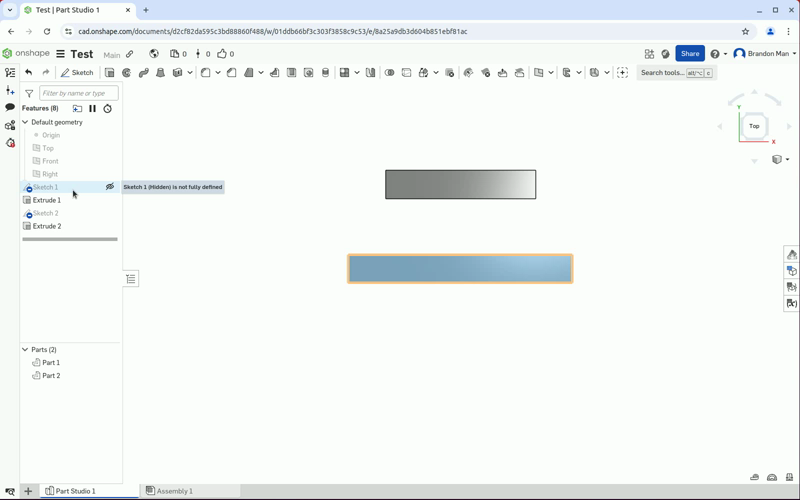
click(73, 189)
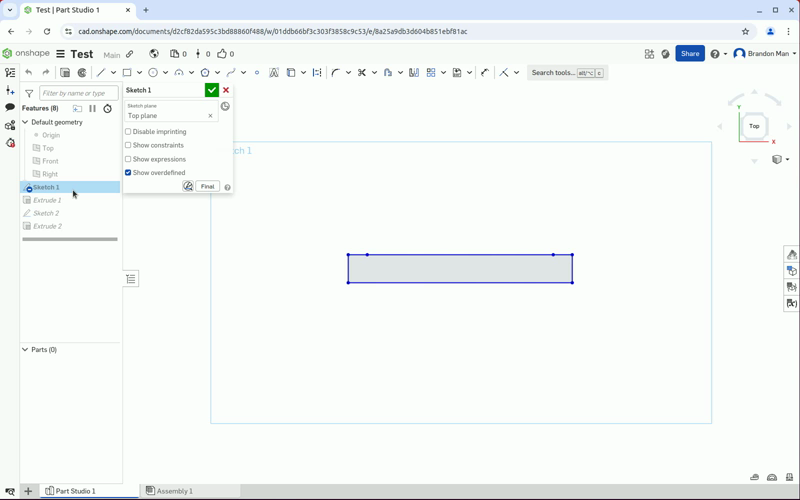
mouse_move(229, 92)
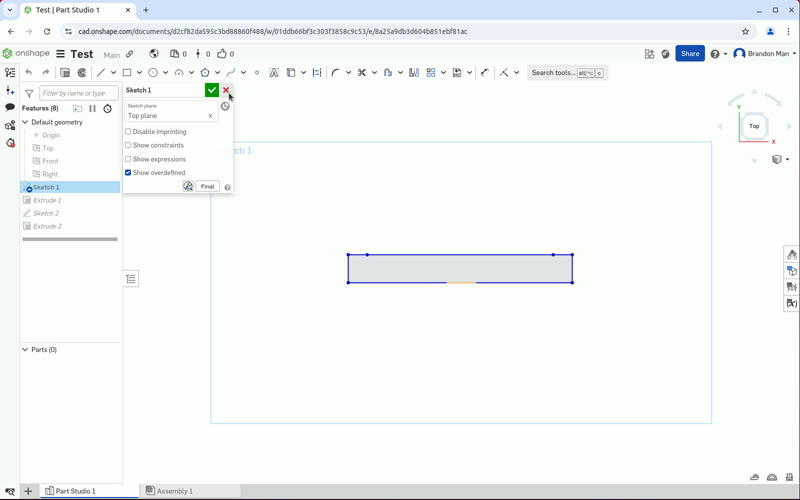
click(229, 92)
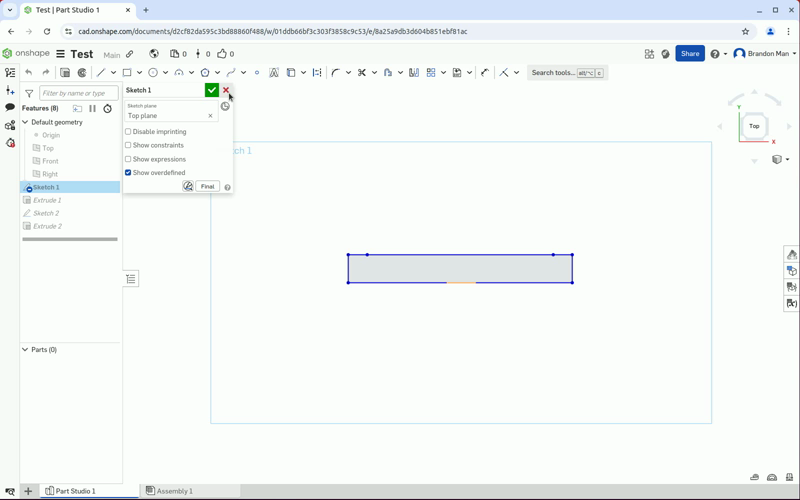
key(shift+s)
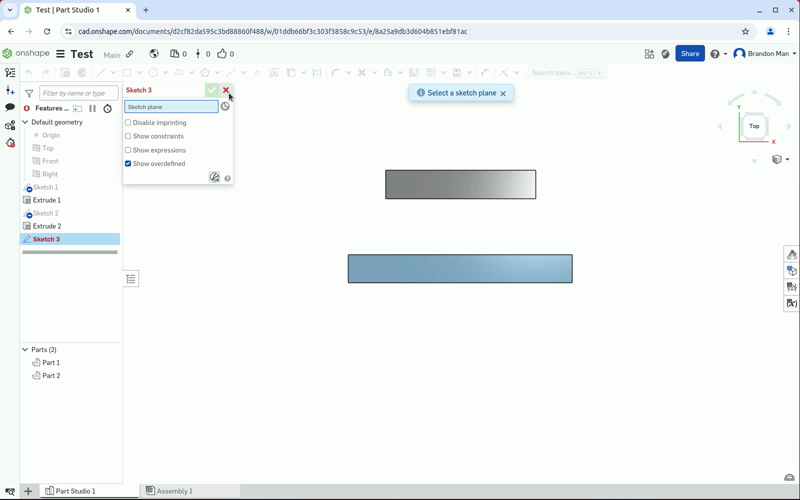
mouse_move(73, 150)
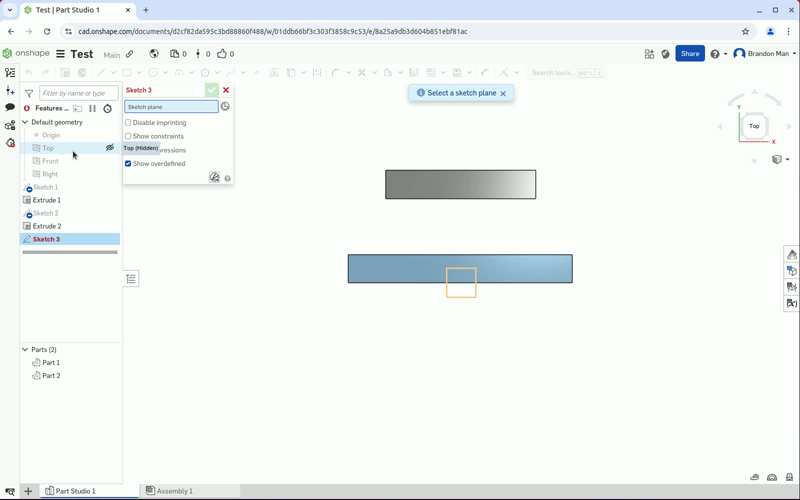
click(73, 150)
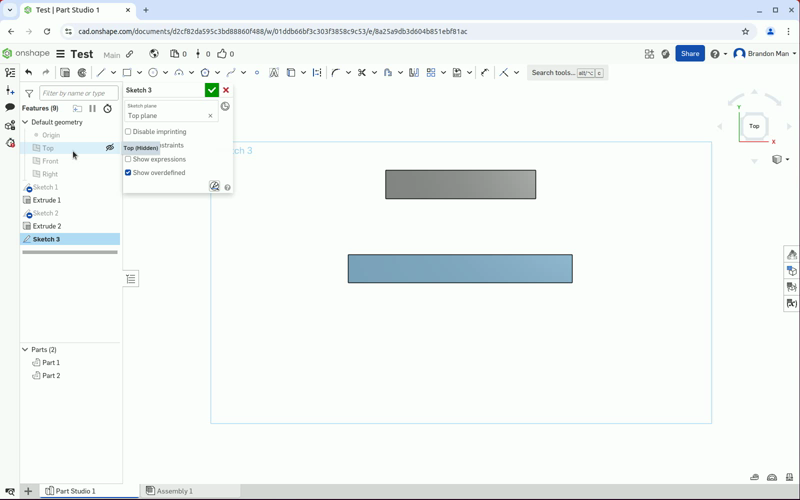
mouse_move(73, 352)
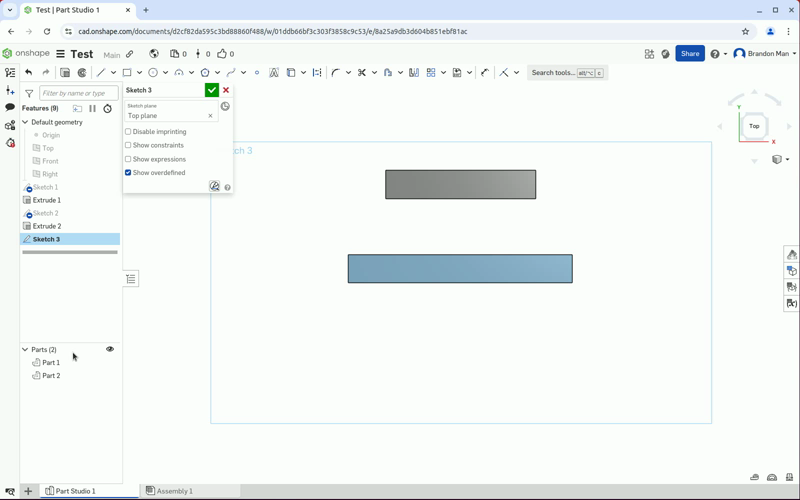
key(y)
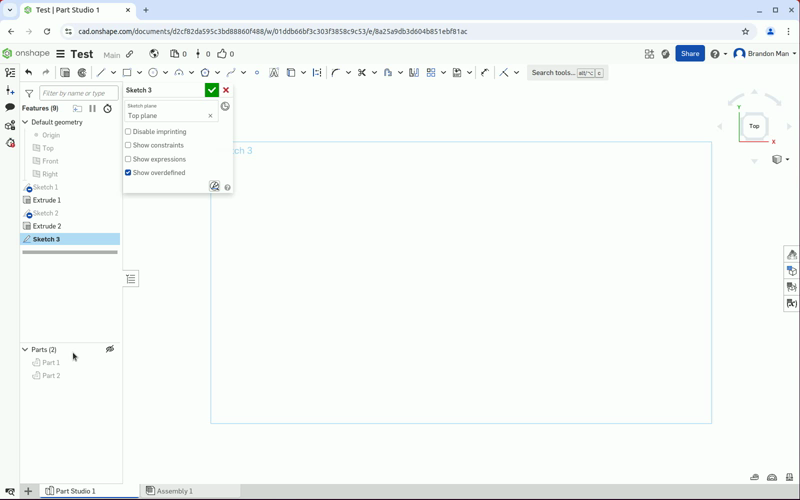
key(l)
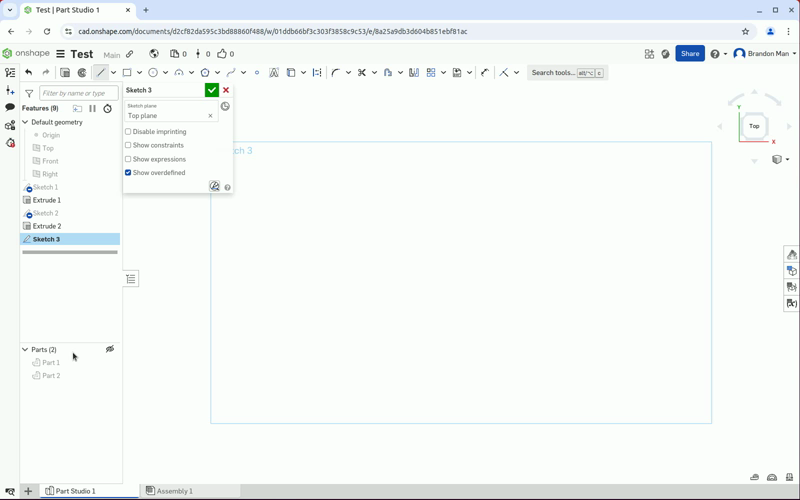
key_down(shift)
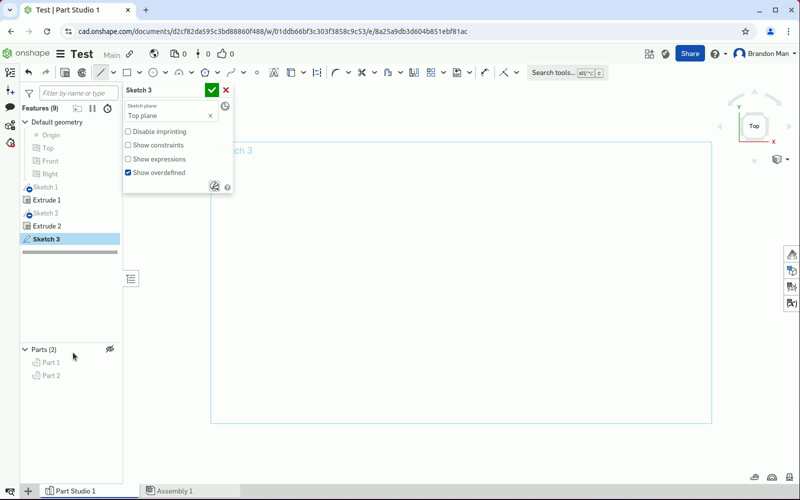
mouse_move(366, 254)
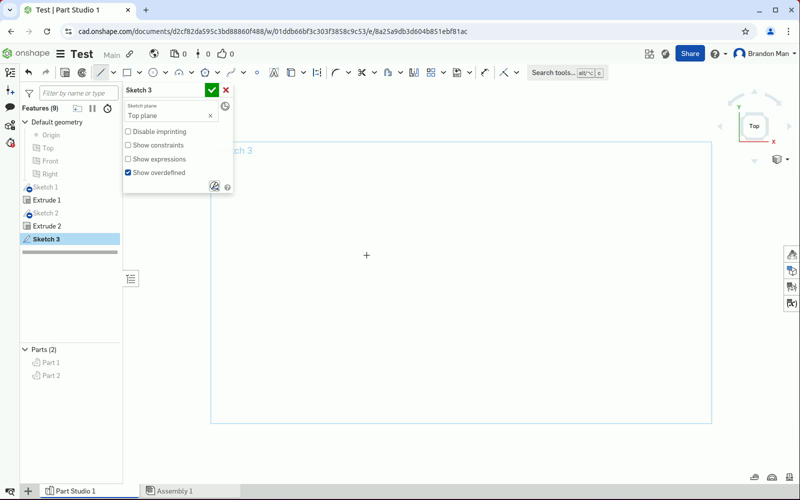
click(366, 254)
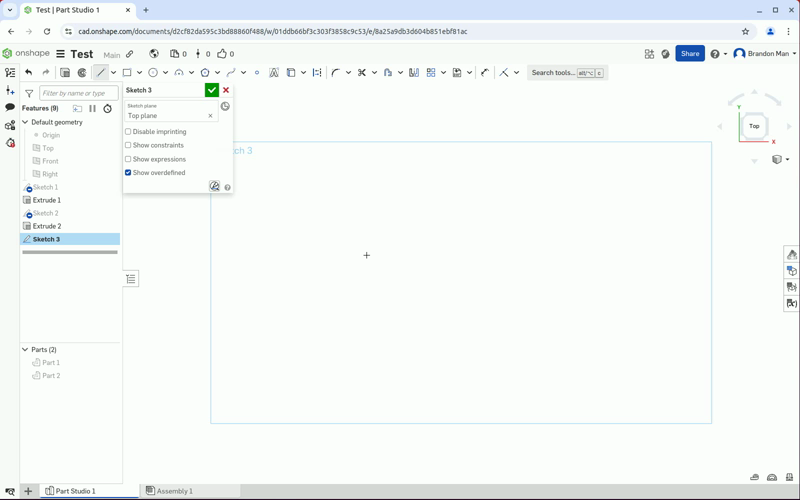
key_up(shift)
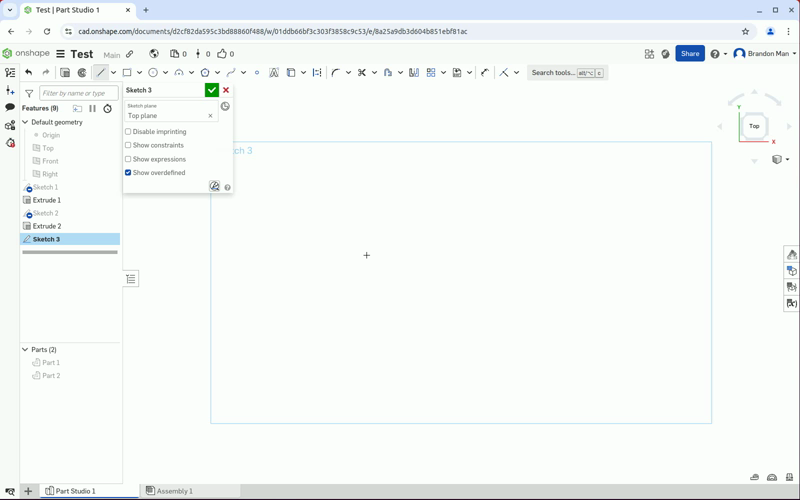
key_down(shift)
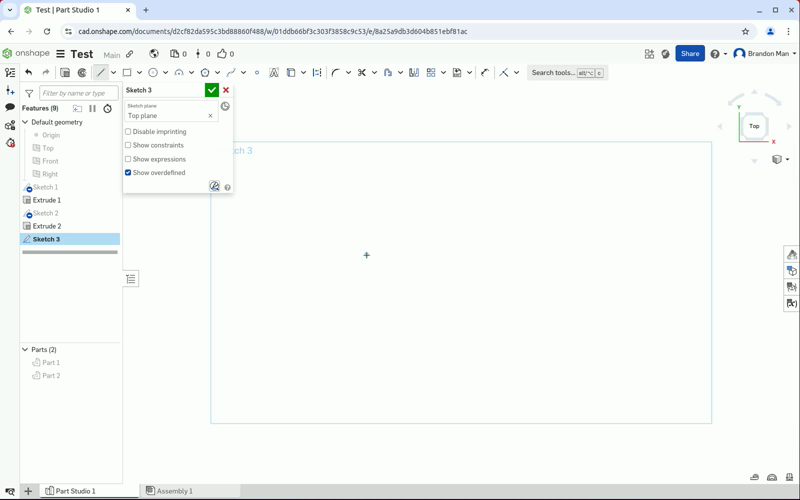
mouse_move(553, 254)
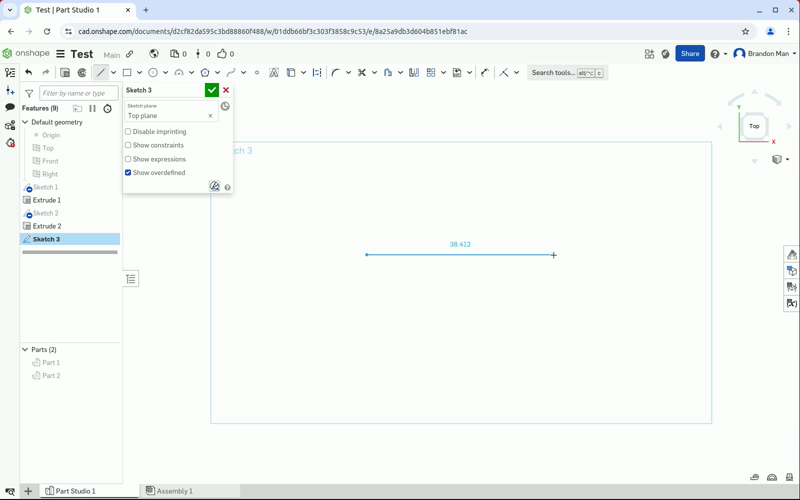
click(553, 254)
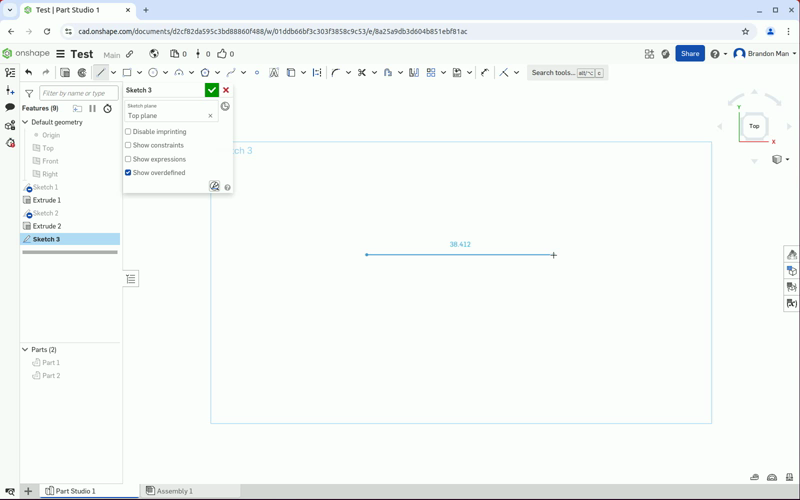
key_up(shift)
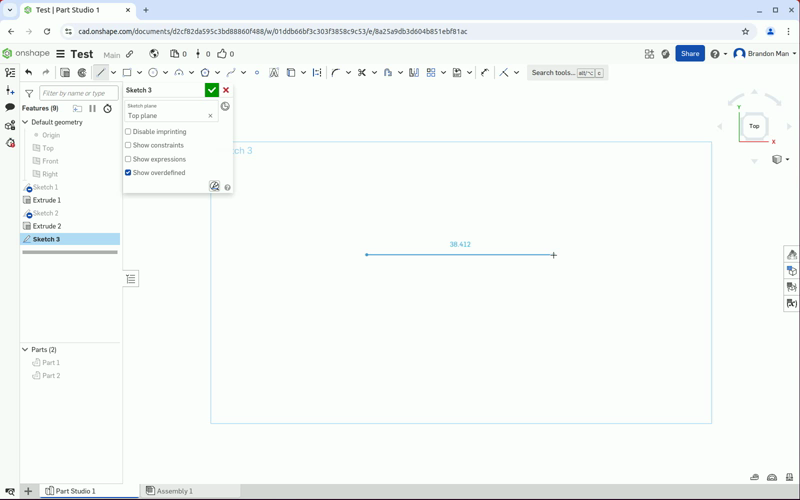
key_down(shift)
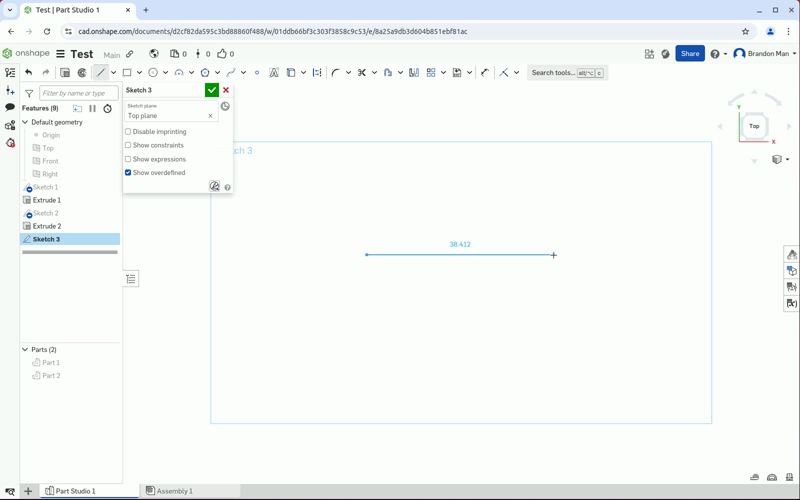
mouse_move(583, 254)
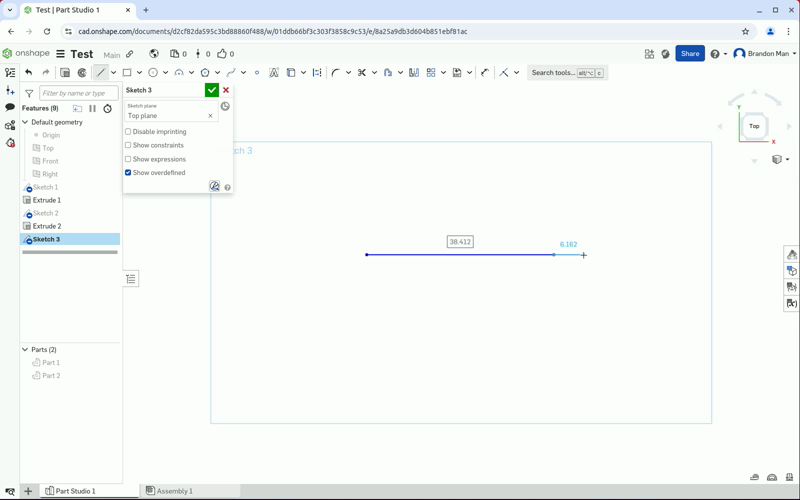
mouse_move(553, 227)
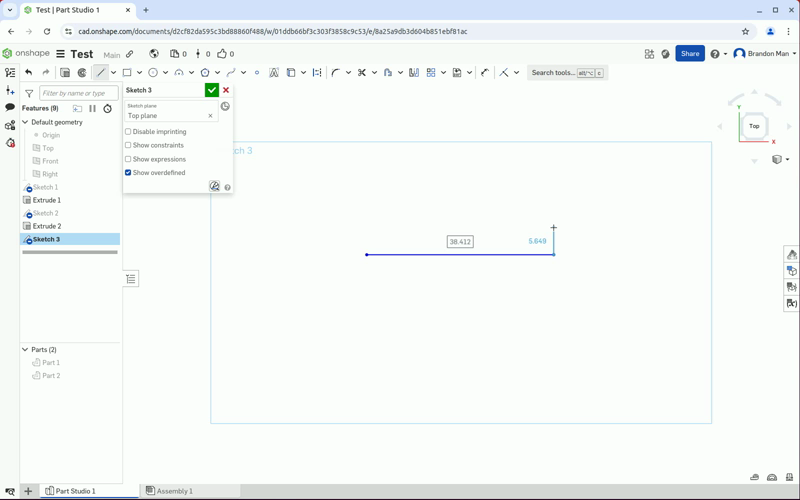
click(553, 227)
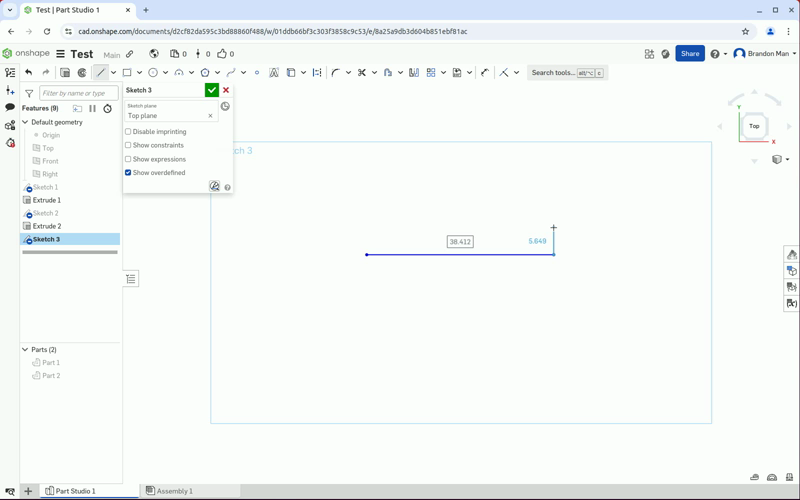
key_up(shift)
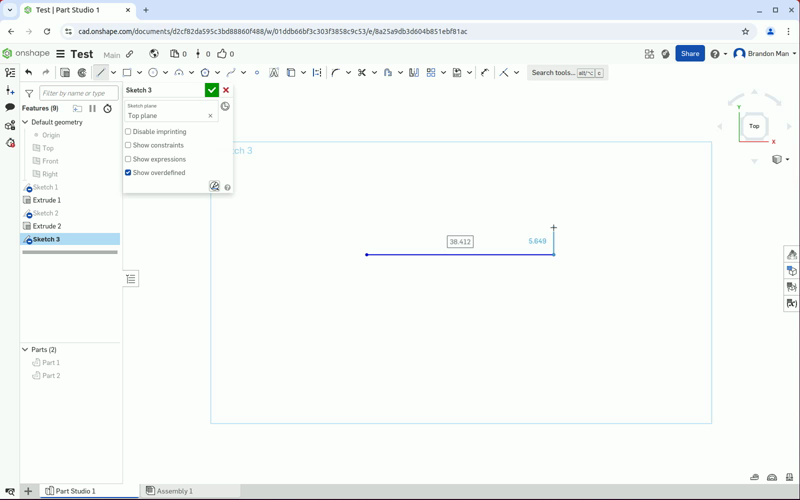
key_down(shift)
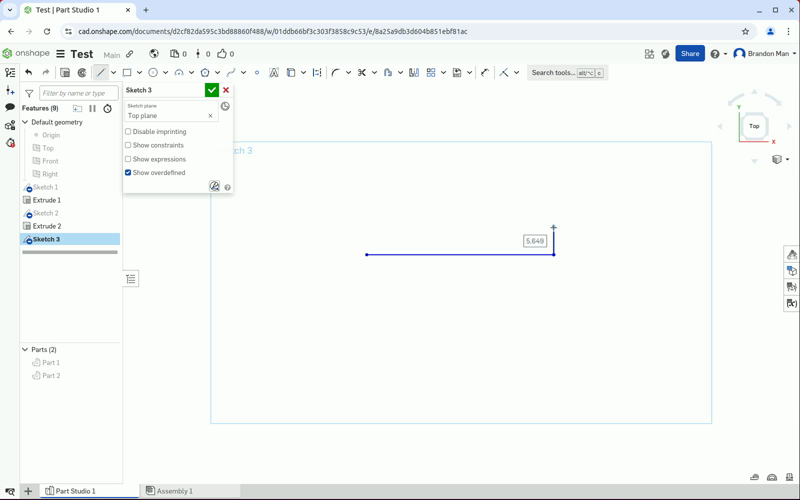
mouse_move(583, 227)
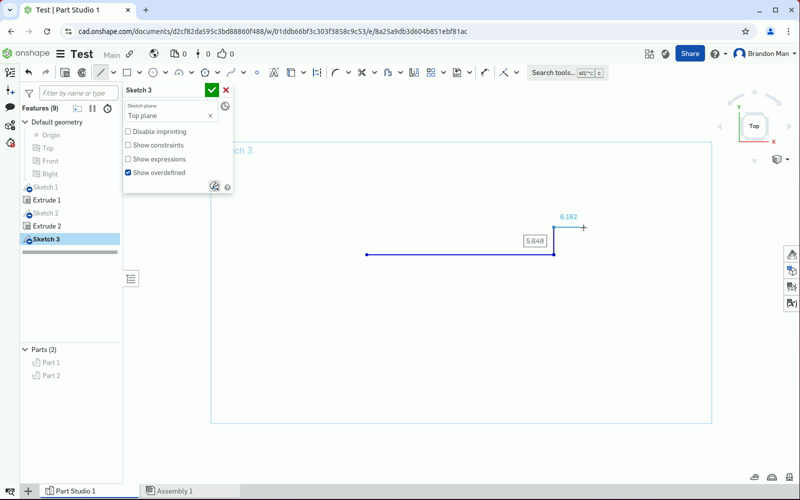
mouse_move(540, 227)
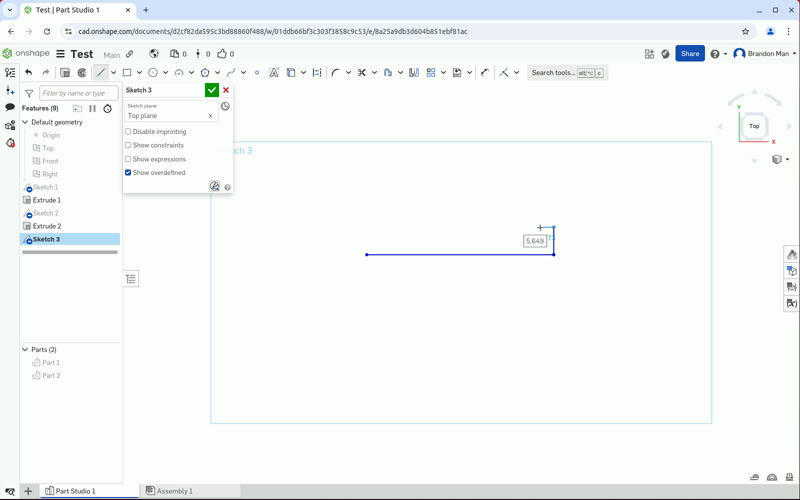
click(540, 227)
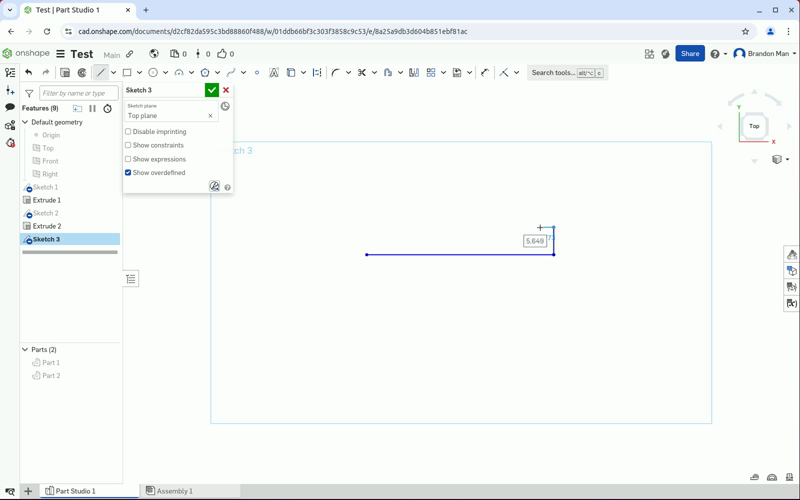
key_up(shift)
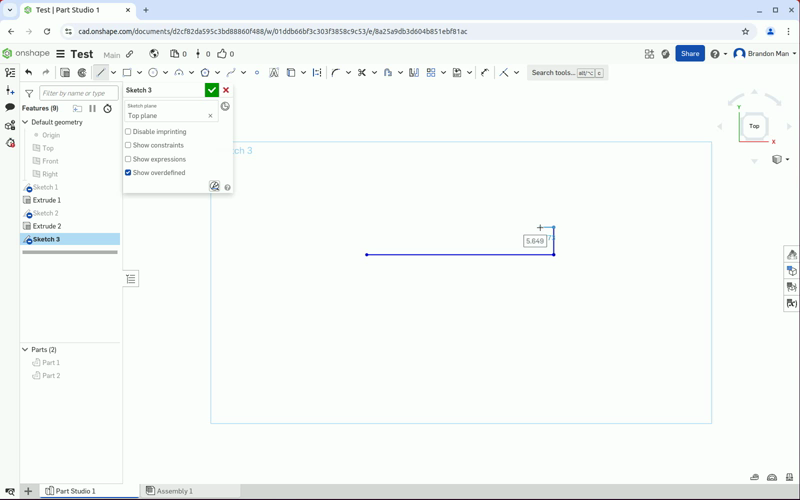
key_down(shift)
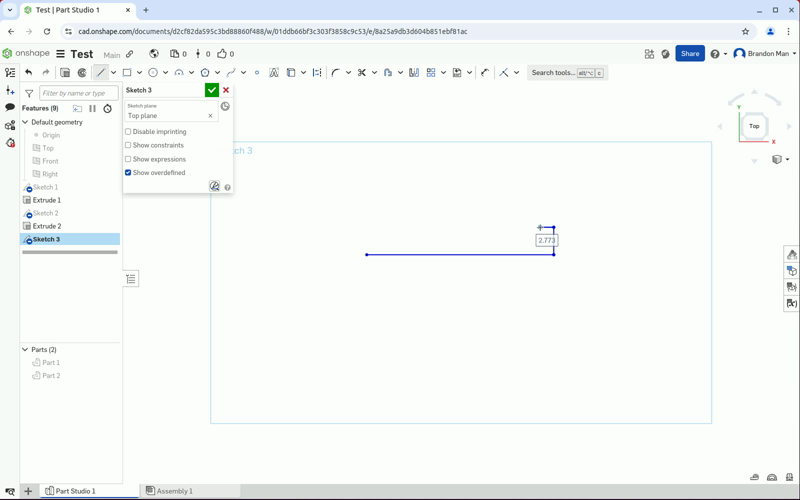
mouse_move(380, 227)
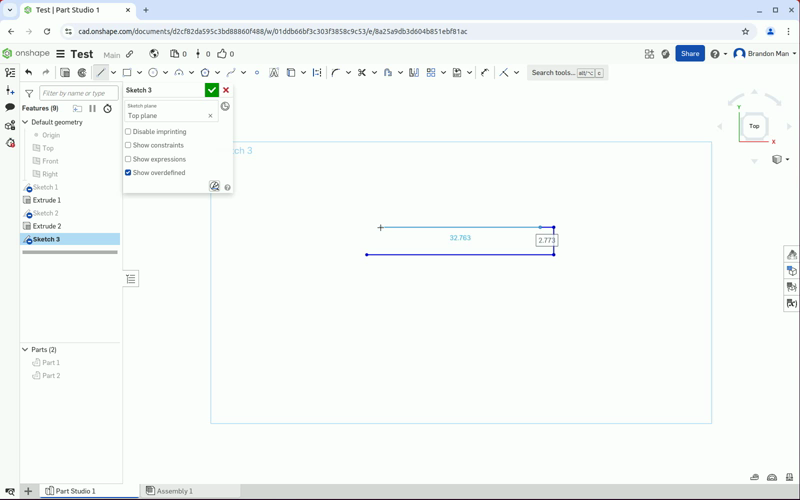
click(380, 227)
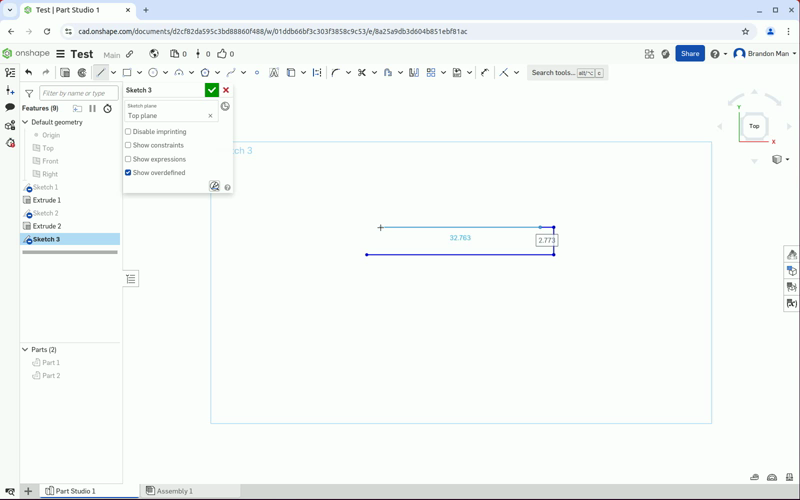
key_up(shift)
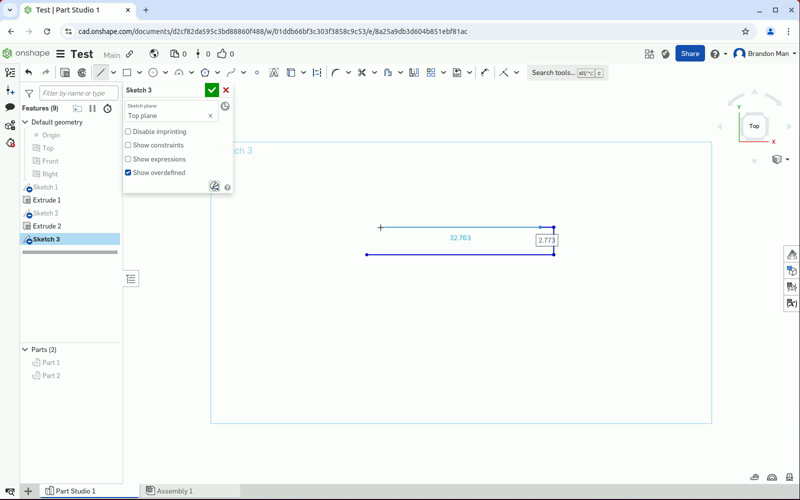
key_down(shift)
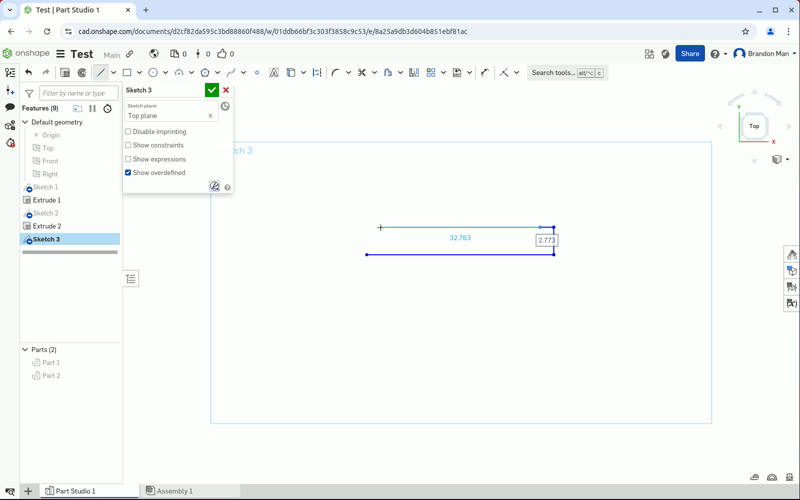
mouse_move(410, 227)
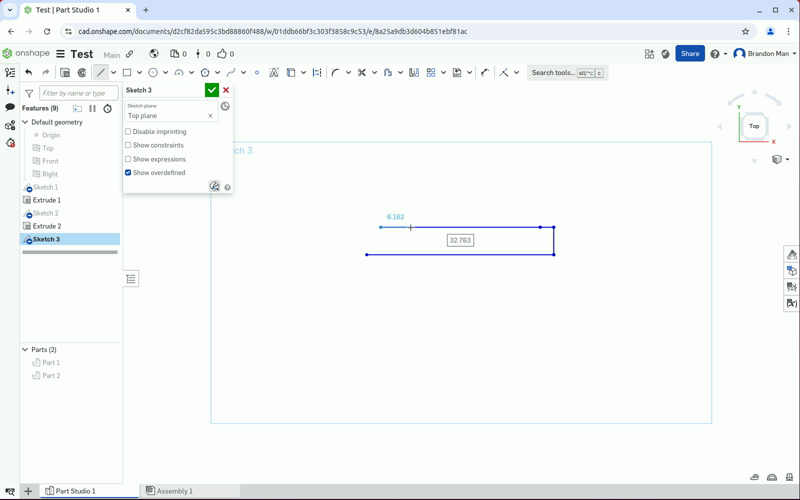
mouse_move(366, 227)
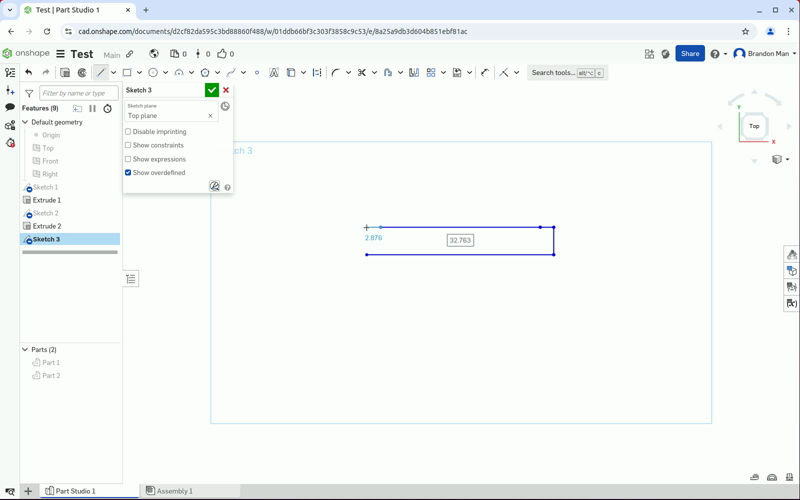
click(366, 227)
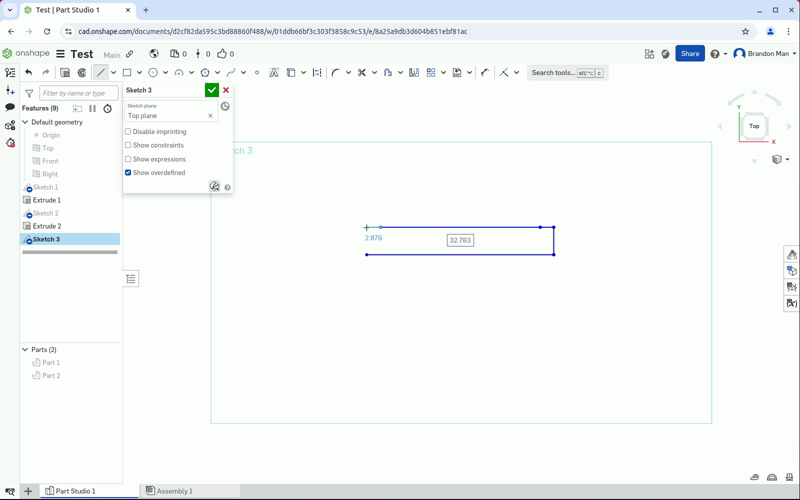
key_up(shift)
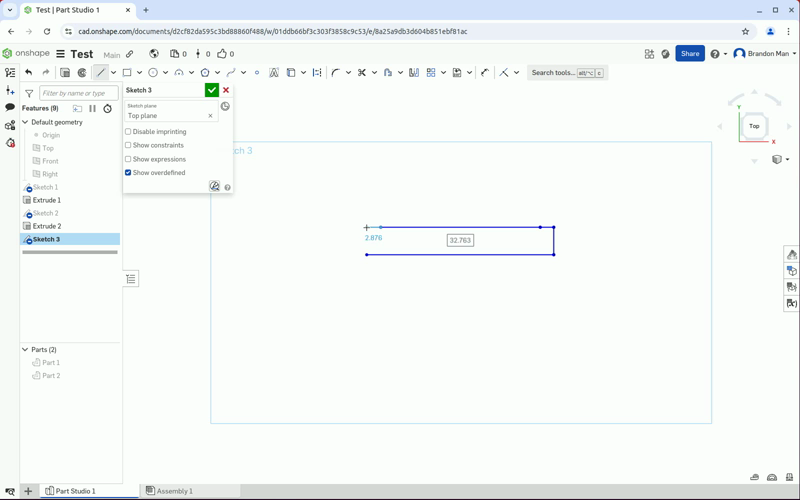
mouse_move(396, 227)
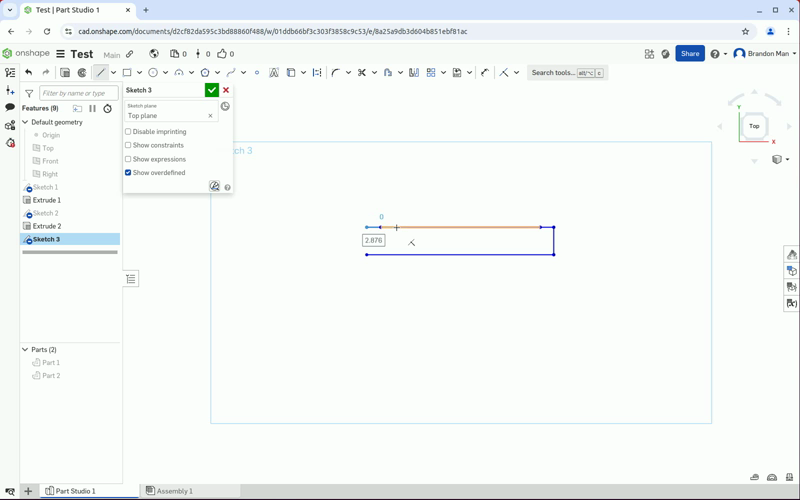
key_down(shift)
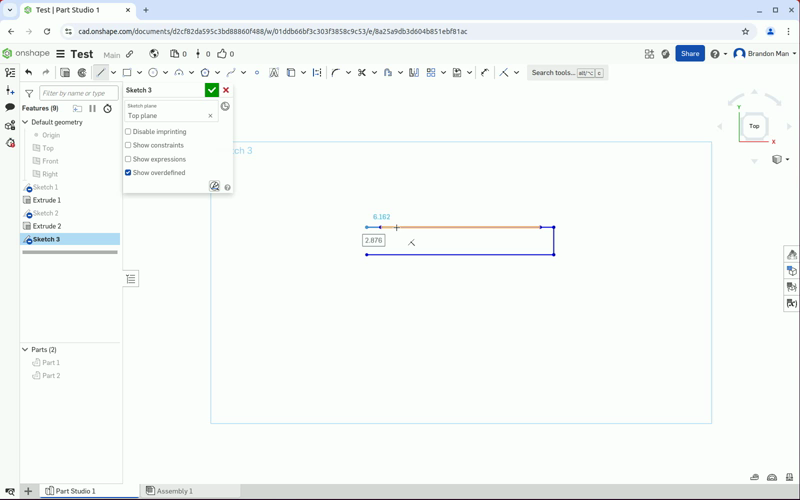
mouse_move(366, 254)
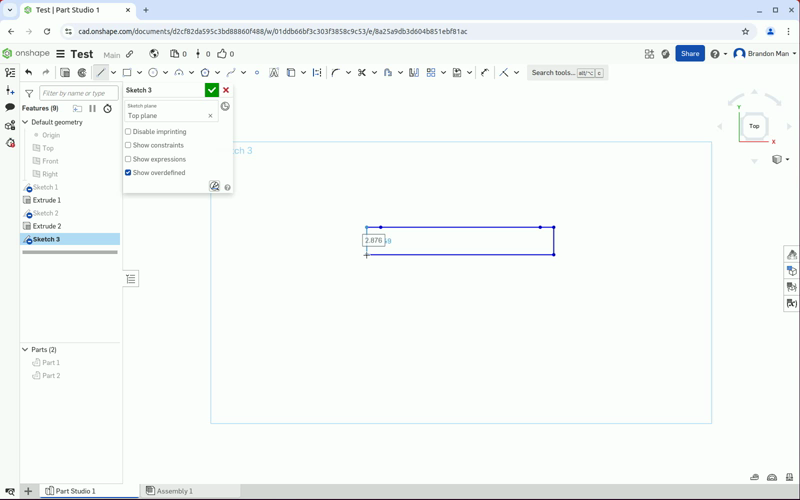
key_up(shift)
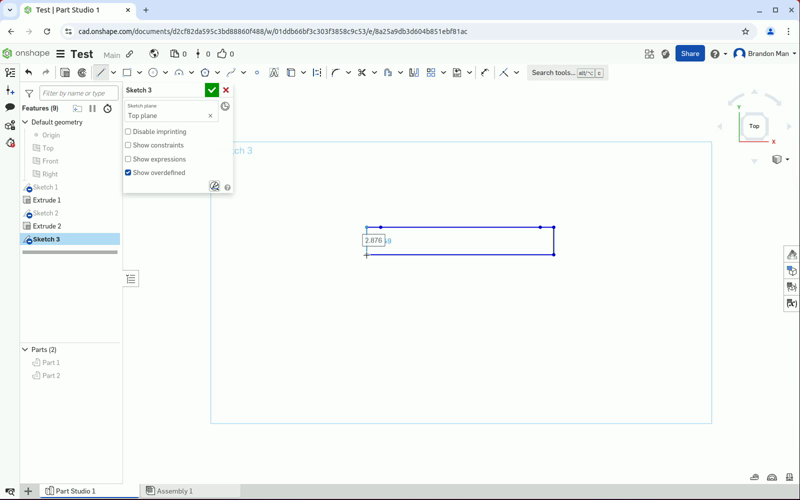
click(366, 254)
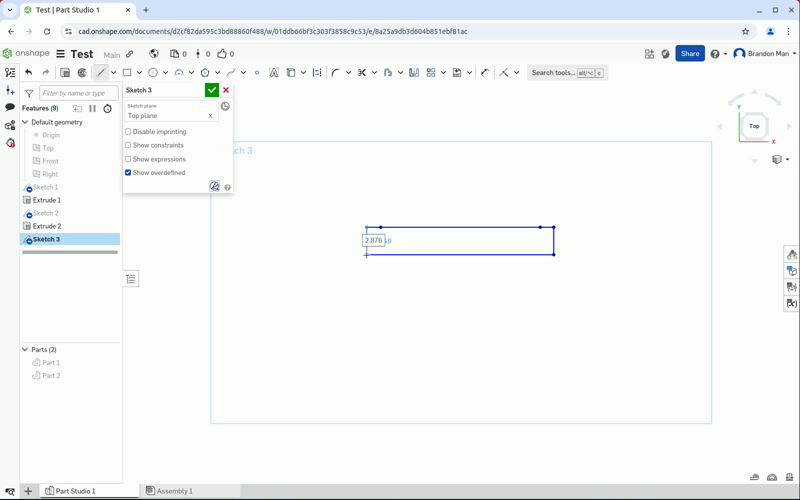
key(esc)
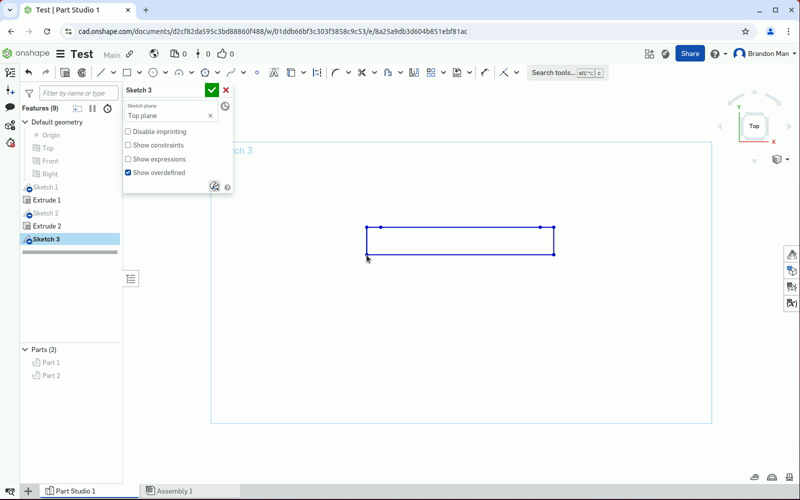
mouse_move(499, 239)
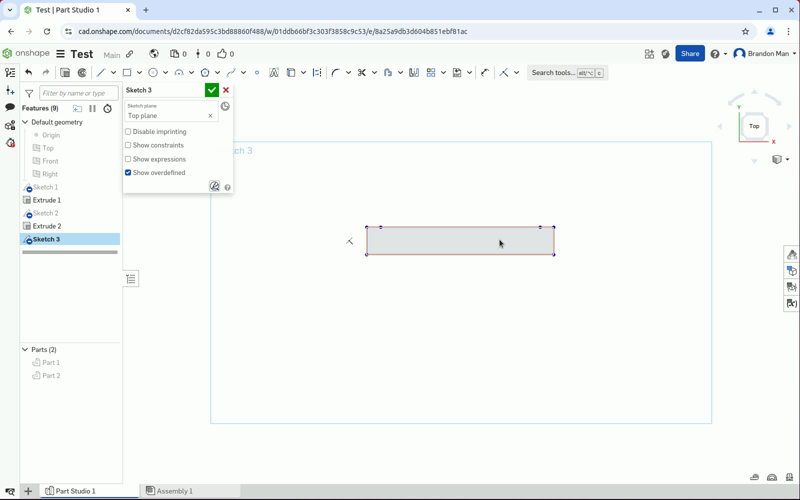
click(499, 239)
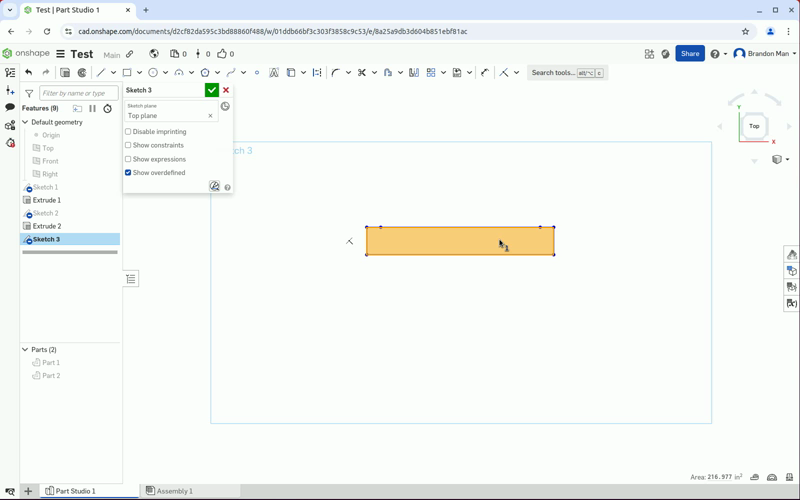
mouse_move(73, 352)
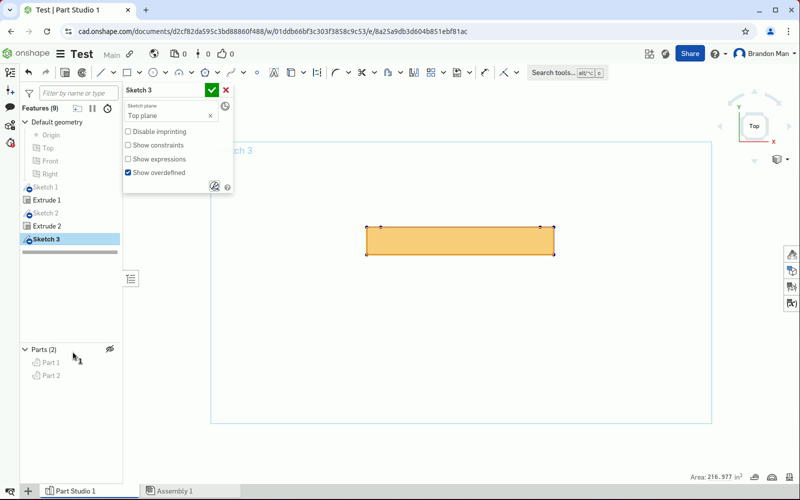
key(shift+y)
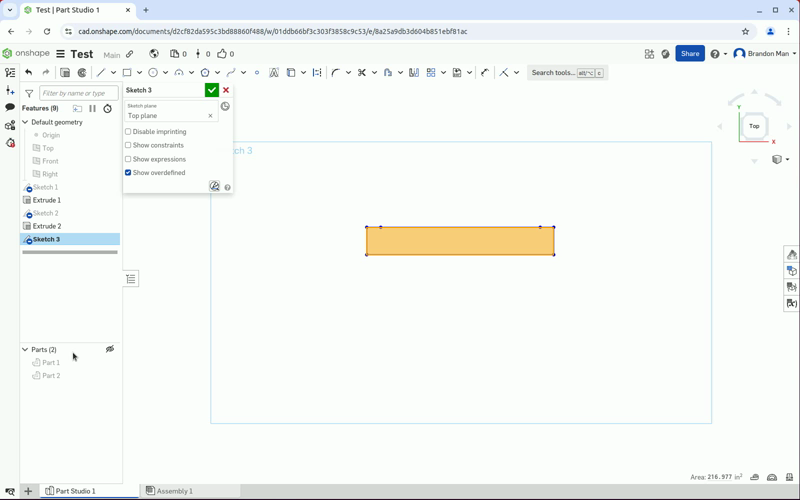
key(shift+e)
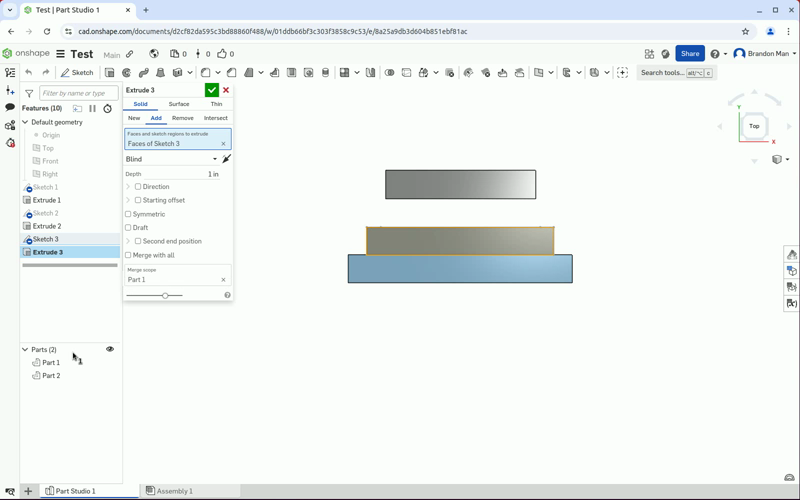
mouse_move(143, 106)
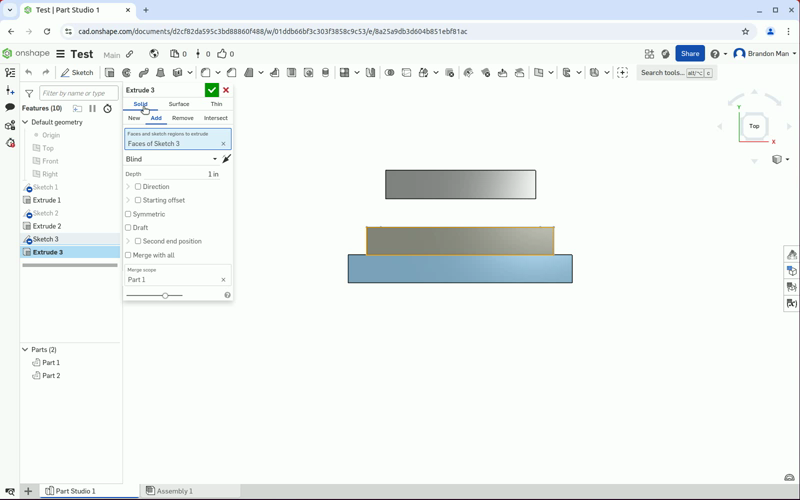
click(143, 106)
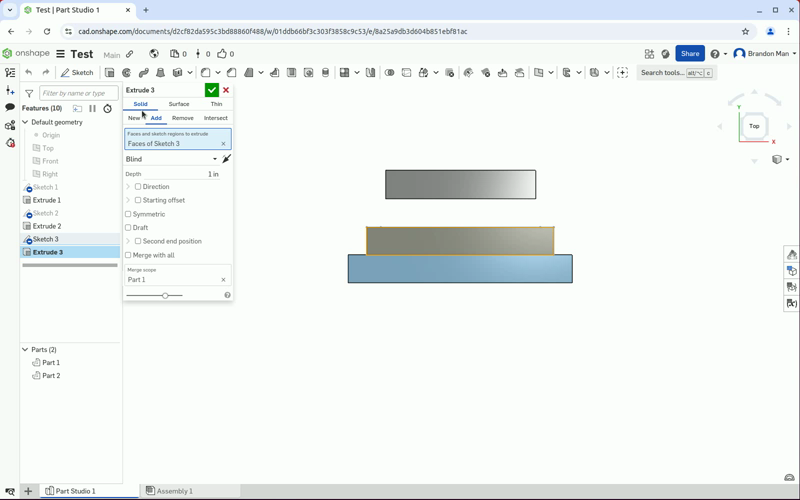
mouse_move(137, 120)
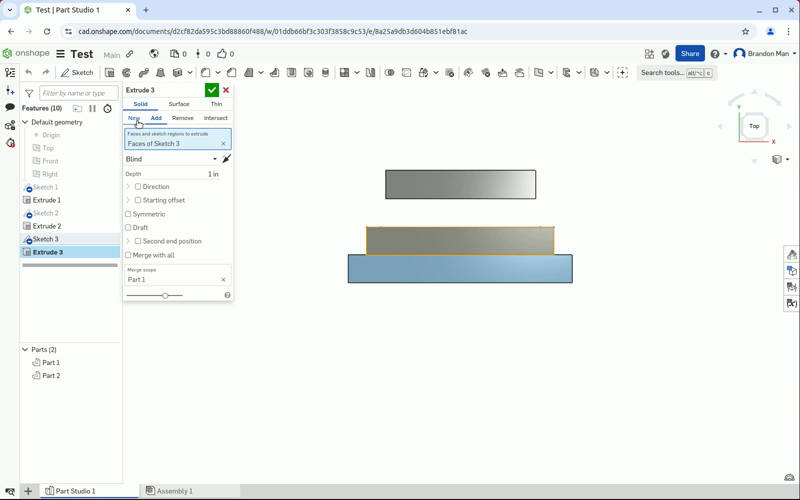
click(137, 120)
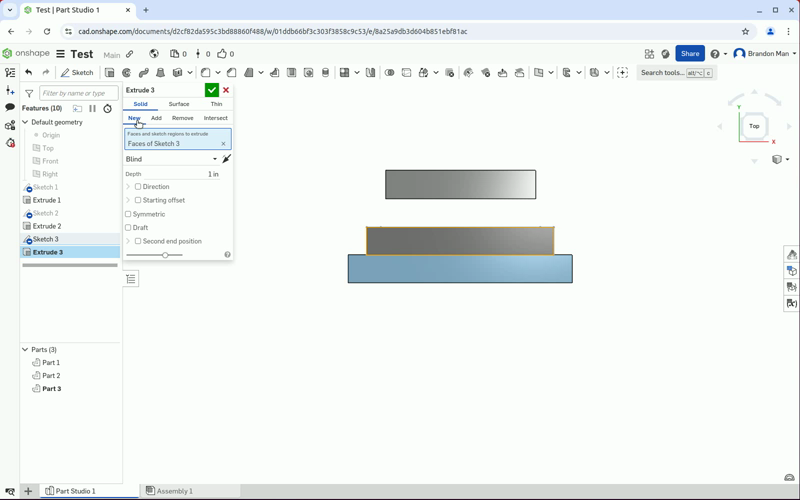
key(tab, 4)
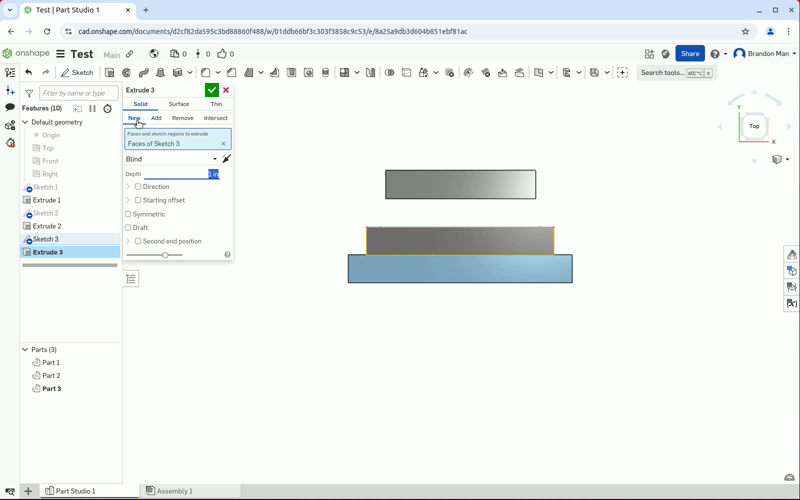
text(3.851)
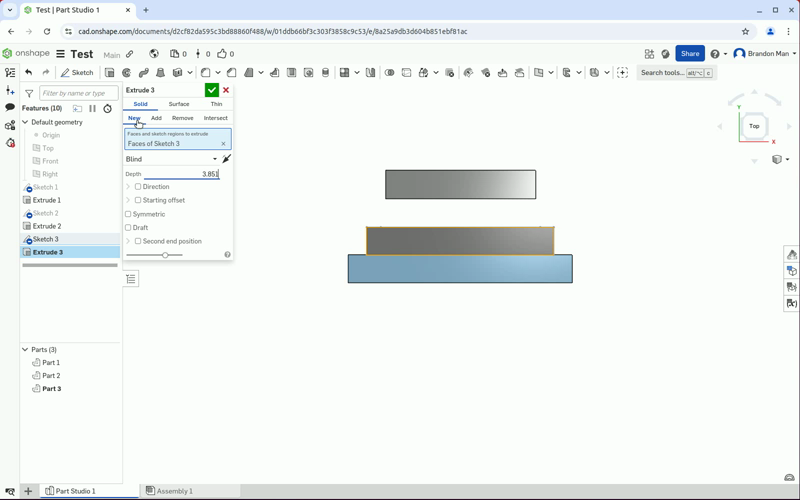
key(enter)
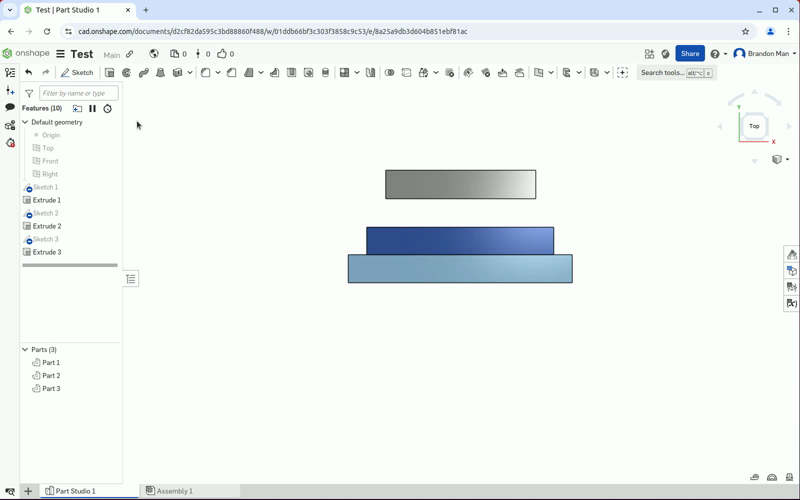
key(shift+h)
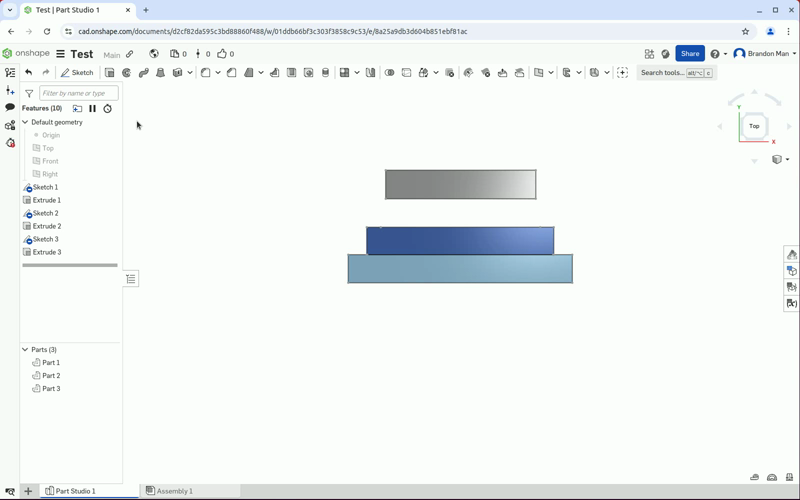
key(shift+h)
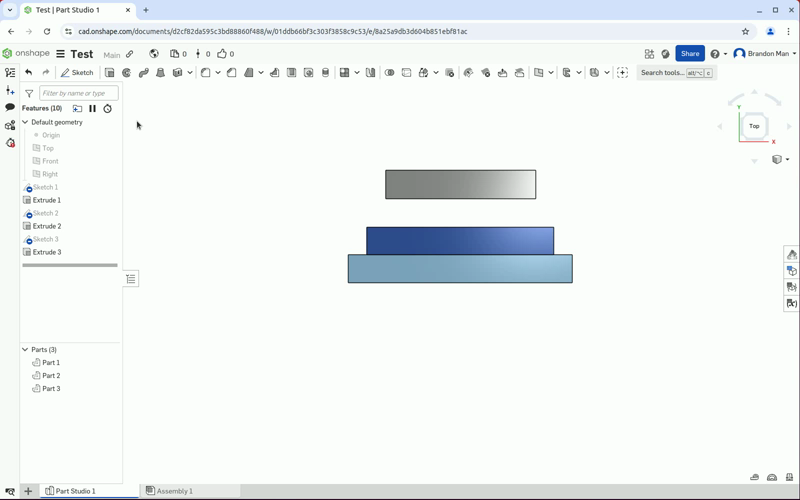
mouse_move(73, 189)
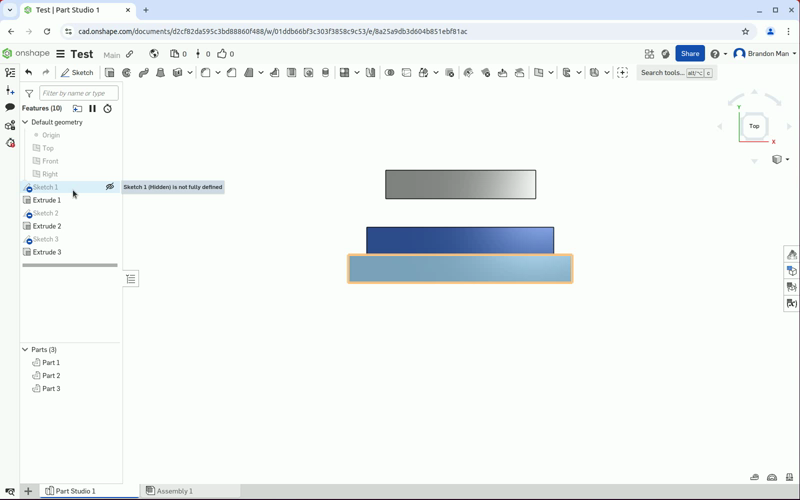
click(73, 189)
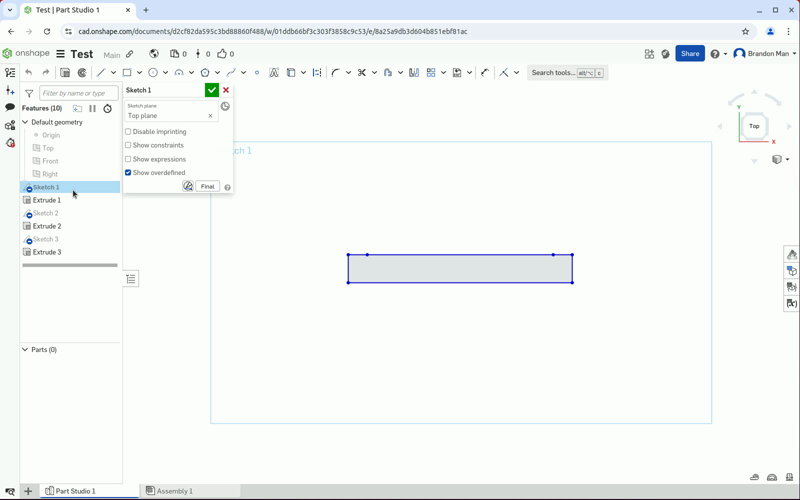
mouse_move(229, 92)
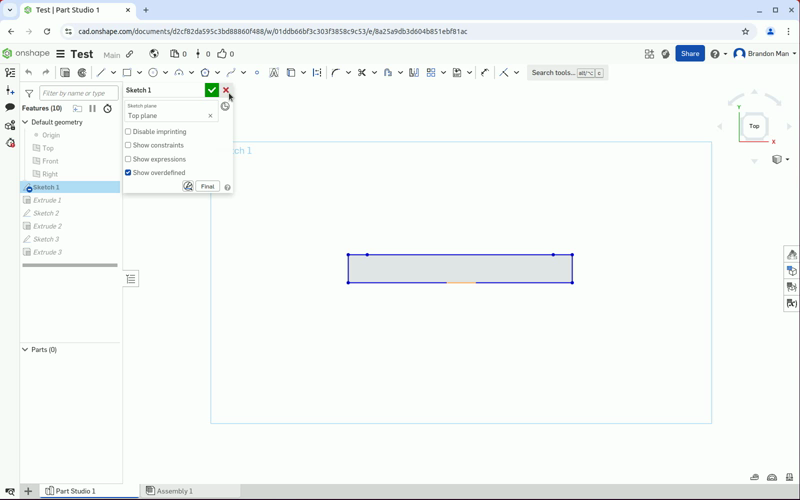
click(229, 92)
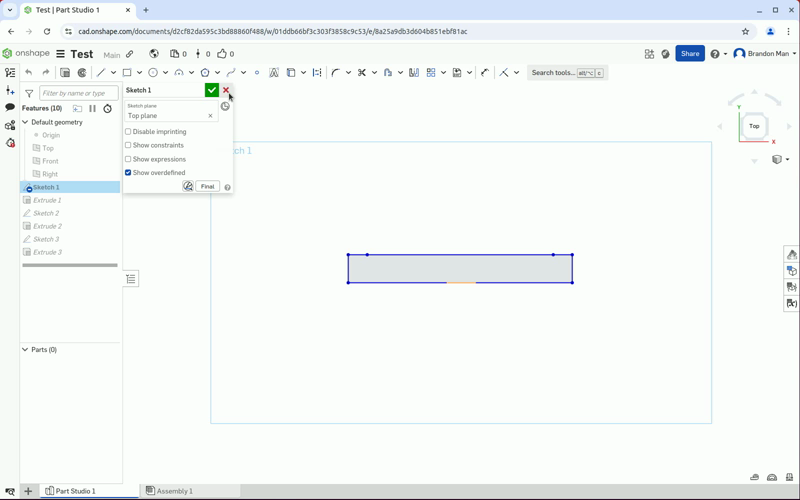
key(shift+s)
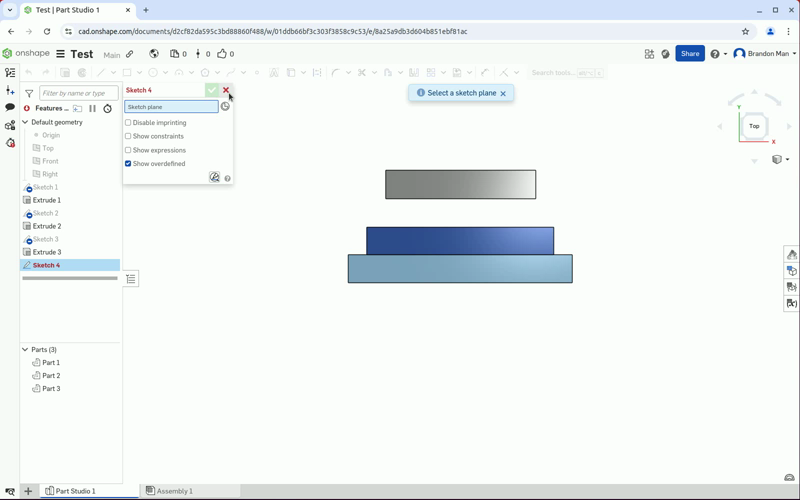
mouse_move(73, 150)
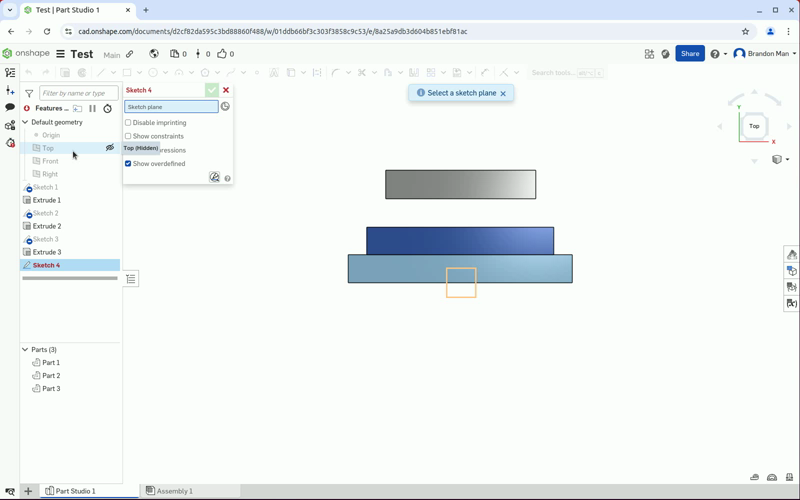
click(73, 150)
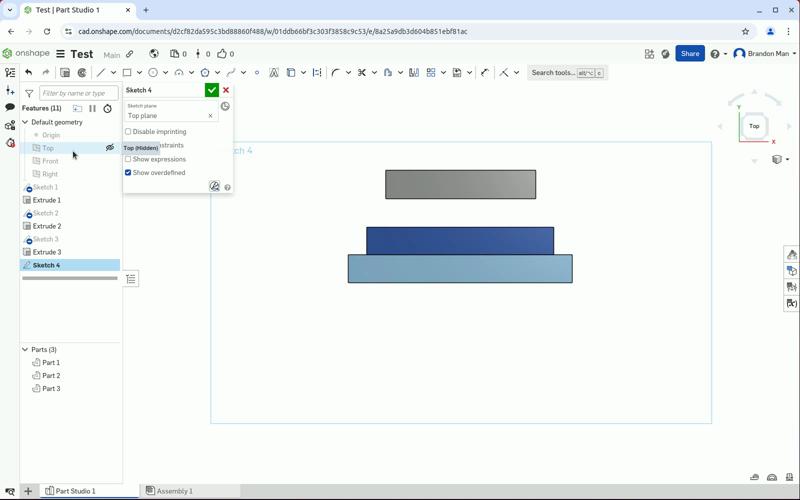
mouse_move(73, 352)
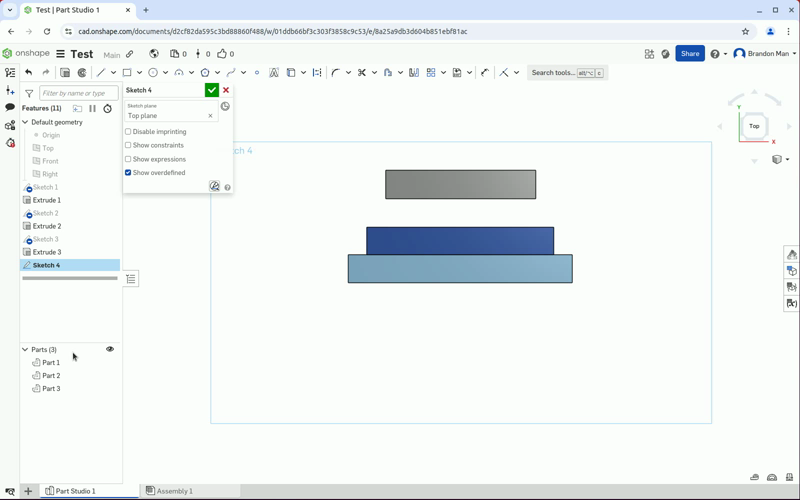
key(y)
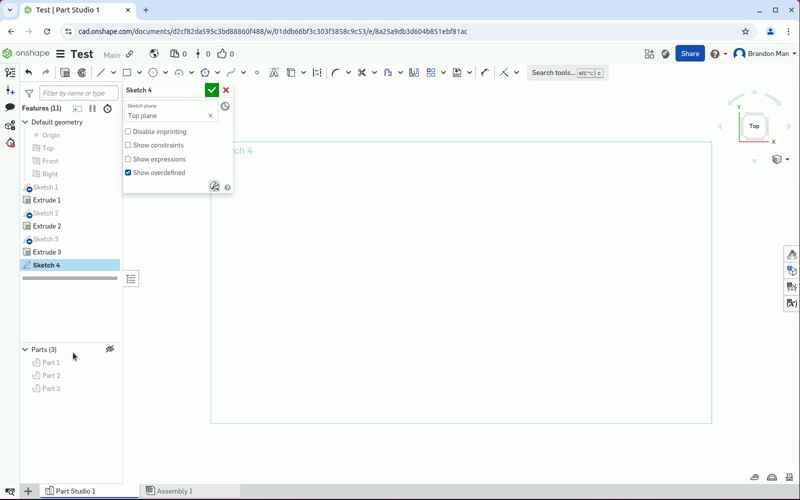
key(l)
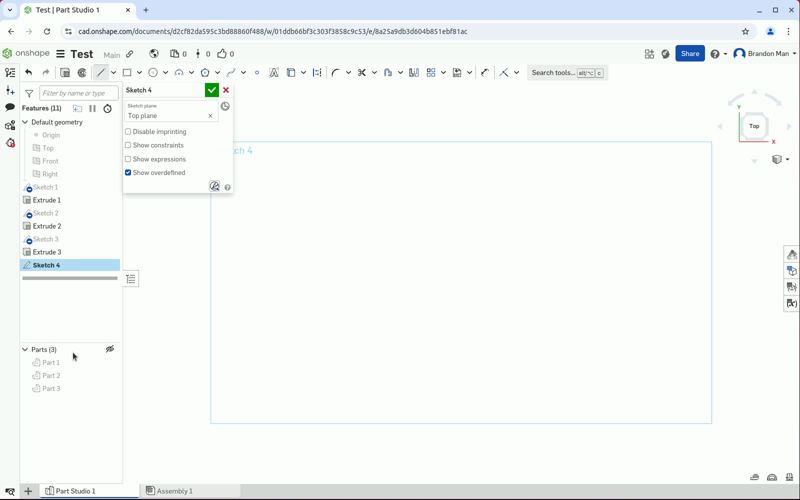
key_down(shift)
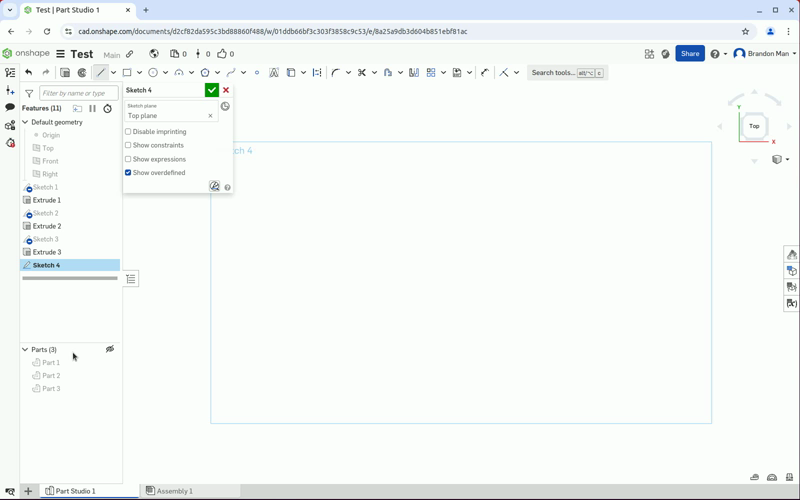
mouse_move(379, 226)
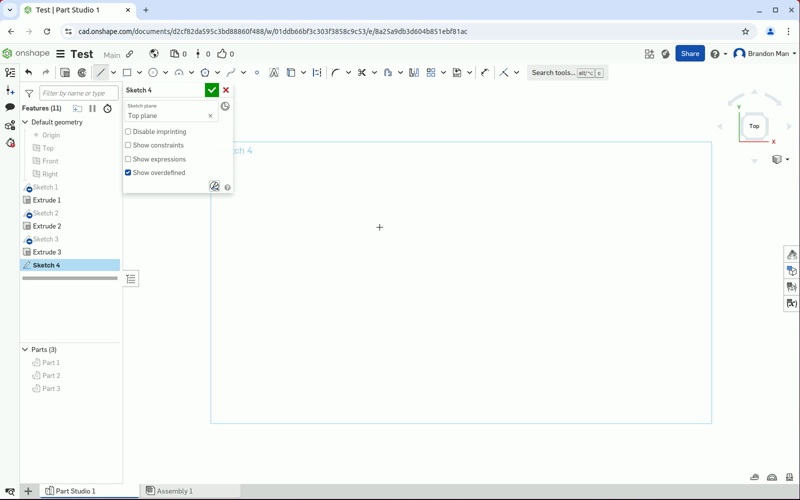
click(379, 226)
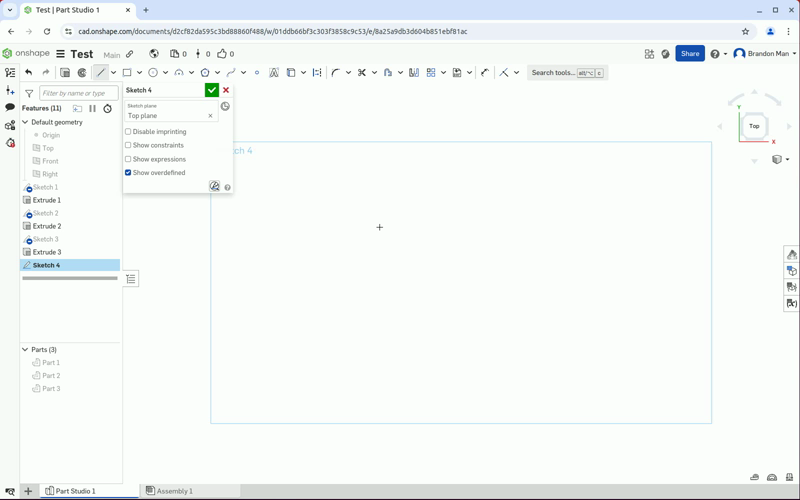
key_up(shift)
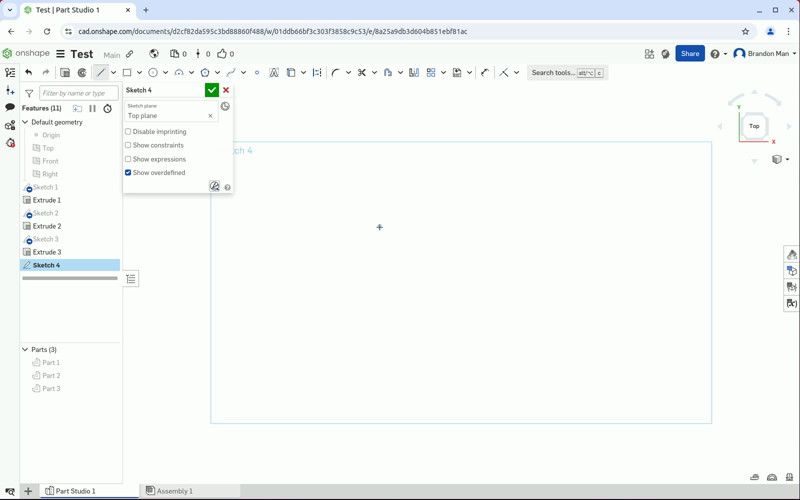
key_down(shift)
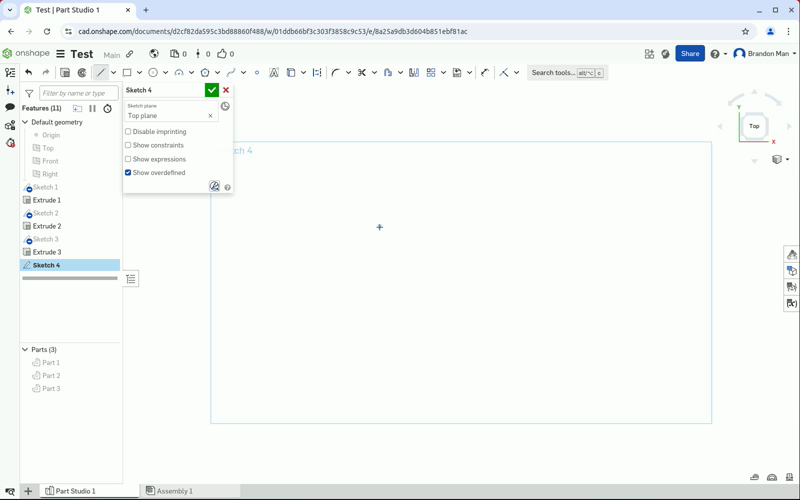
mouse_move(541, 226)
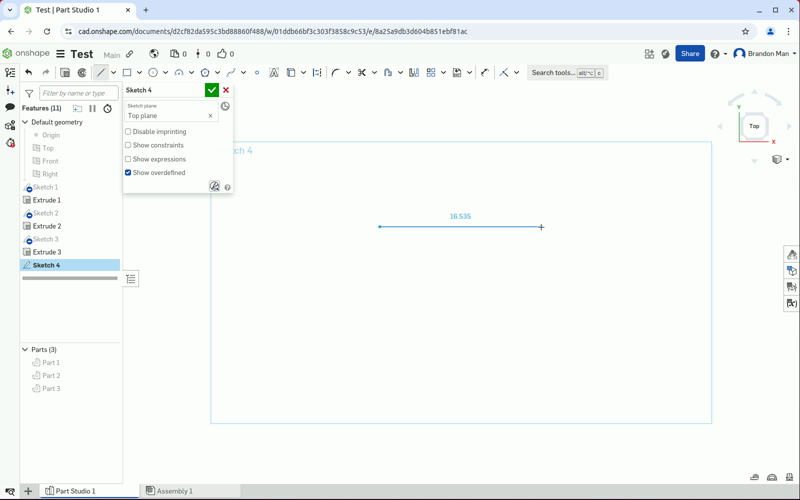
click(541, 226)
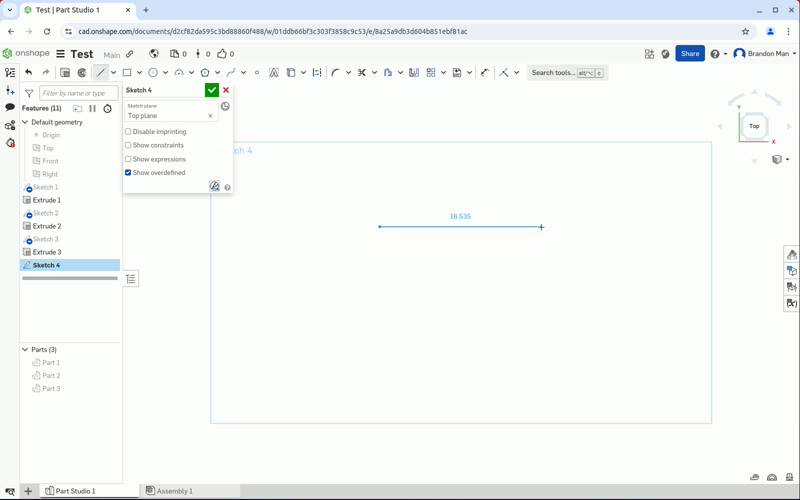
key_up(shift)
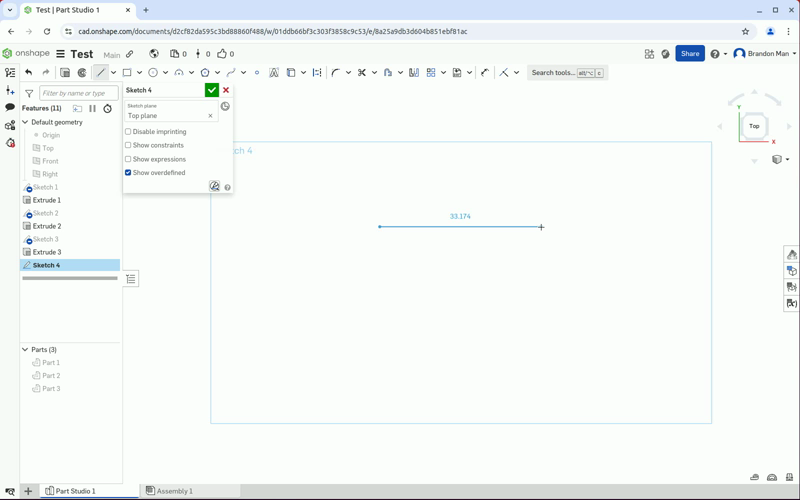
key_down(shift)
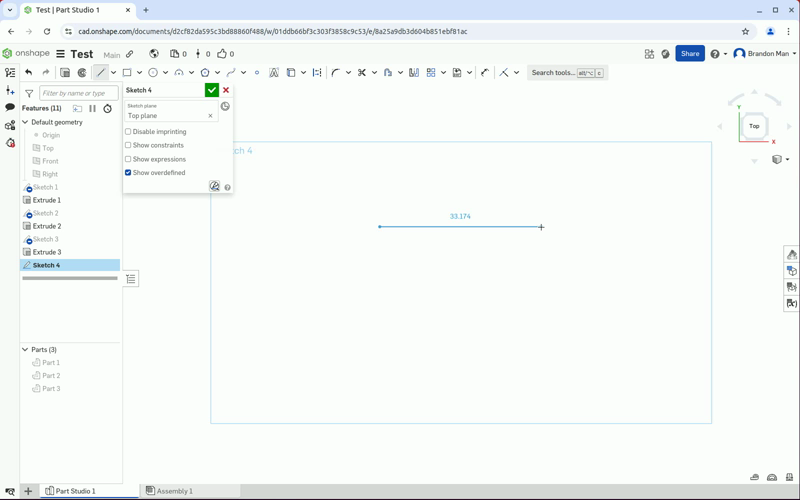
mouse_move(571, 226)
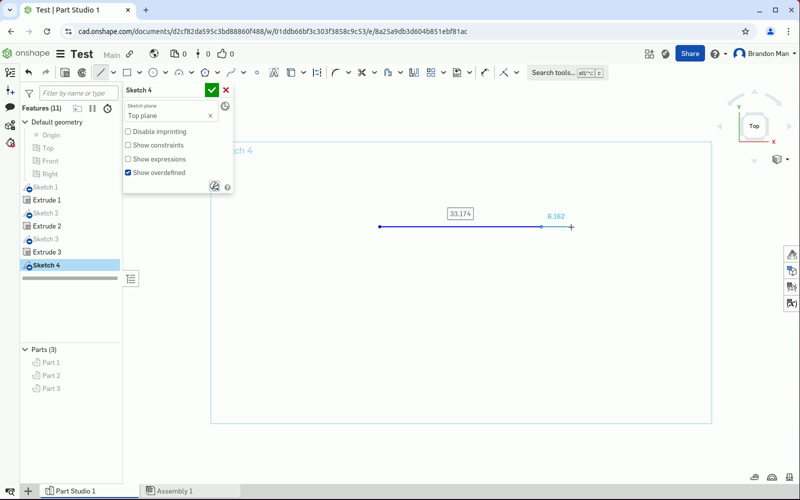
mouse_move(541, 197)
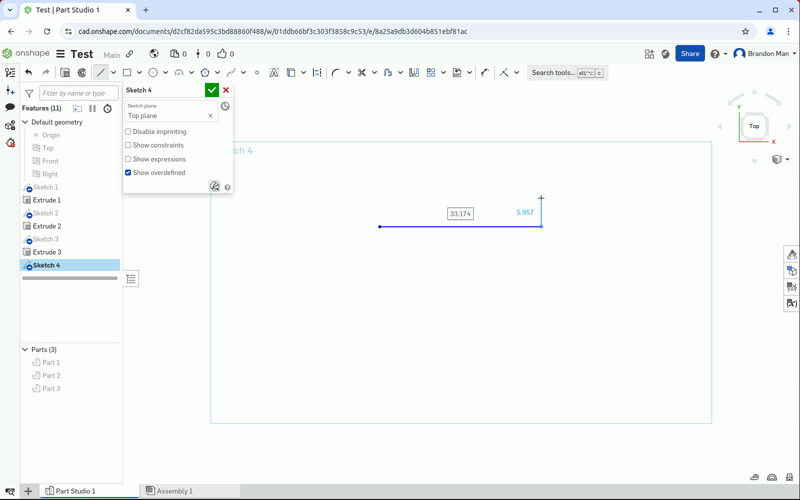
click(541, 197)
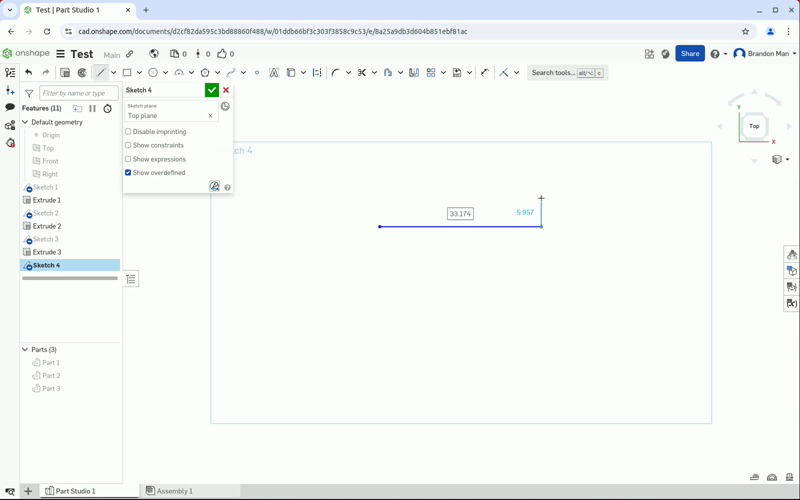
key_up(shift)
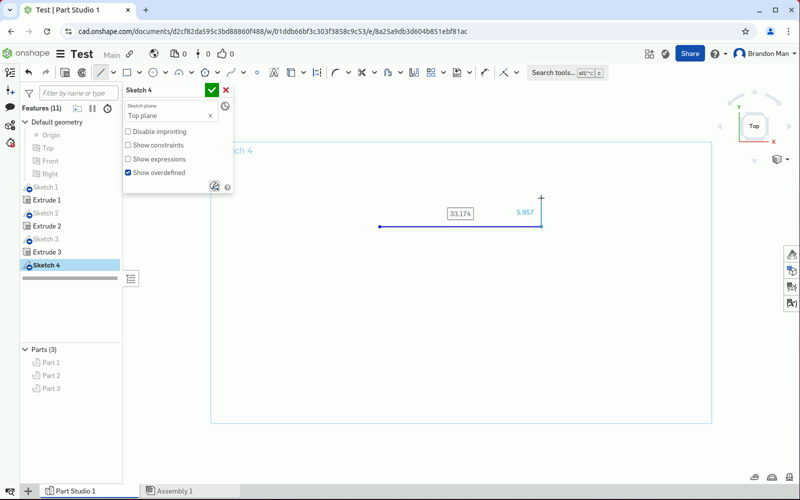
key_down(shift)
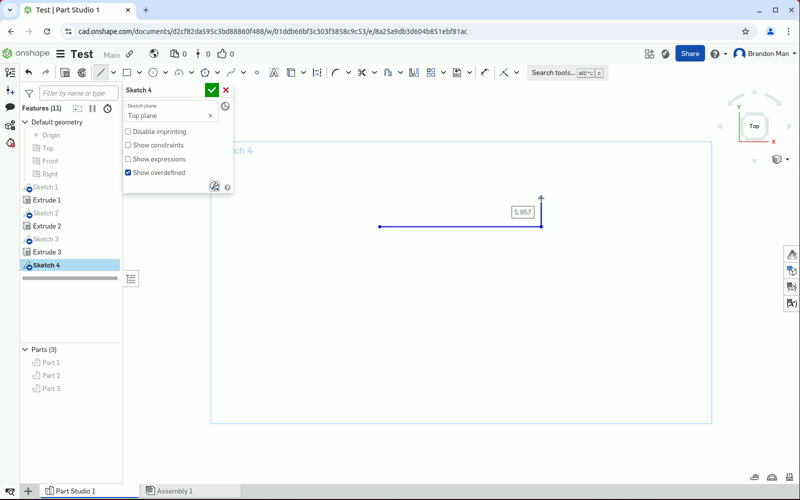
mouse_move(571, 197)
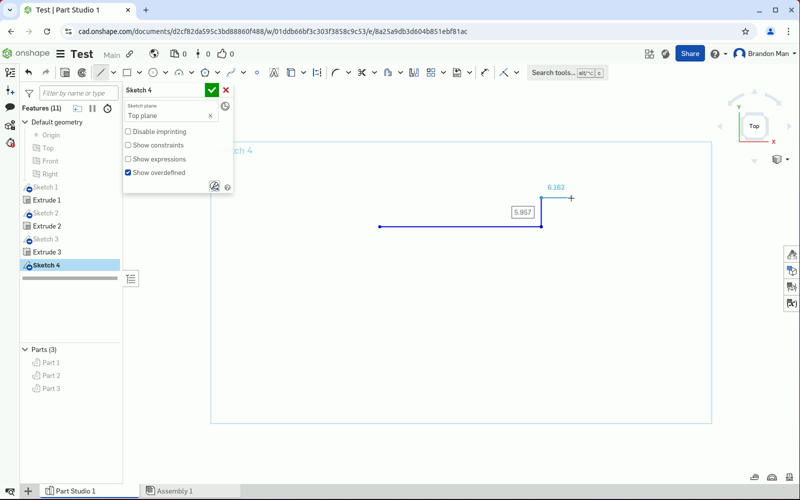
mouse_move(536, 197)
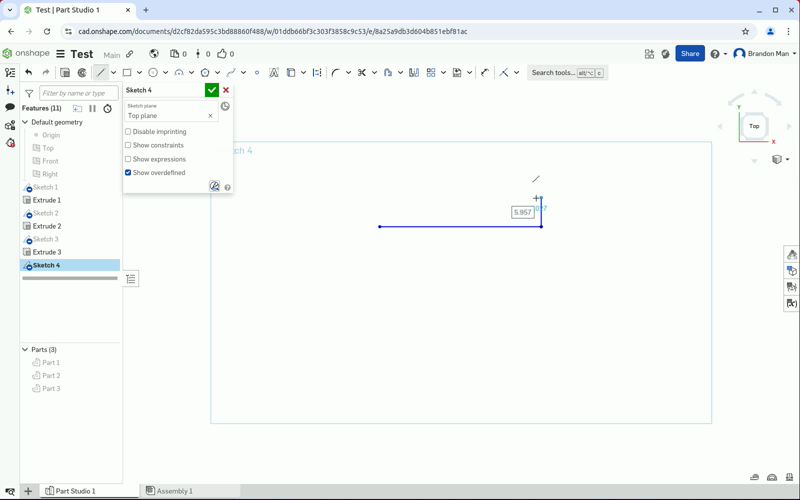
scroll(6)
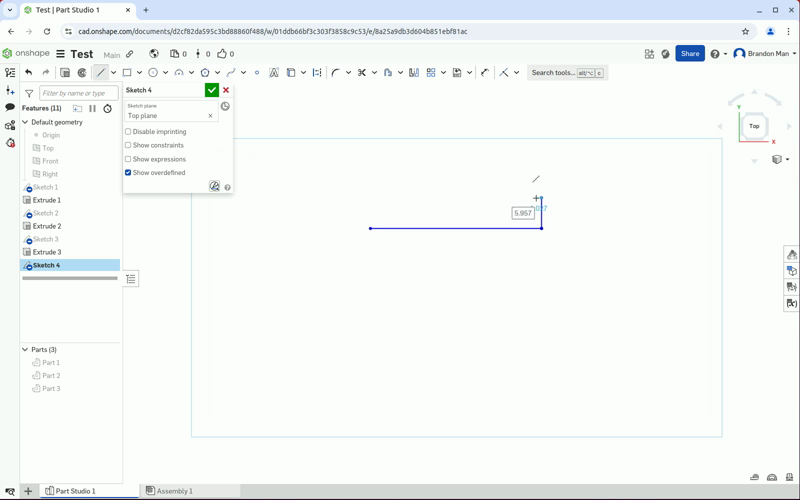
scroll(6)
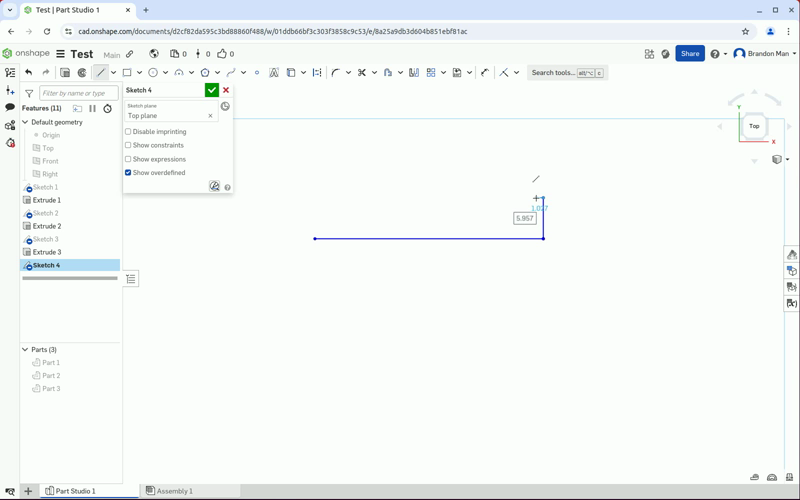
scroll(6)
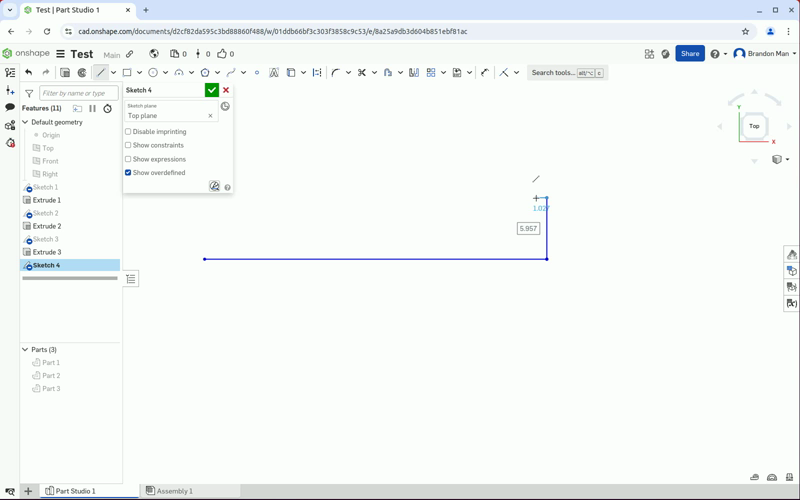
scroll(6)
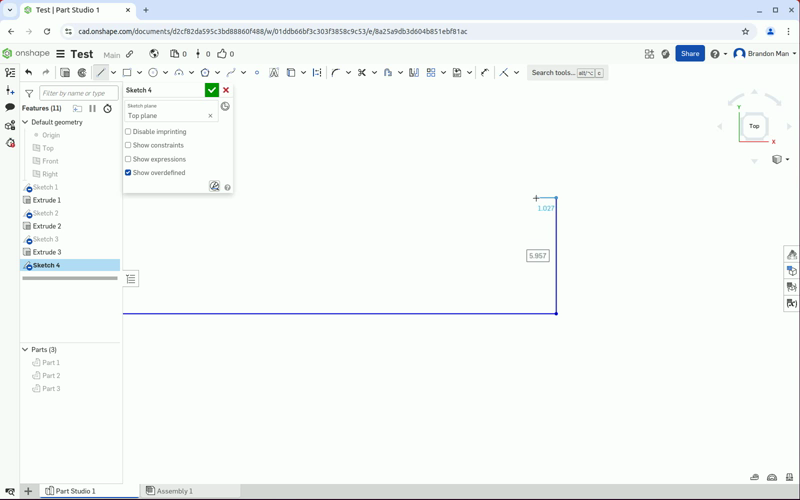
scroll(6)
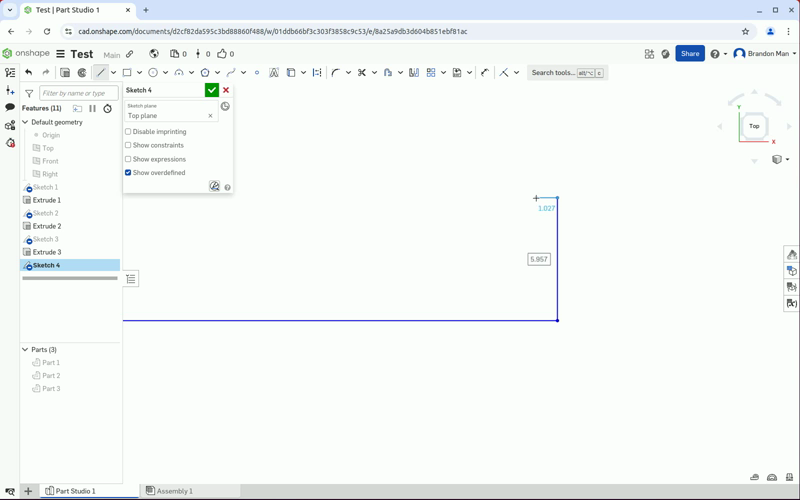
scroll(6)
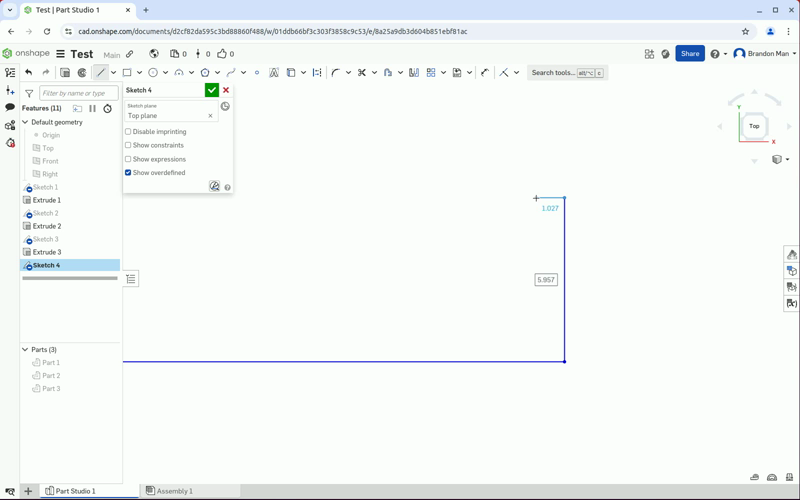
scroll(6)
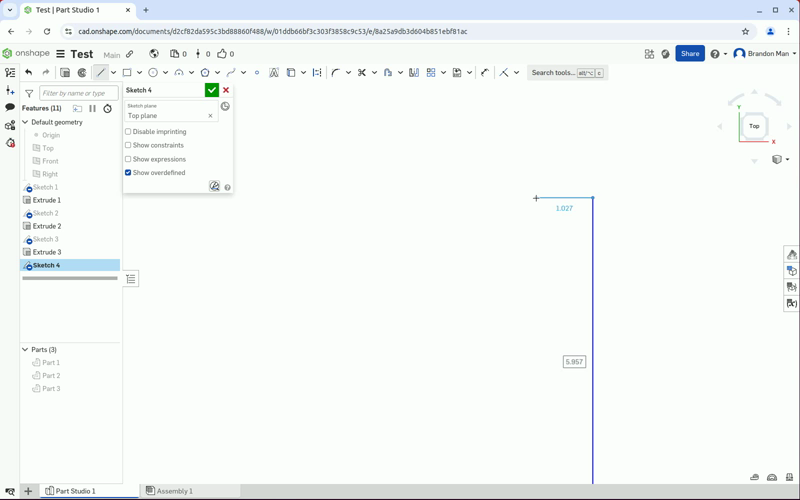
click(536, 197)
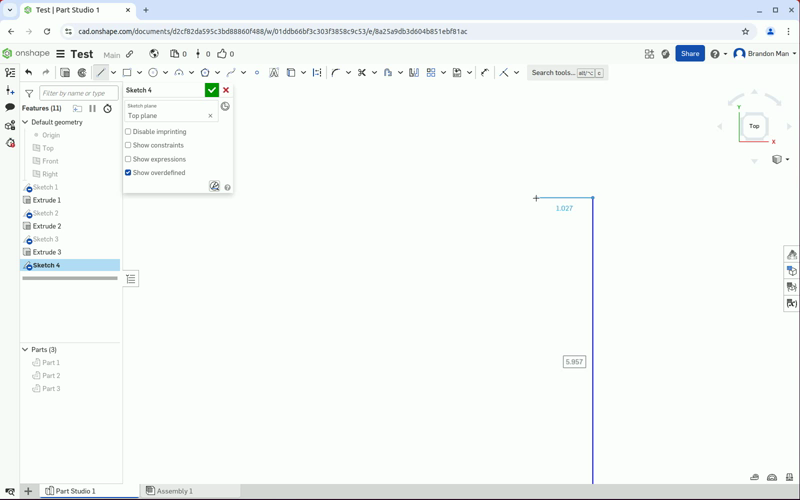
scroll(-6)
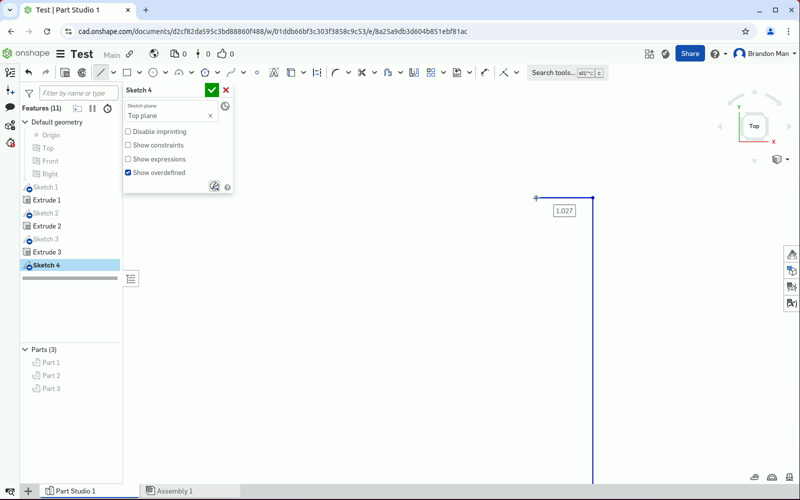
scroll(-6)
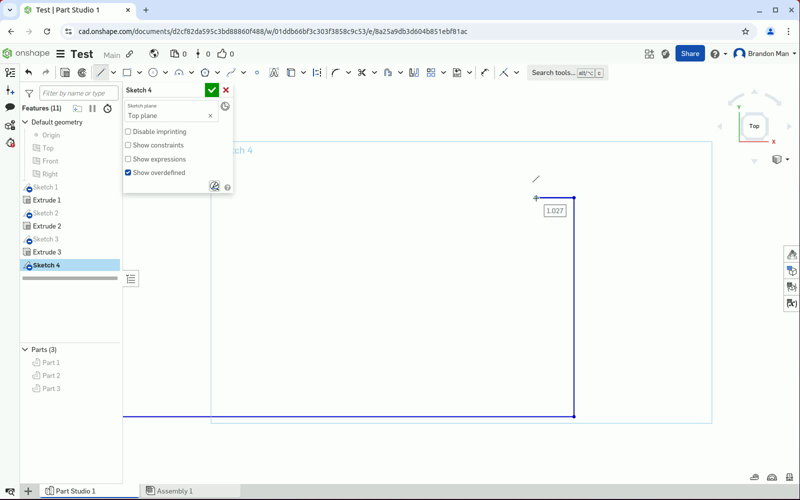
scroll(-6)
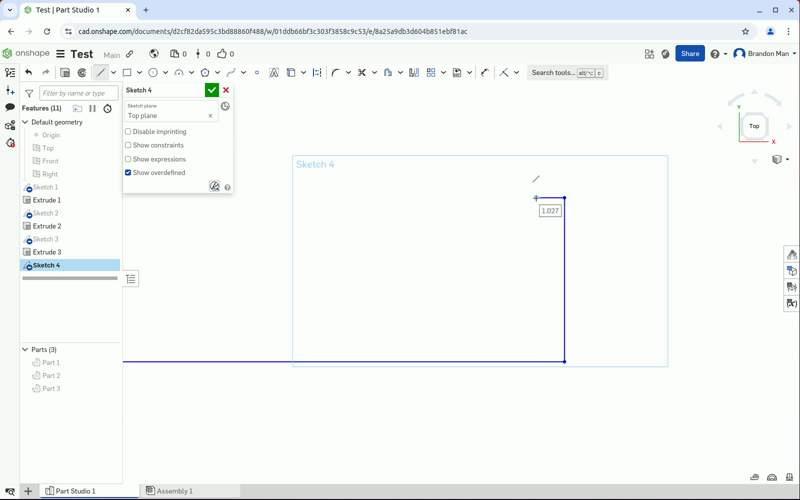
scroll(-6)
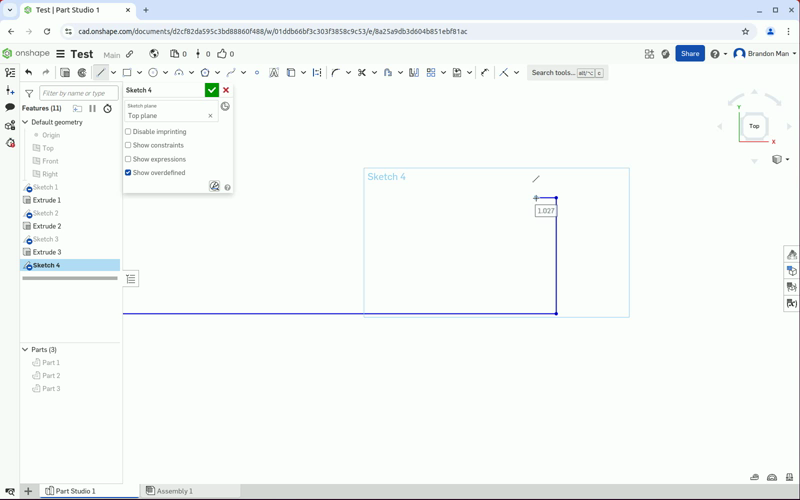
scroll(-6)
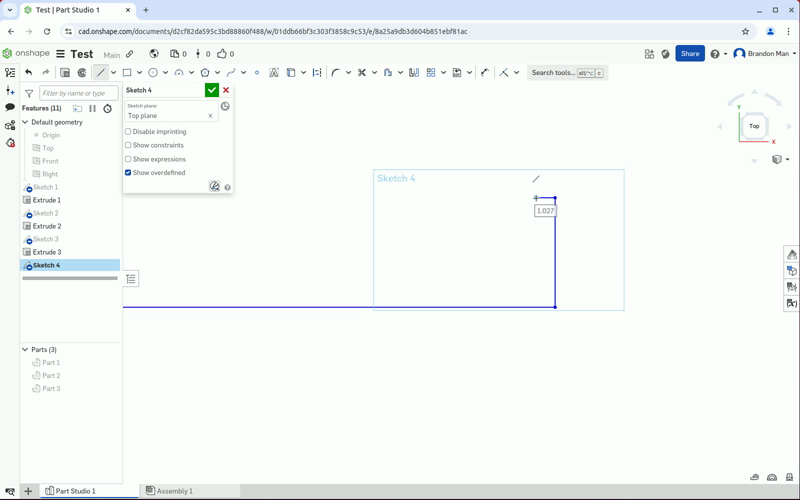
scroll(-6)
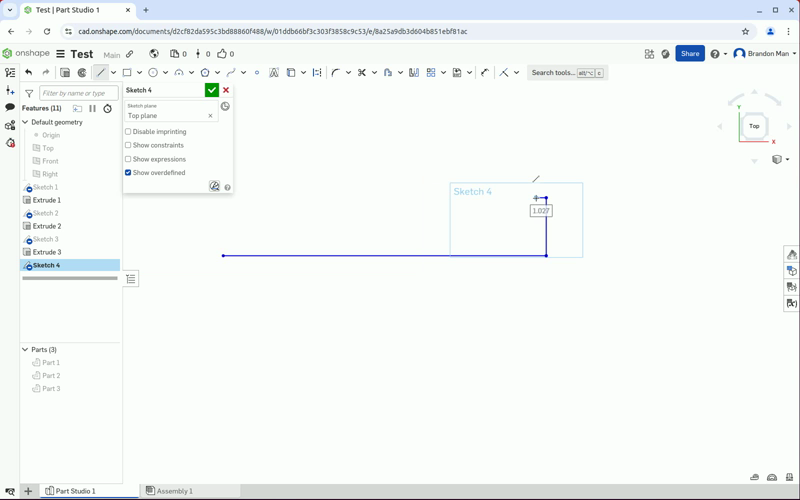
scroll(-6)
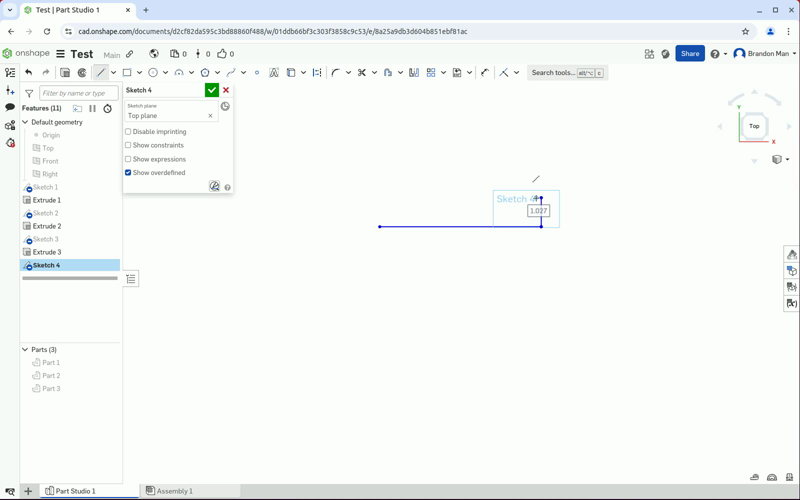
key_up(shift)
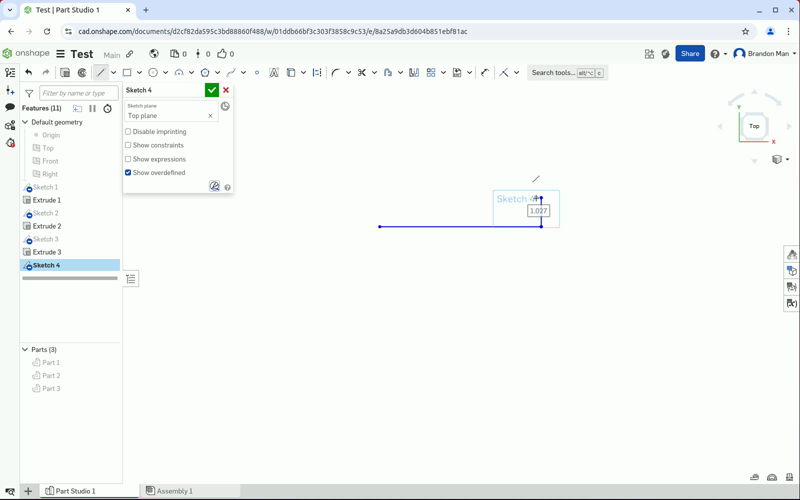
key_down(shift)
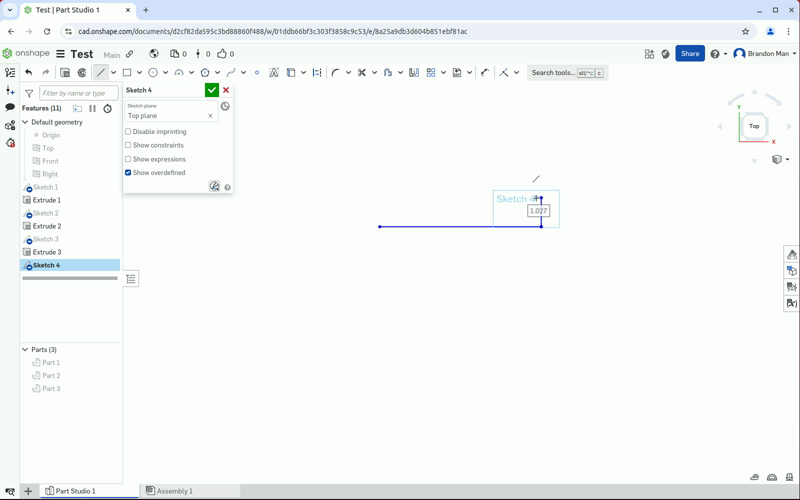
mouse_move(384, 197)
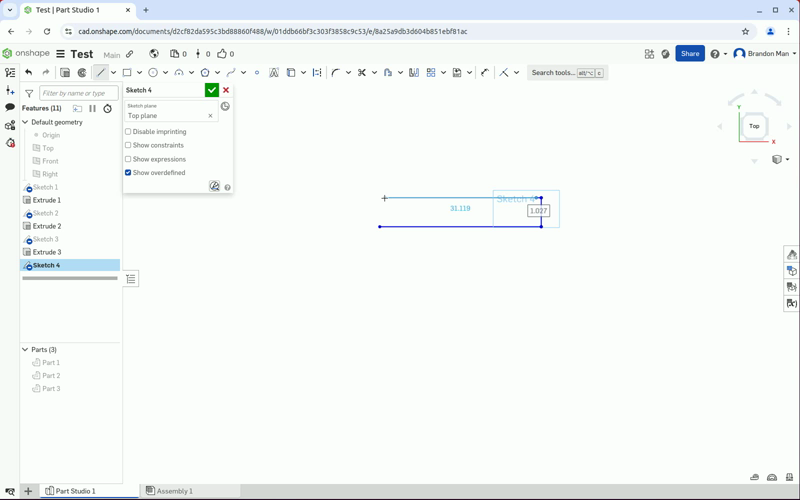
click(384, 197)
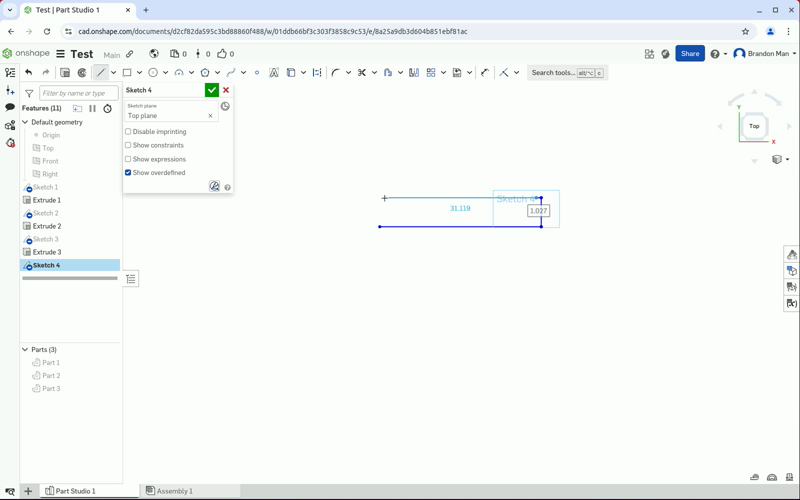
key_up(shift)
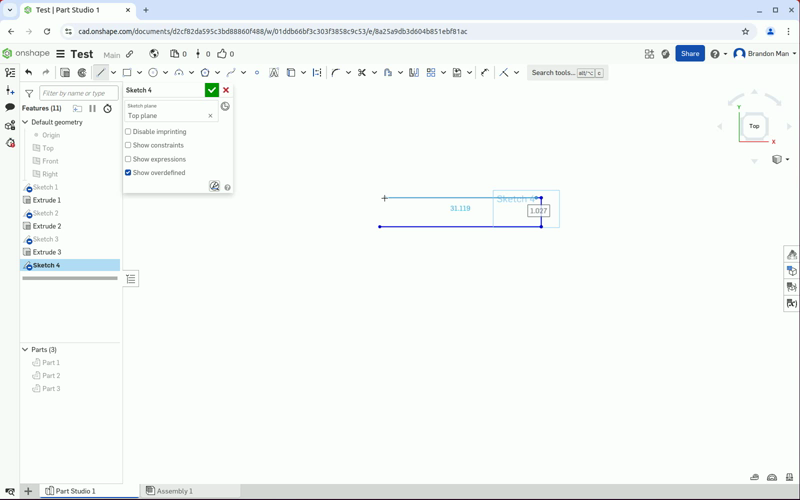
key_down(shift)
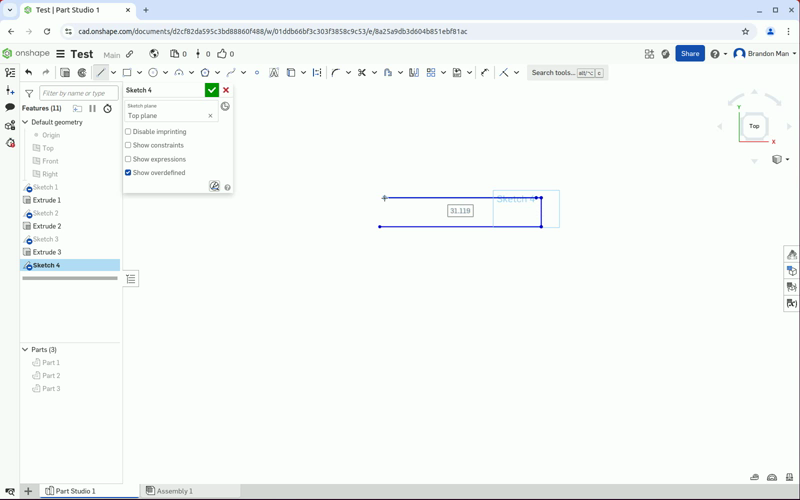
mouse_move(414, 197)
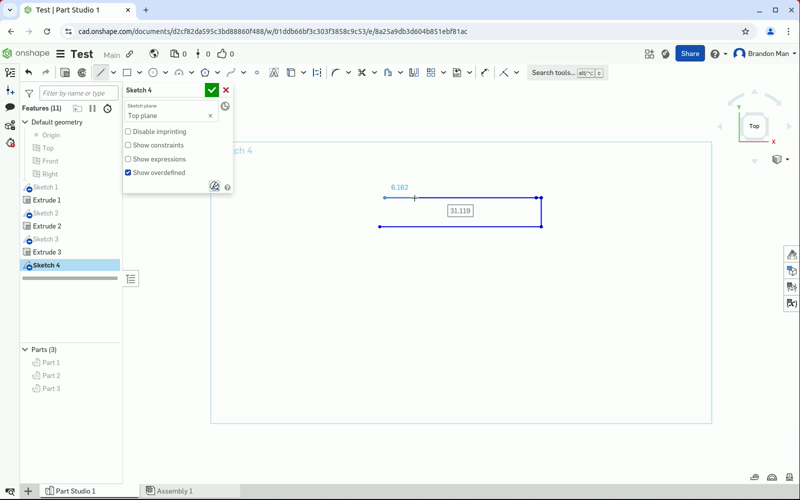
mouse_move(379, 197)
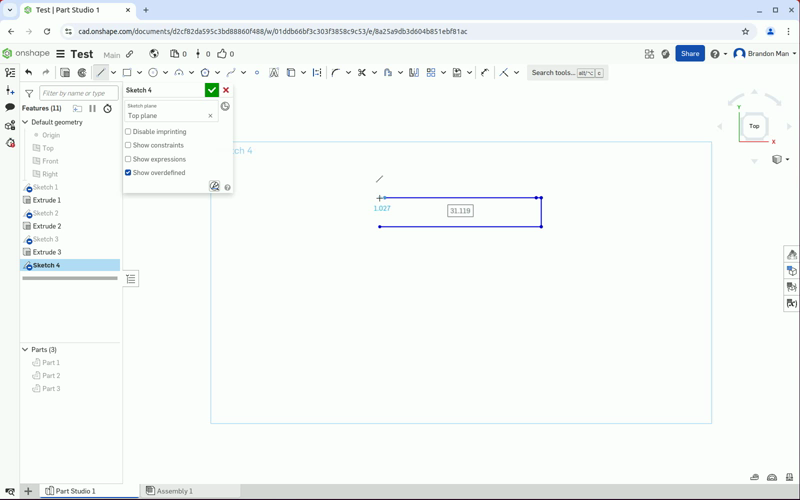
scroll(6)
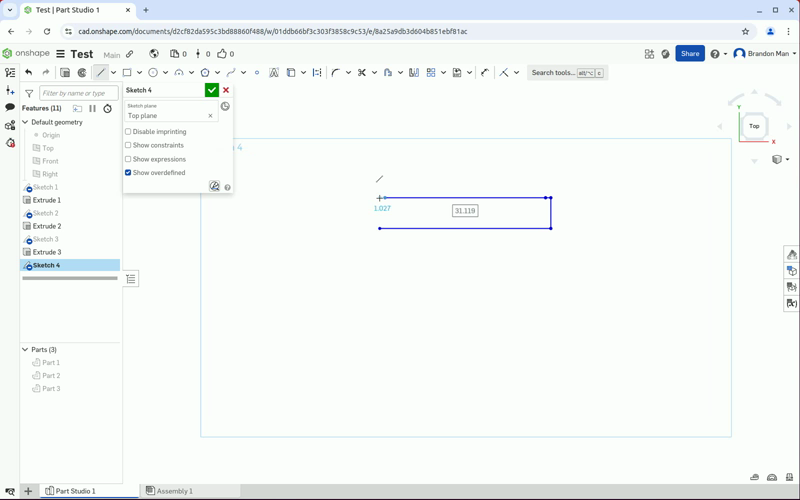
scroll(6)
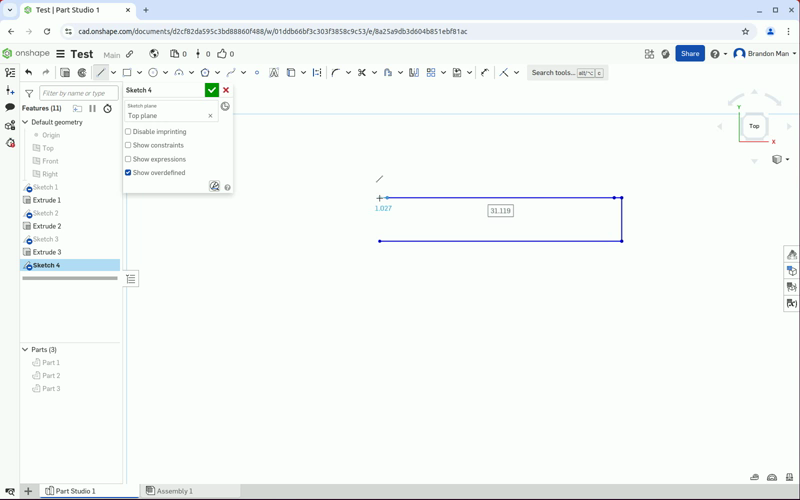
scroll(6)
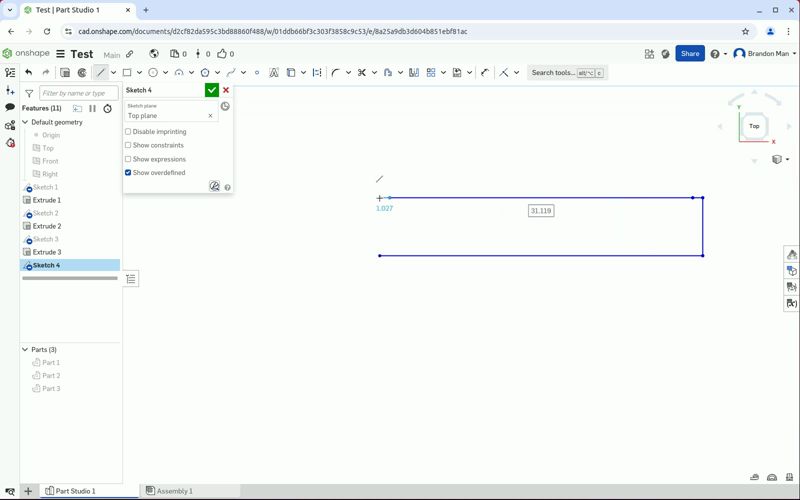
scroll(6)
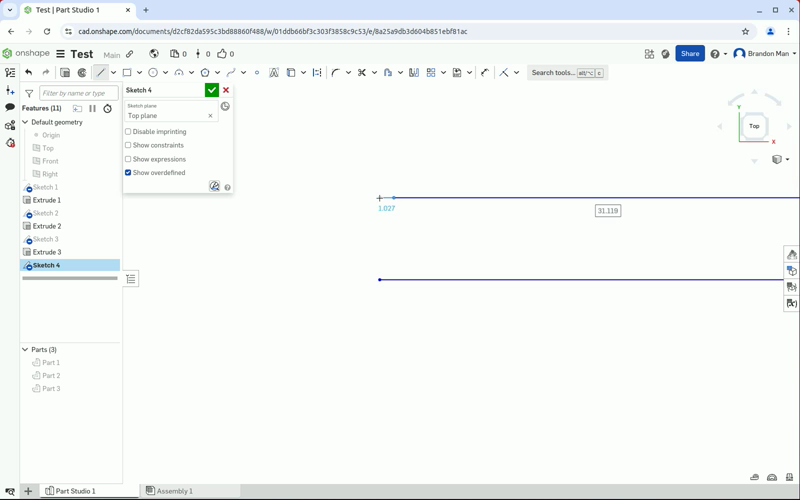
scroll(6)
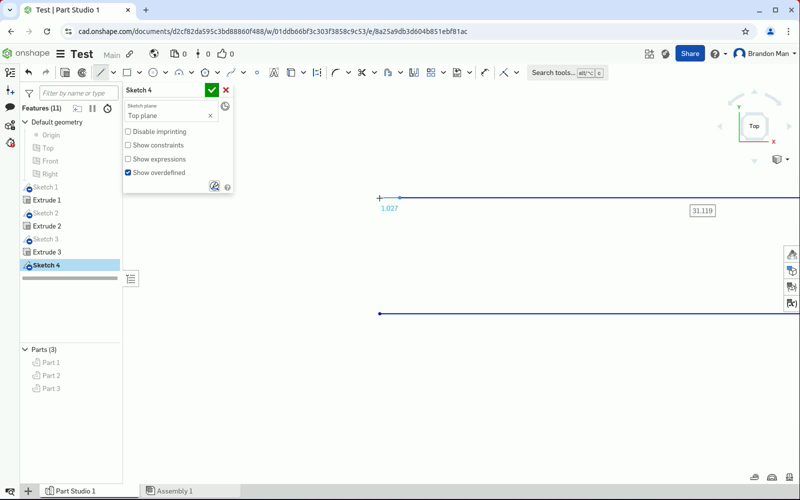
scroll(6)
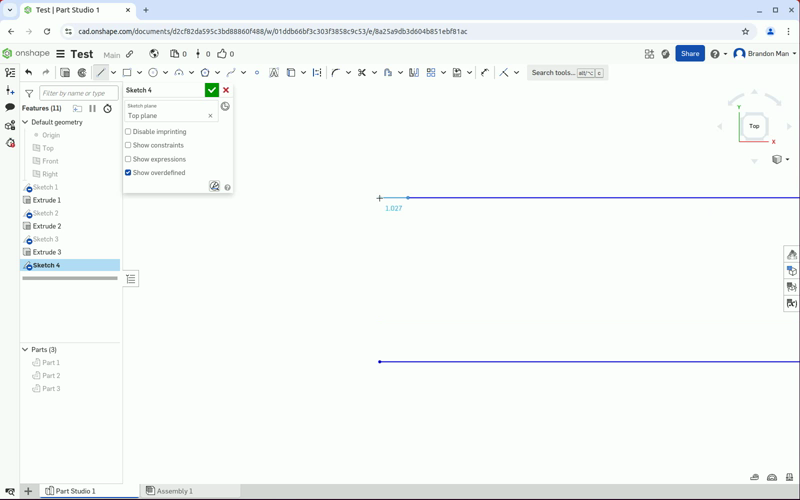
scroll(6)
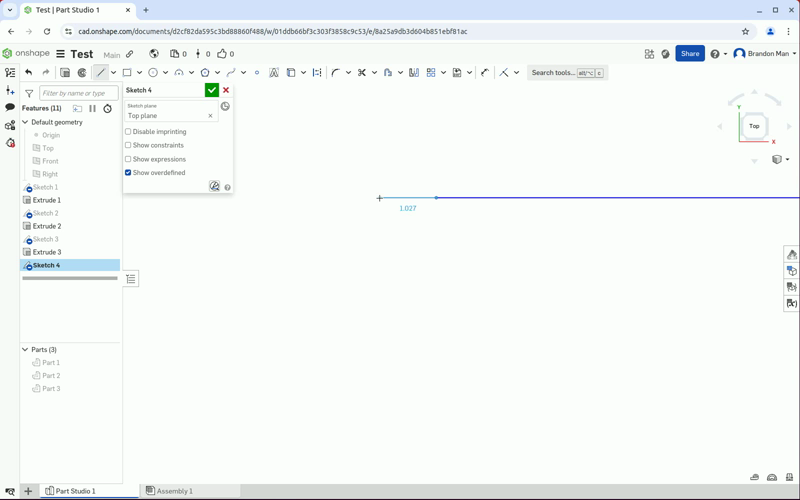
click(379, 197)
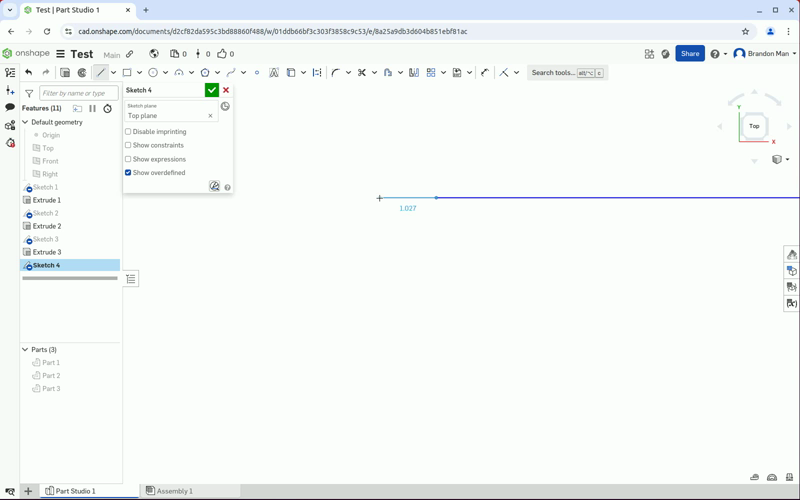
scroll(-6)
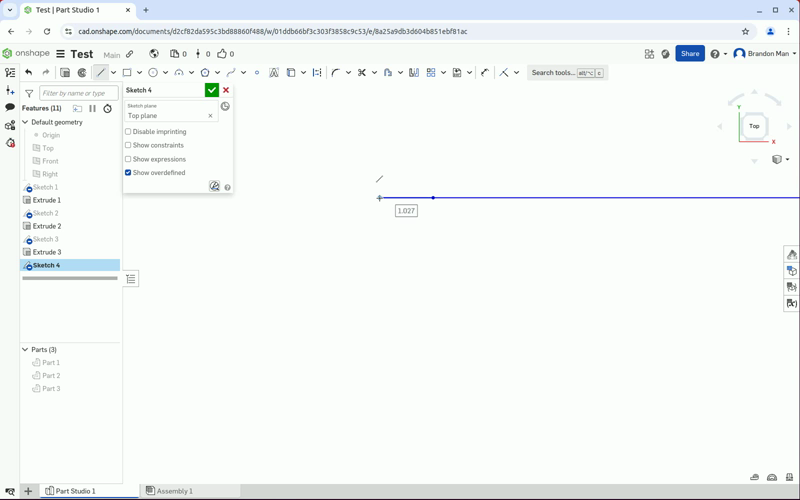
scroll(-6)
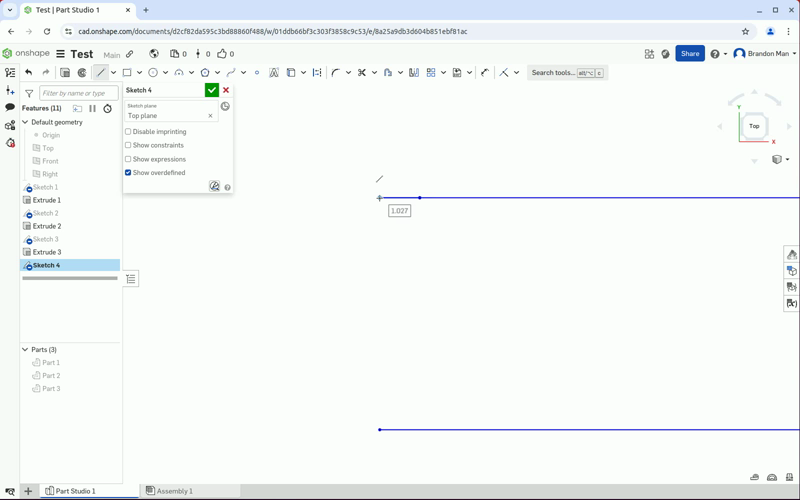
scroll(-6)
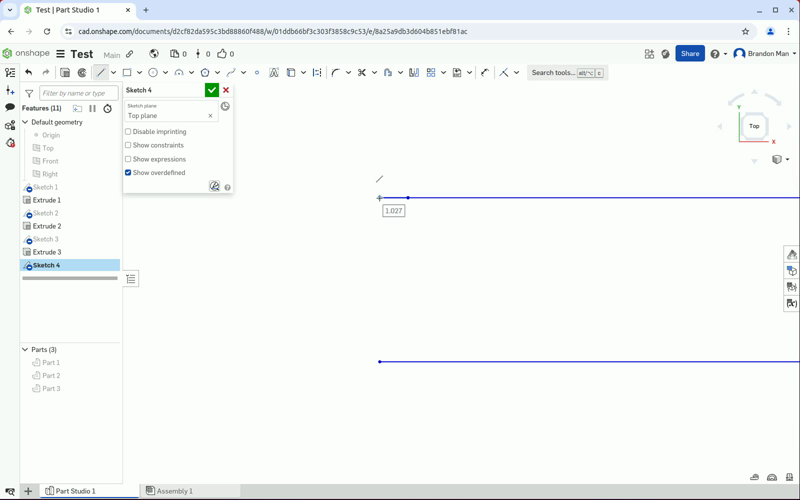
scroll(-6)
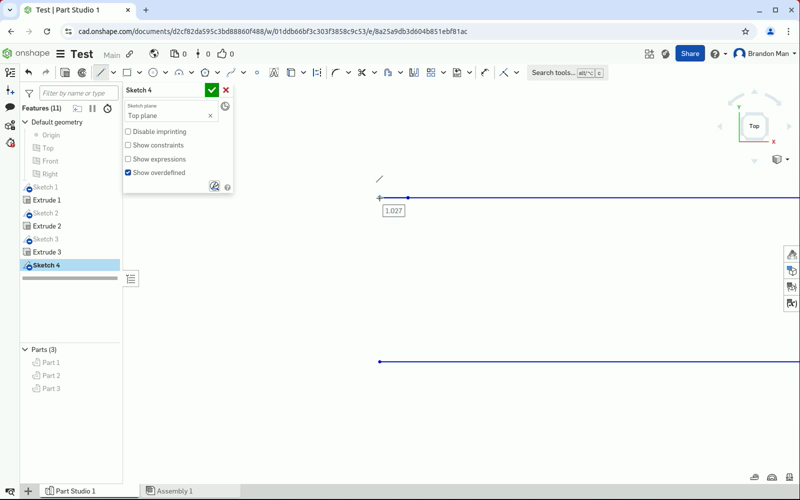
scroll(-6)
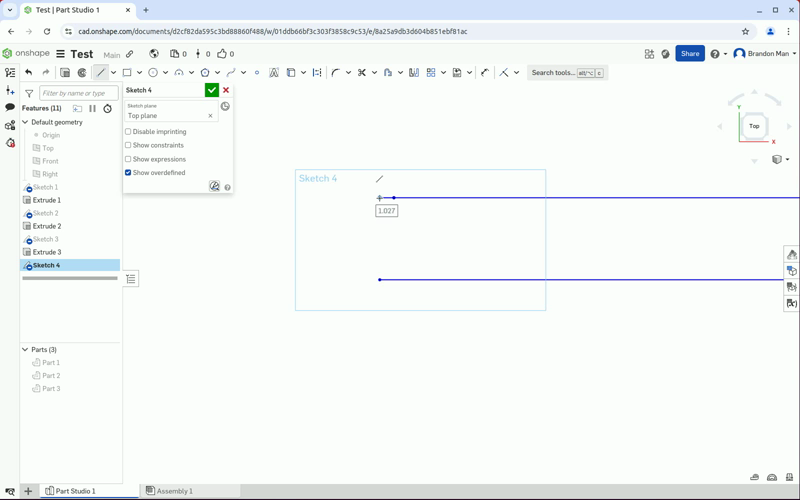
scroll(-6)
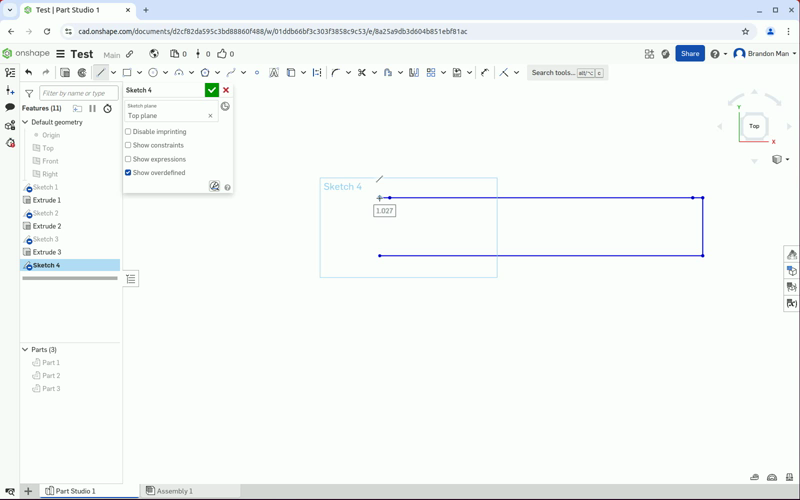
scroll(-6)
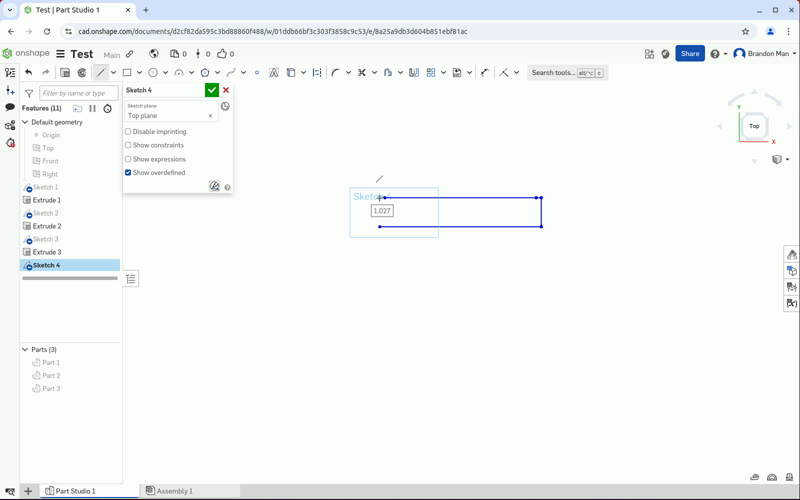
key_up(shift)
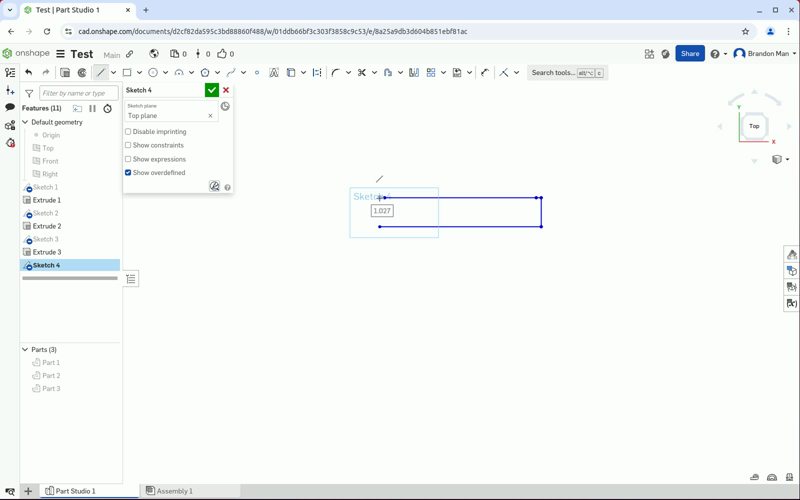
mouse_move(409, 197)
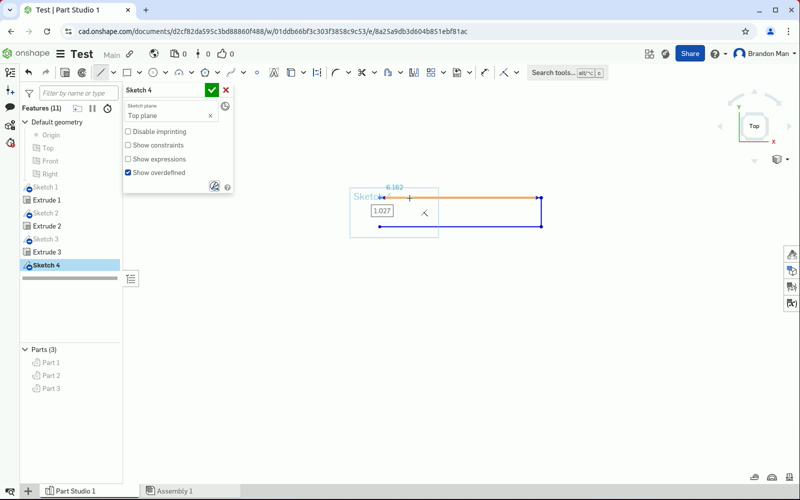
key_down(shift)
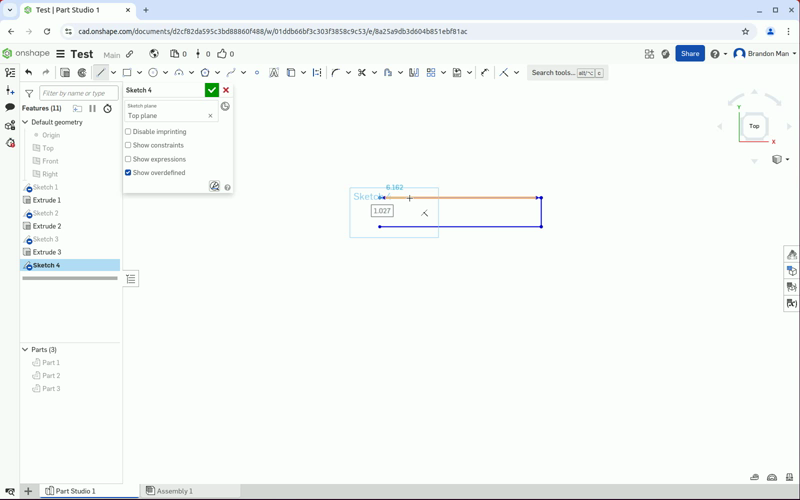
mouse_move(379, 226)
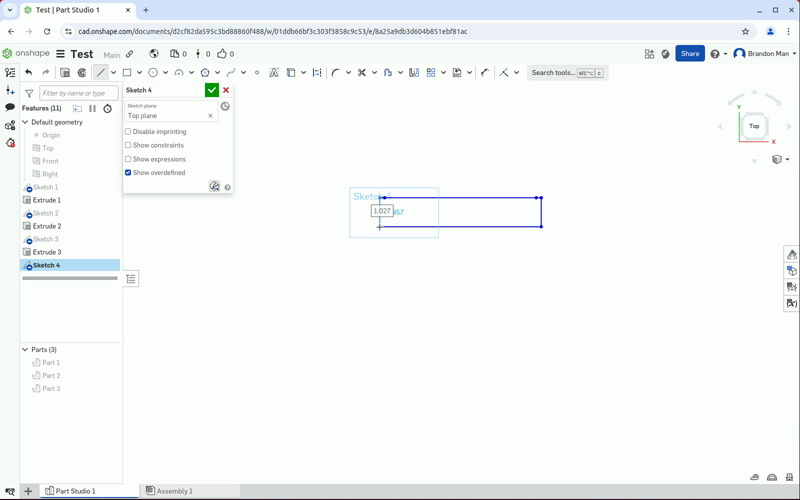
key_up(shift)
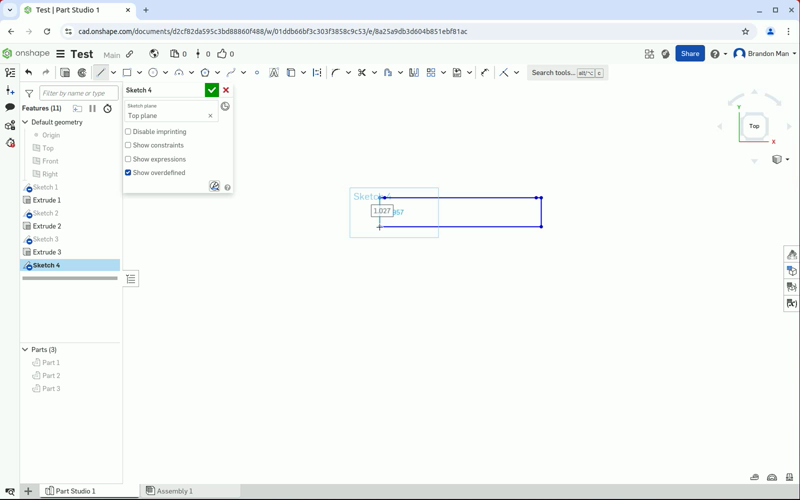
click(379, 226)
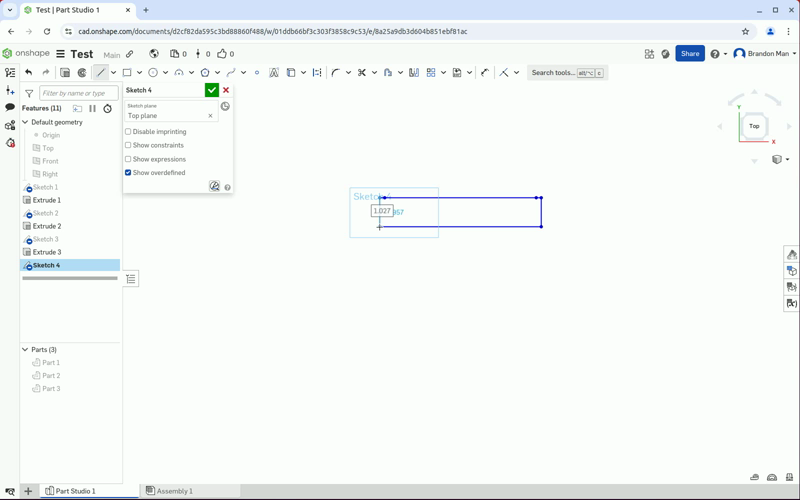
key(esc)
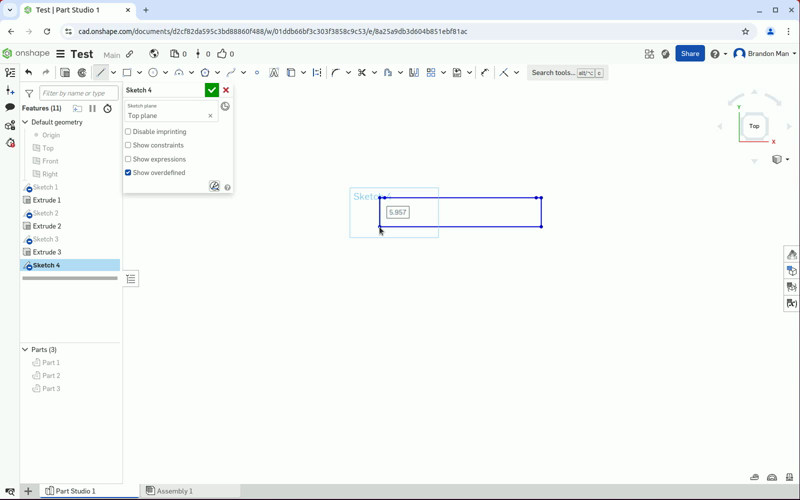
mouse_move(443, 220)
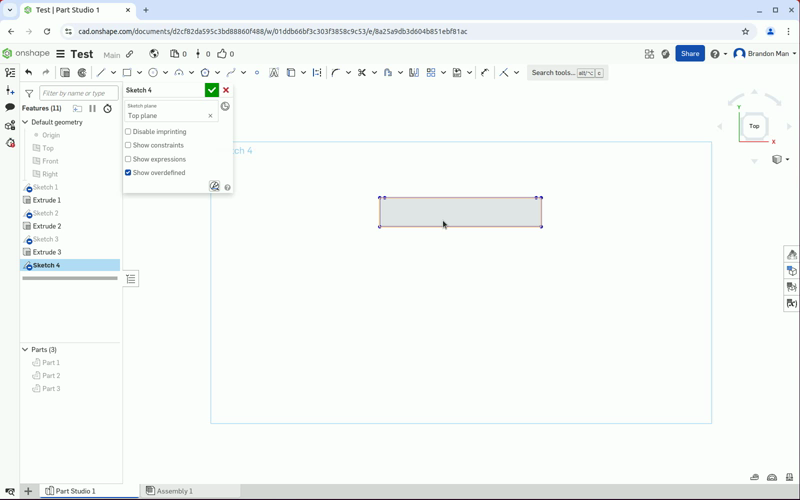
click(443, 220)
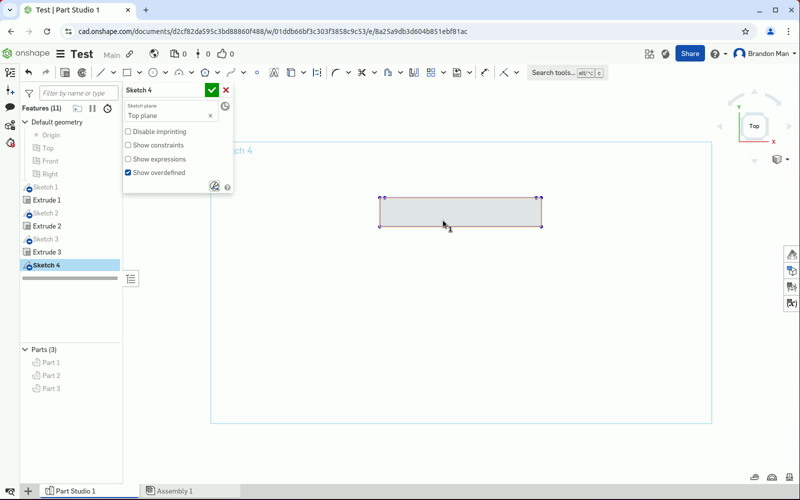
mouse_move(73, 352)
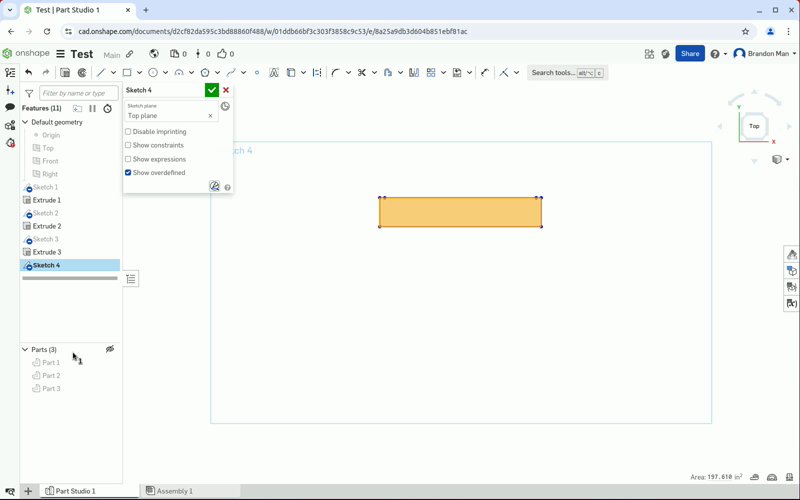
key(shift+y)
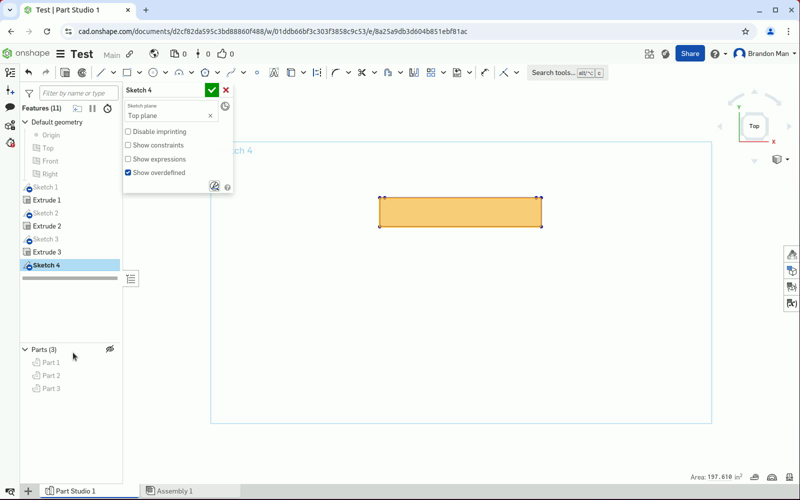
key(shift+e)
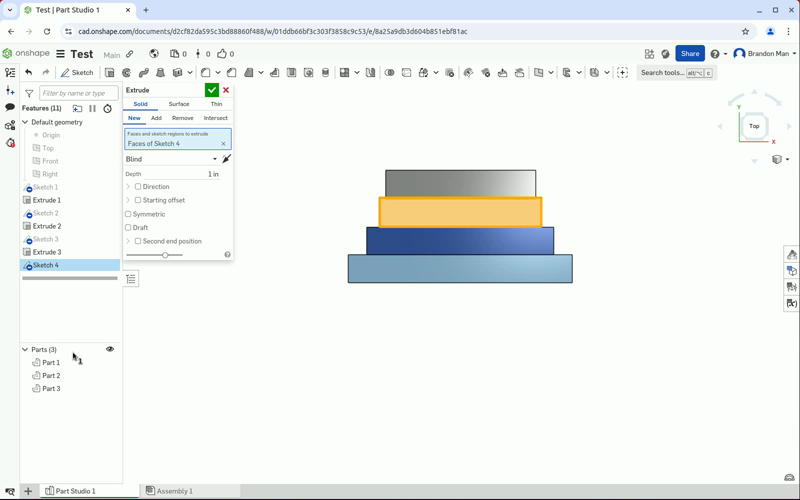
mouse_move(143, 106)
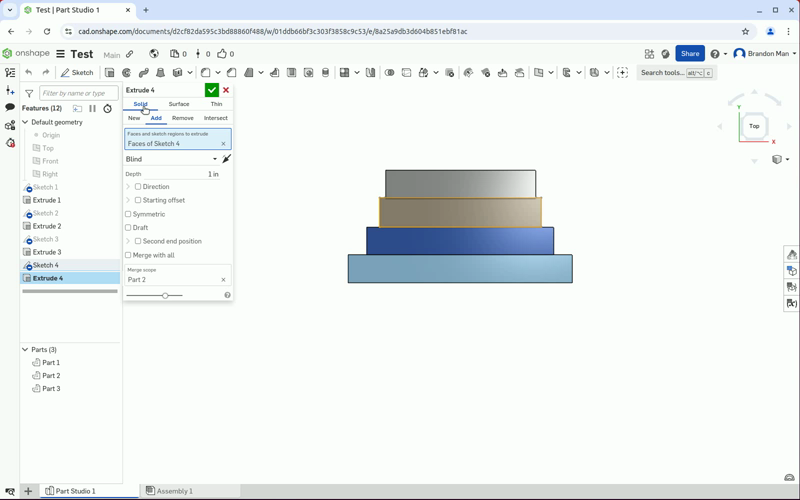
click(143, 106)
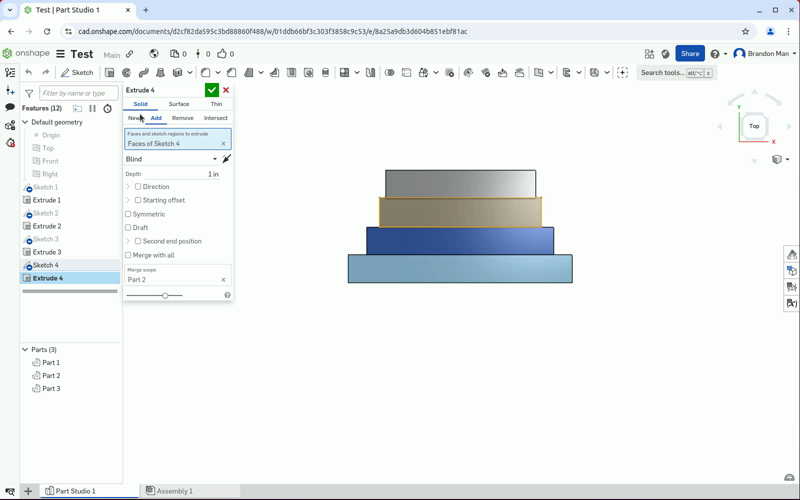
mouse_move(137, 120)
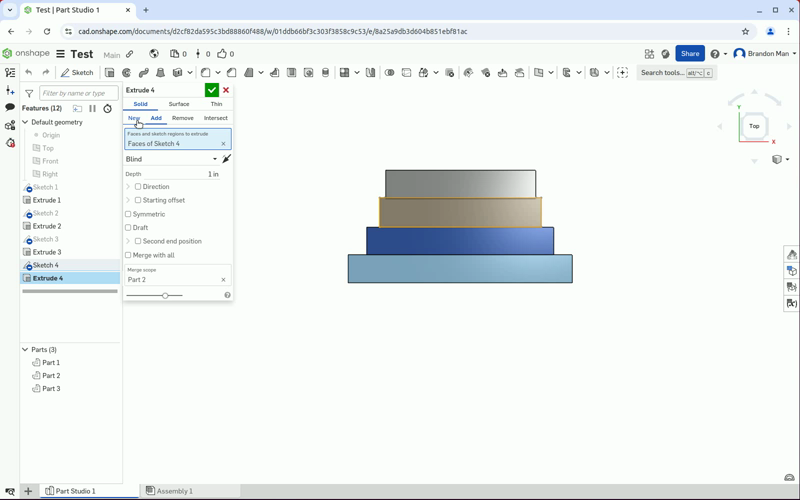
click(137, 120)
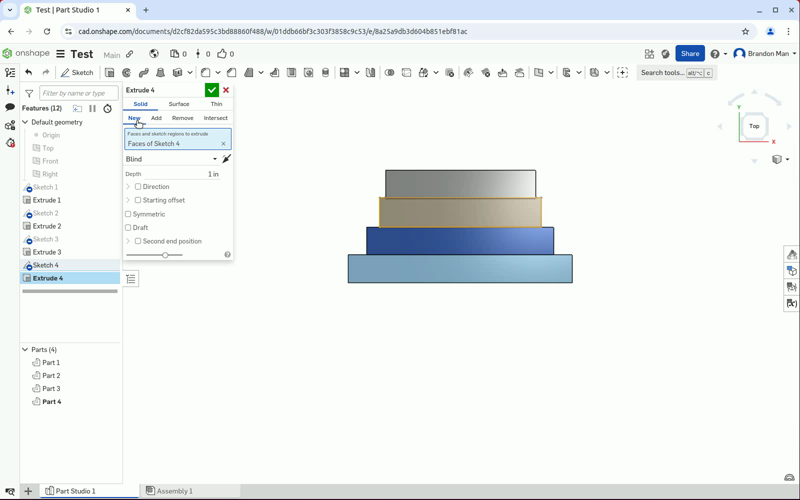
key(tab, 4)
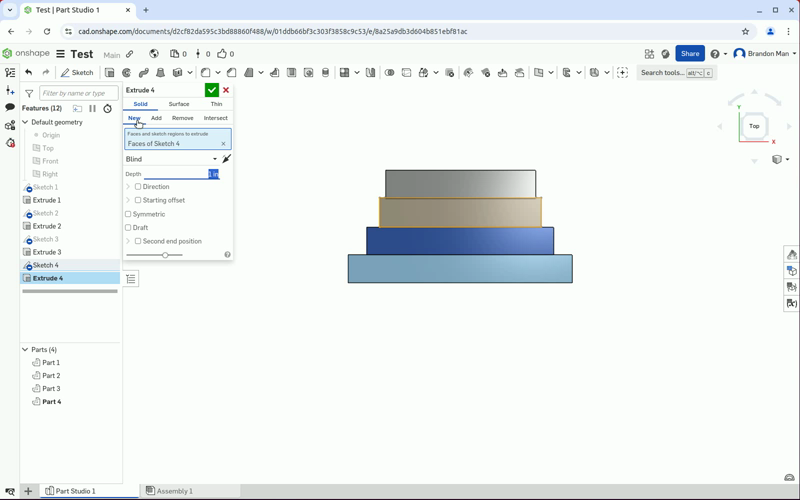
text(3.851)
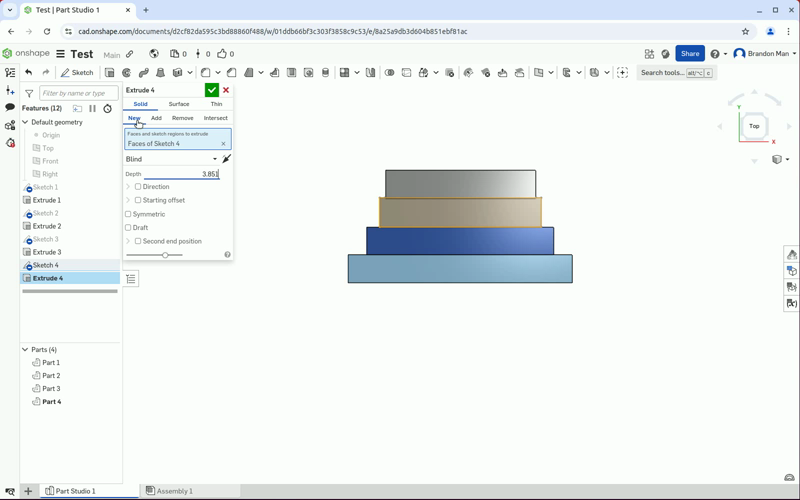
key(enter)
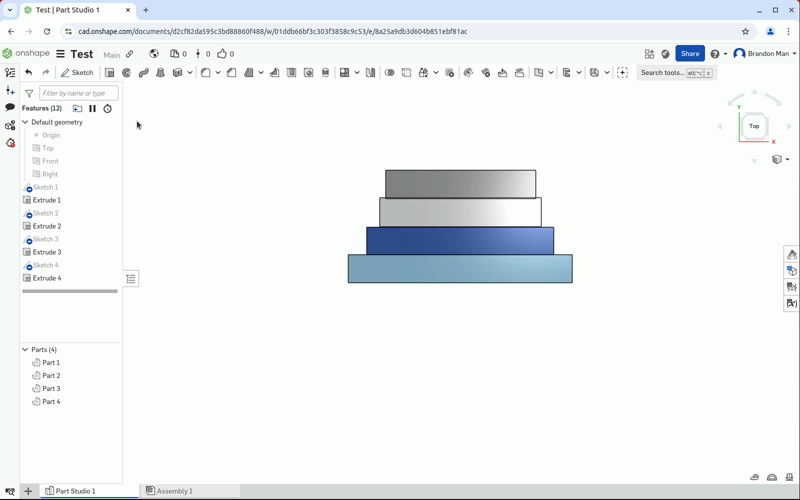
key(shift+h)
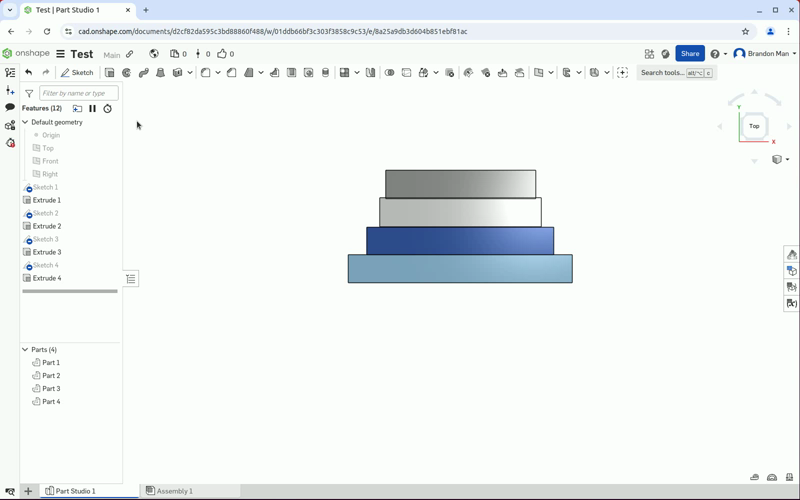
key(shift+h)
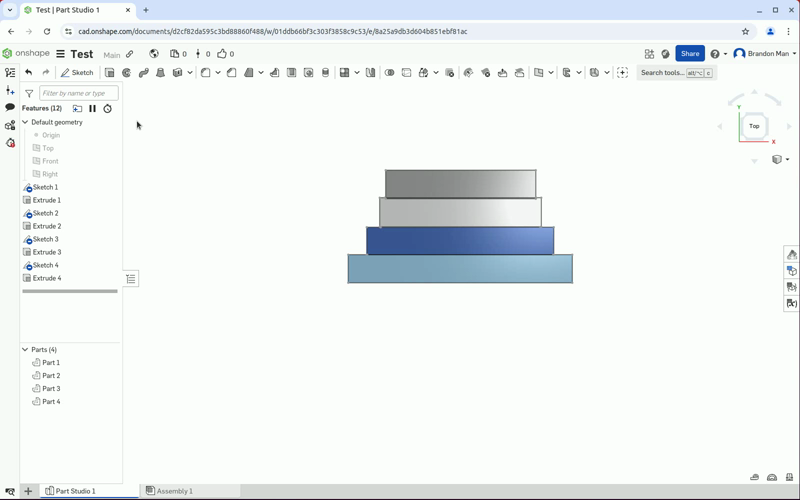
key(shift+7)
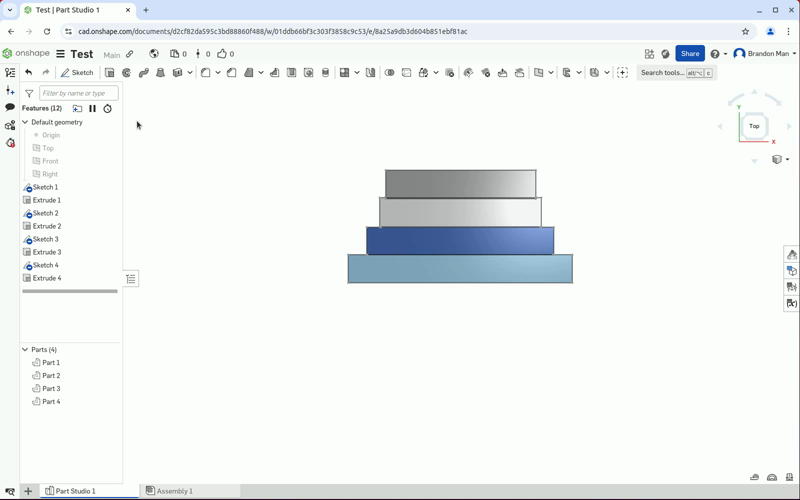
key(up, 3)
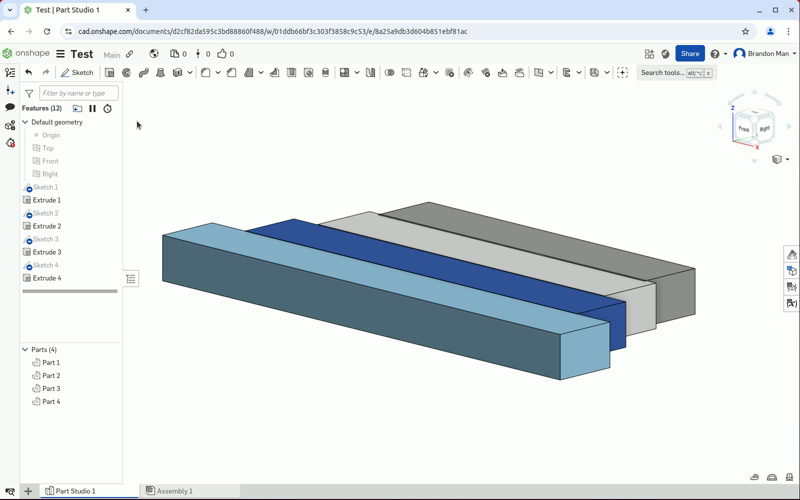
key(left, 3)
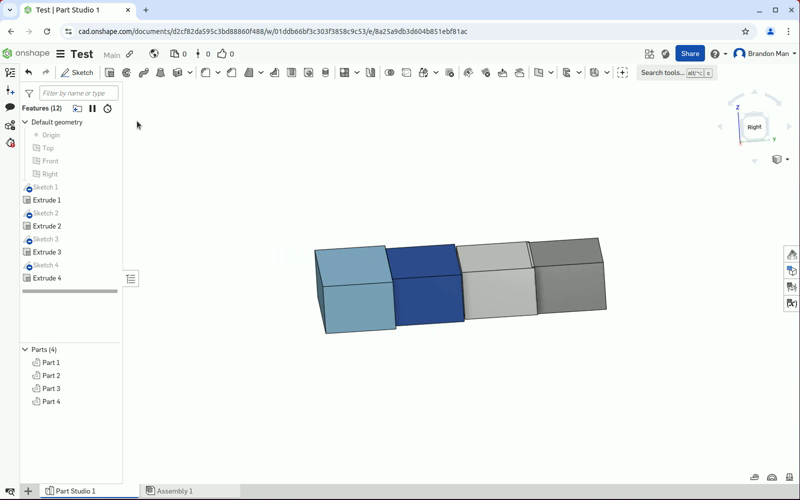
key(right, 3)
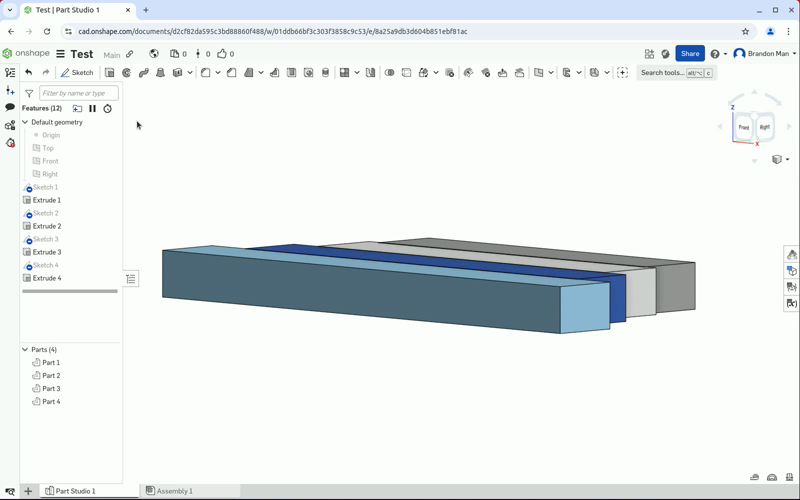
key(down, 3)
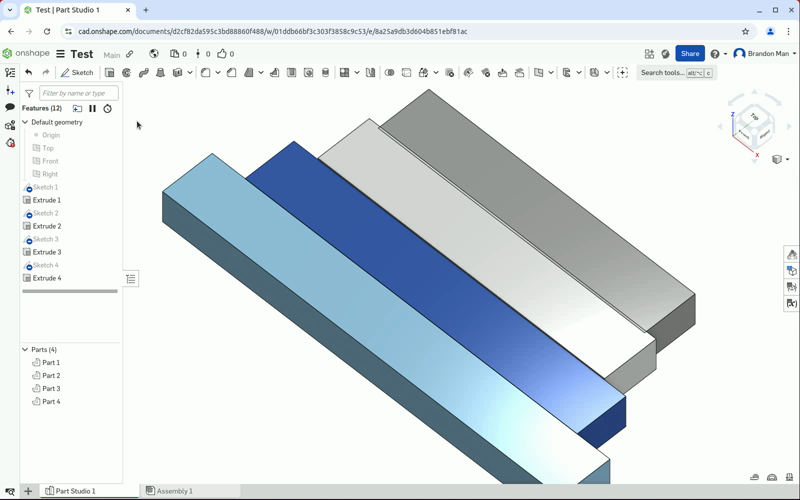
mouse_move(73, 189)
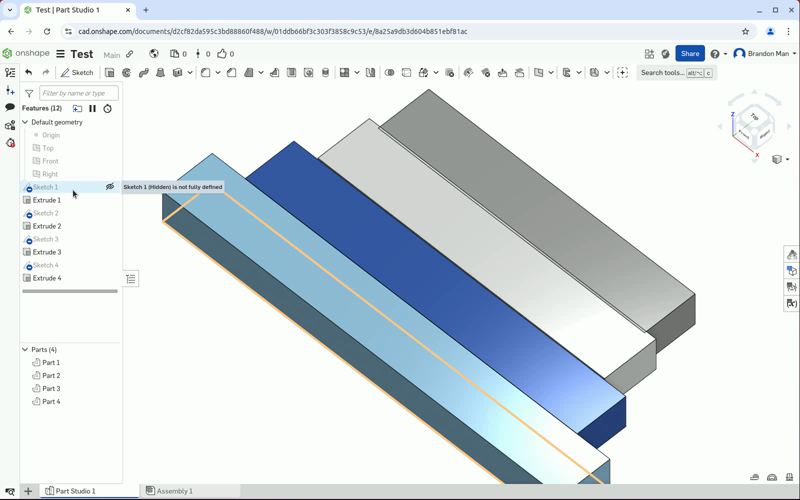
click(73, 189)